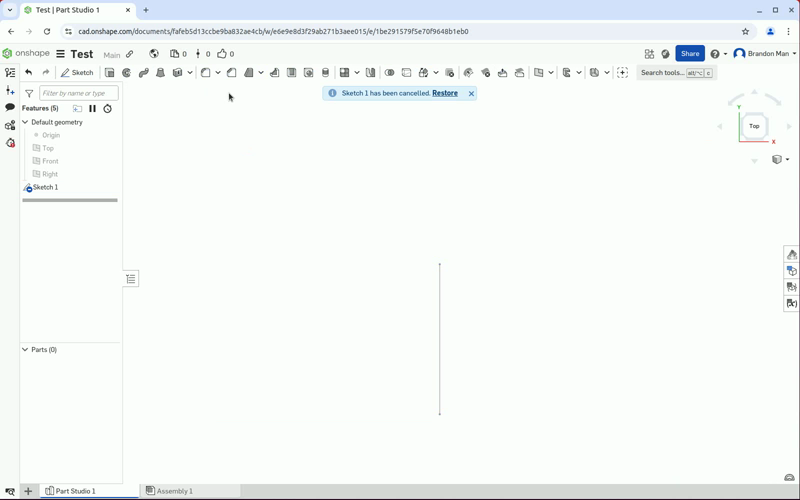
key(shift+h)
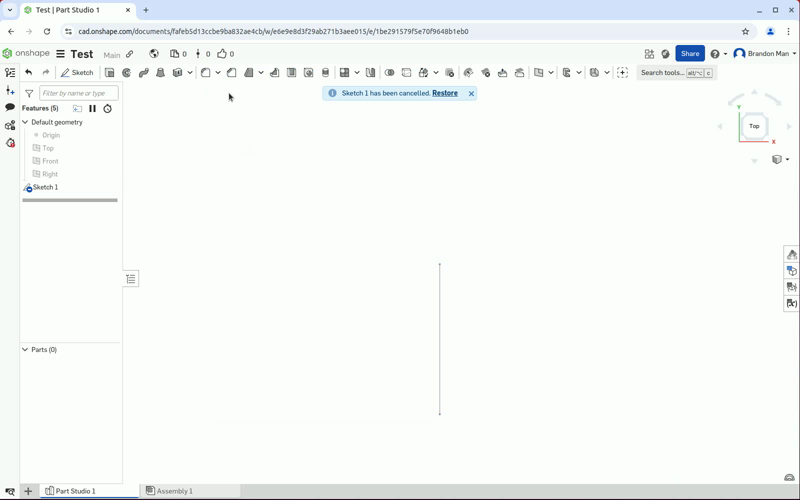
key(shift+s)
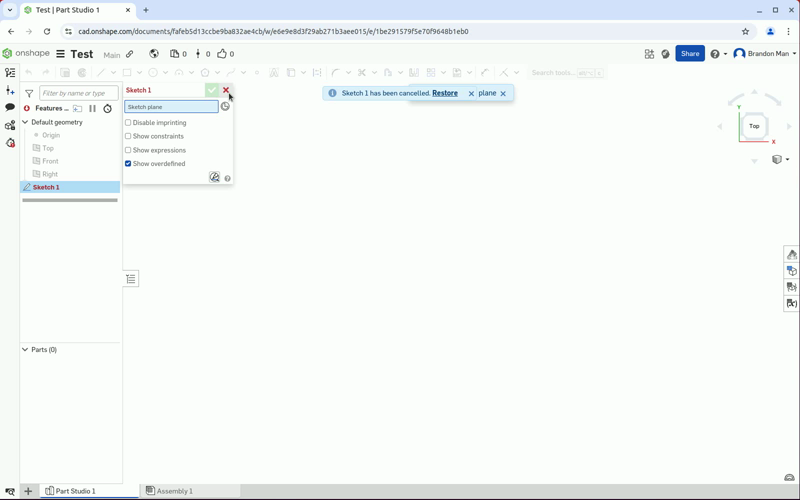
mouse_move(73, 150)
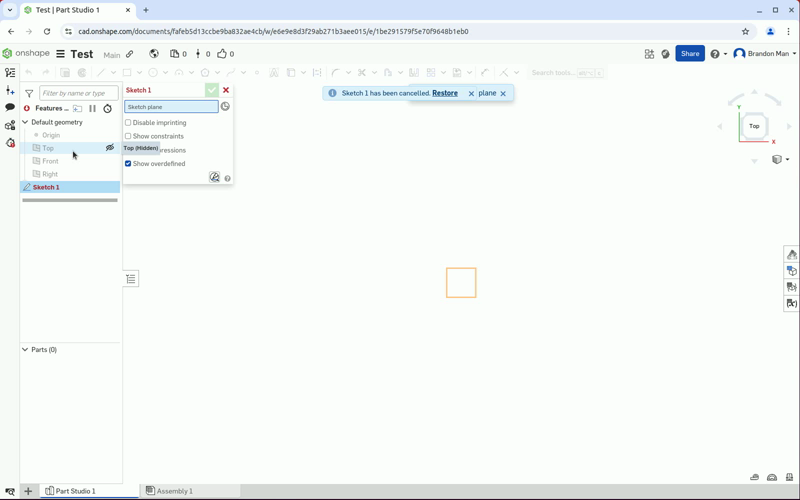
click(73, 150)
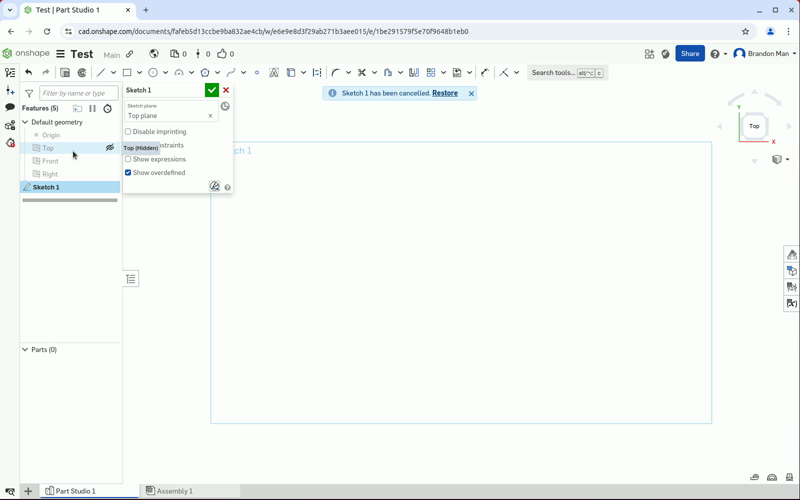
mouse_move(73, 352)
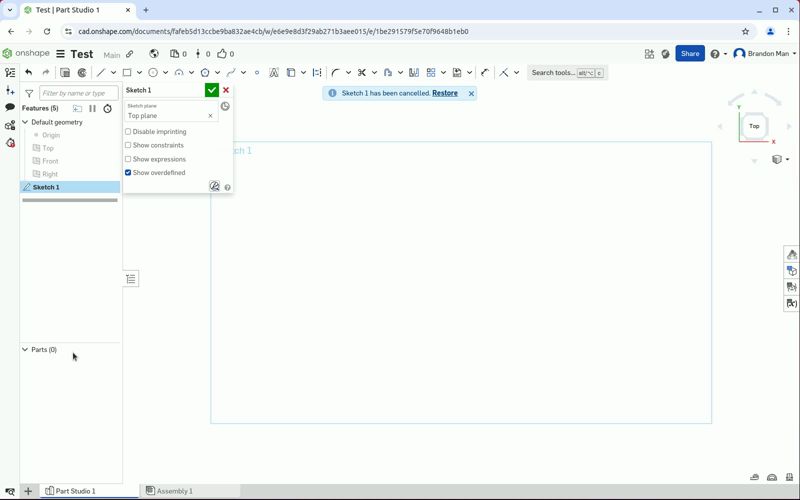
key(y)
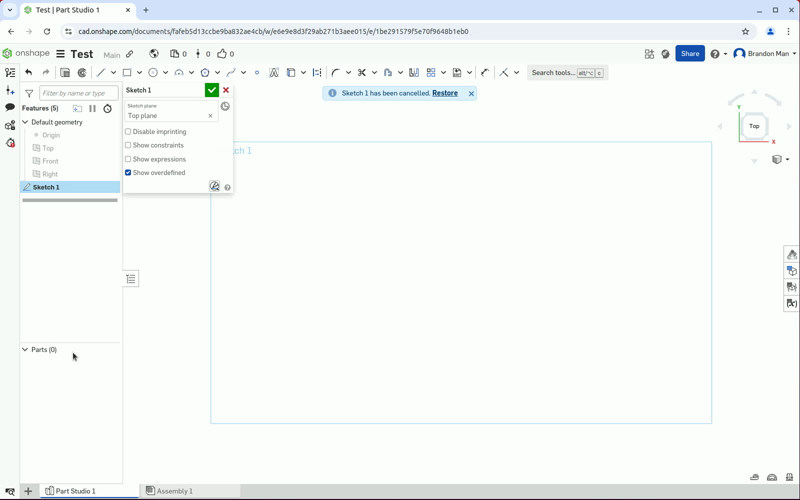
key(l)
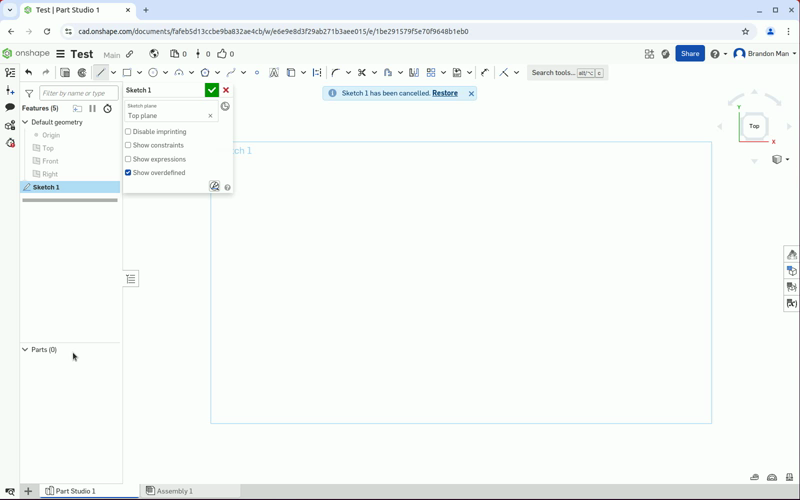
key_down(shift)
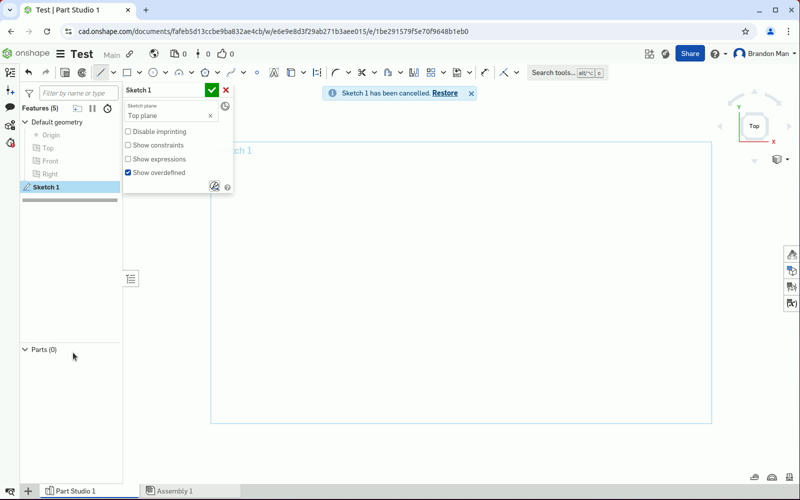
mouse_move(385, 390)
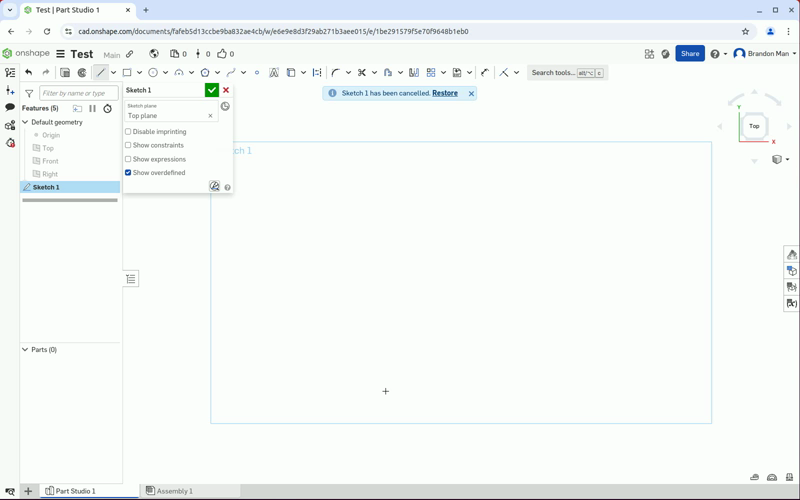
click(385, 390)
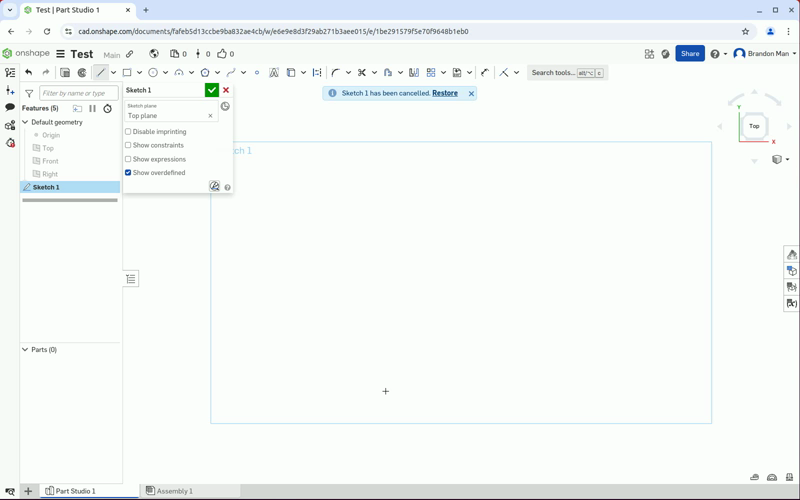
key_up(shift)
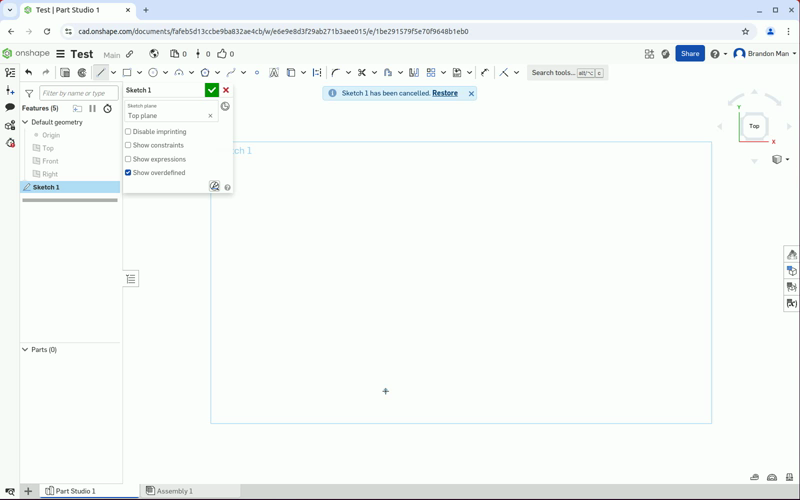
key_down(shift)
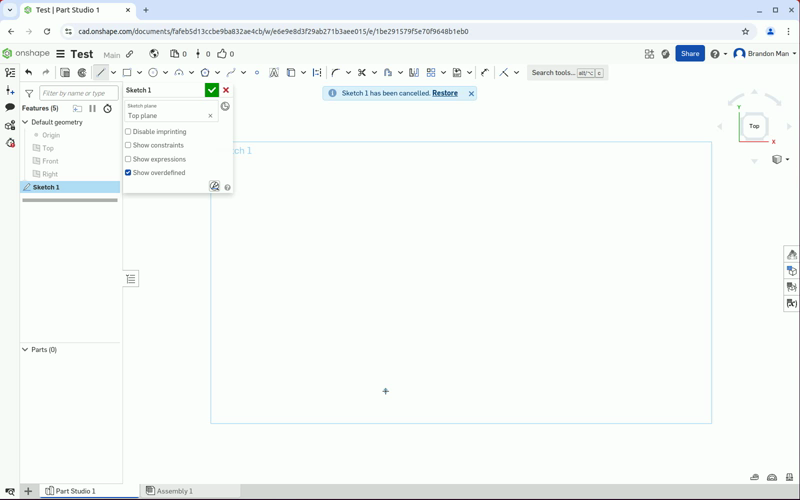
mouse_move(534, 390)
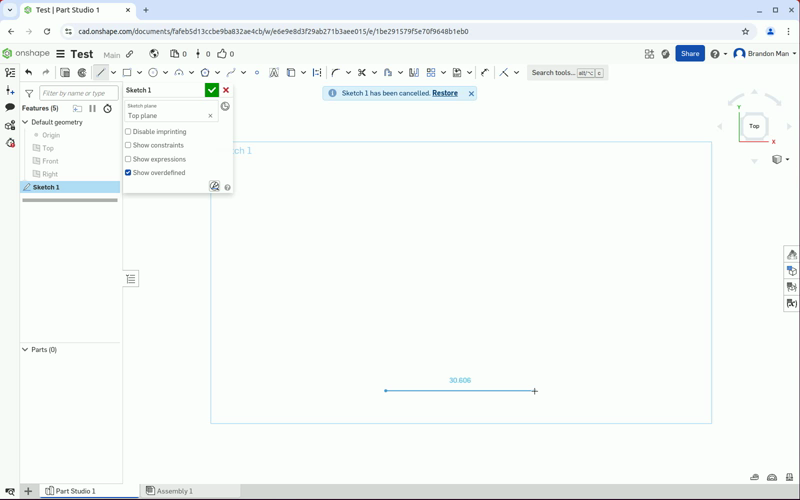
click(534, 390)
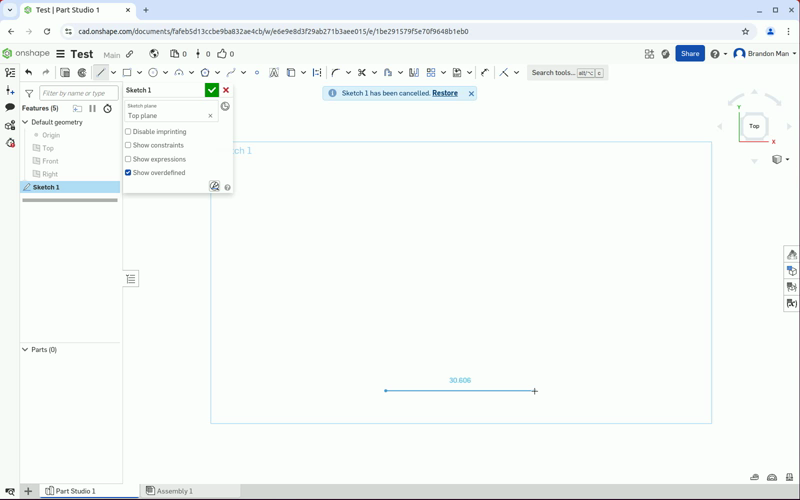
key_up(shift)
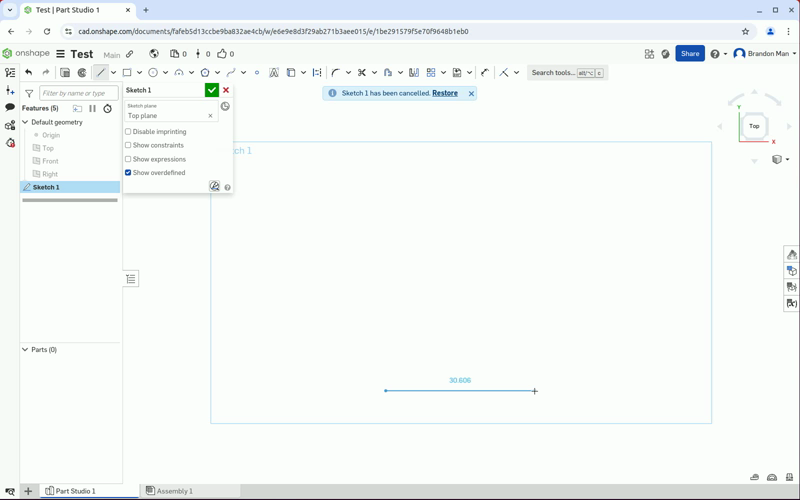
key_down(shift)
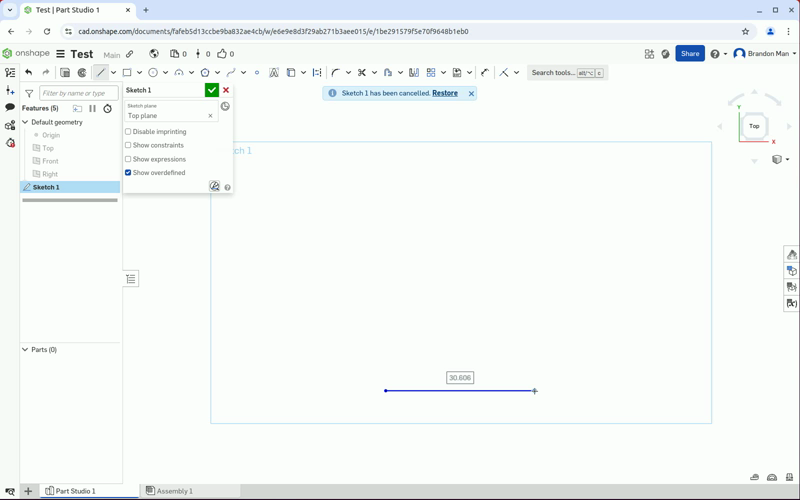
mouse_move(534, 176)
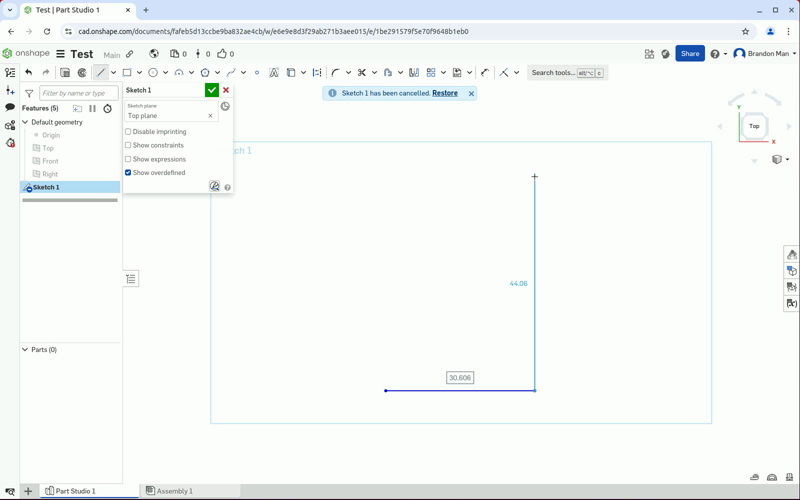
click(534, 176)
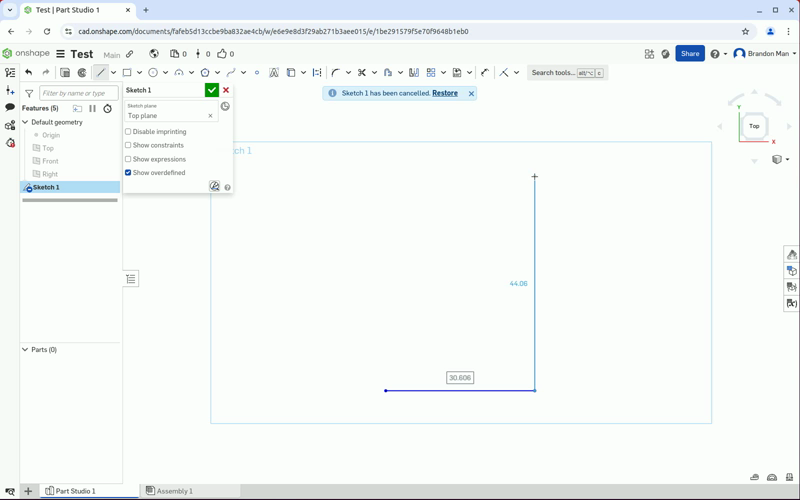
key_up(shift)
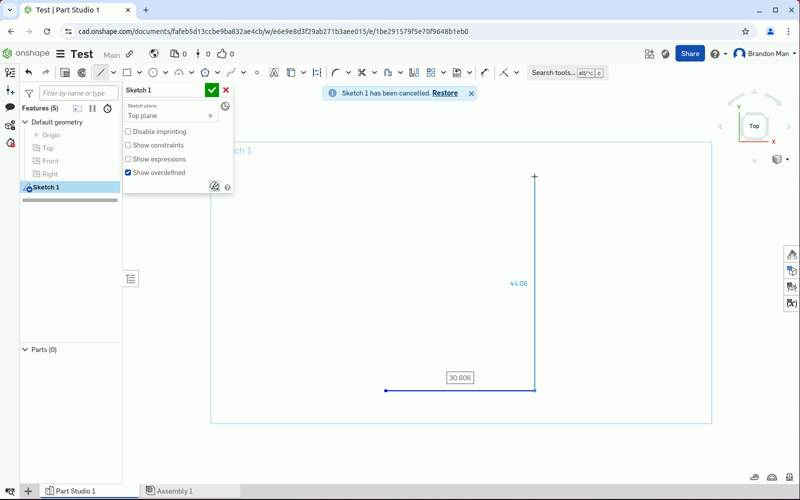
key_down(shift)
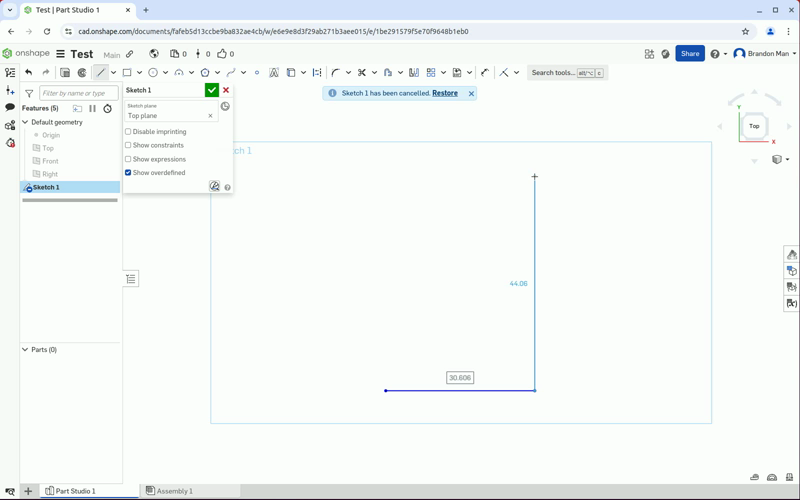
mouse_move(385, 176)
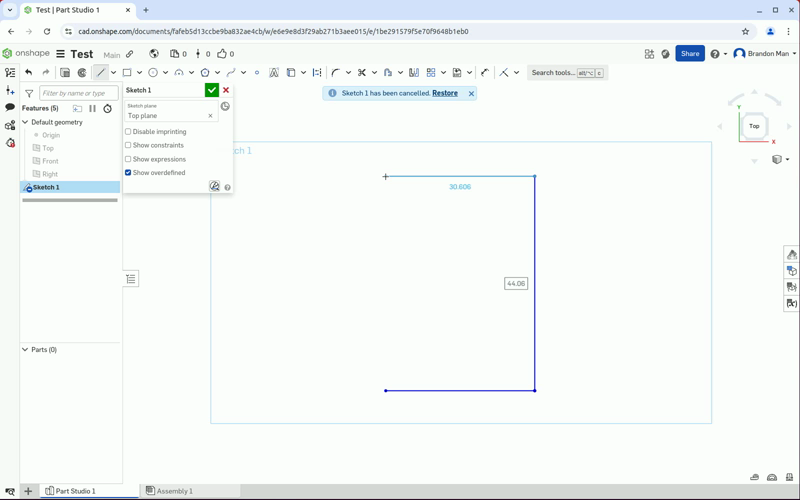
click(385, 176)
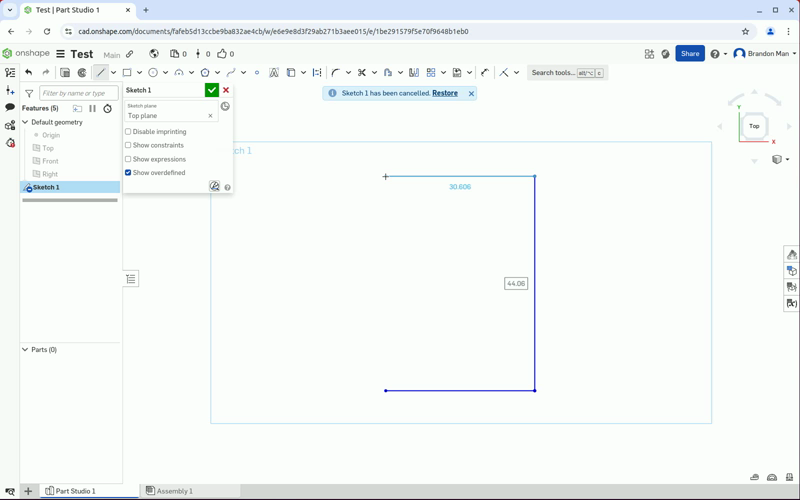
key_up(shift)
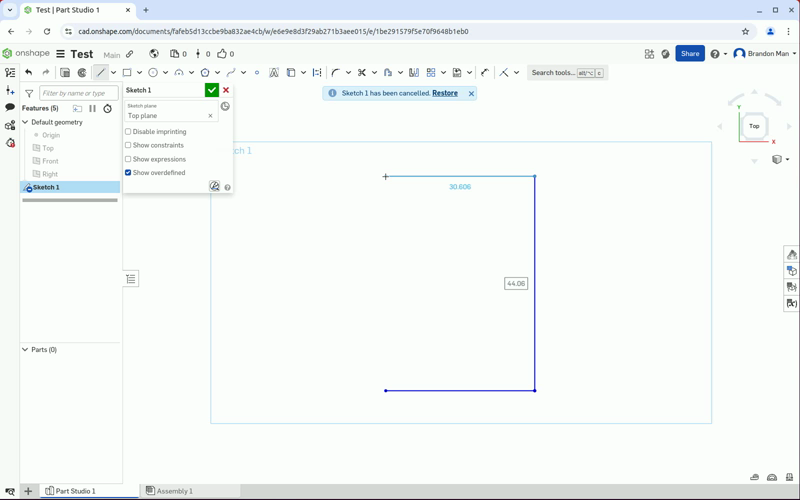
key_down(shift)
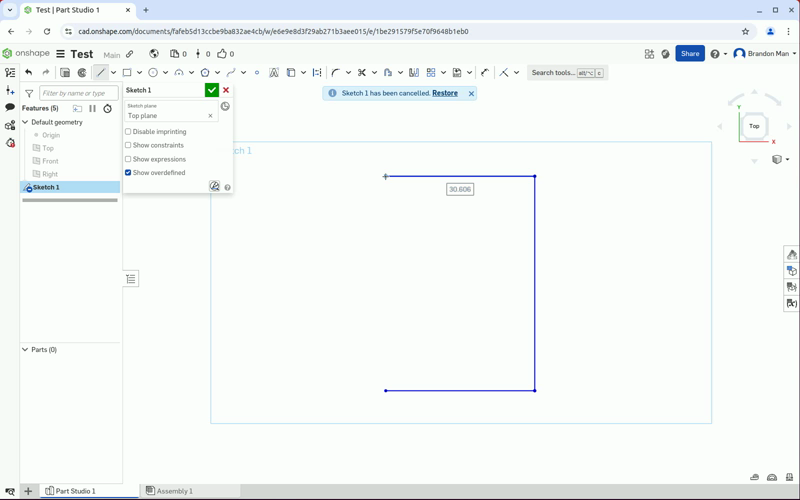
mouse_move(385, 390)
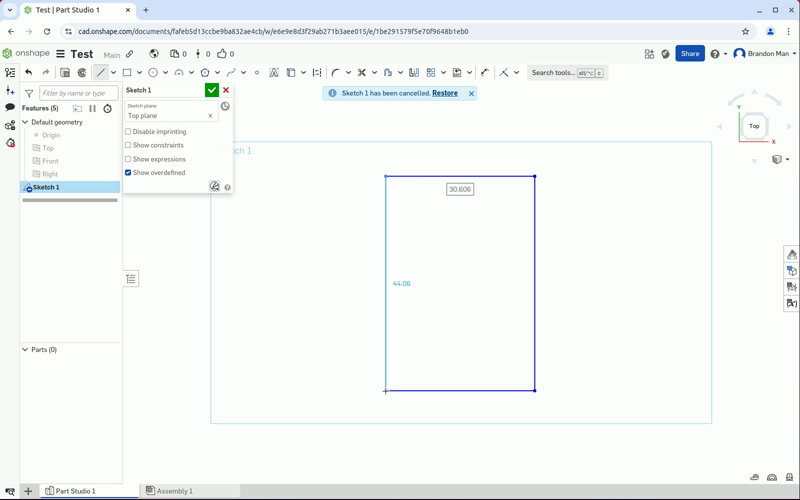
key_up(shift)
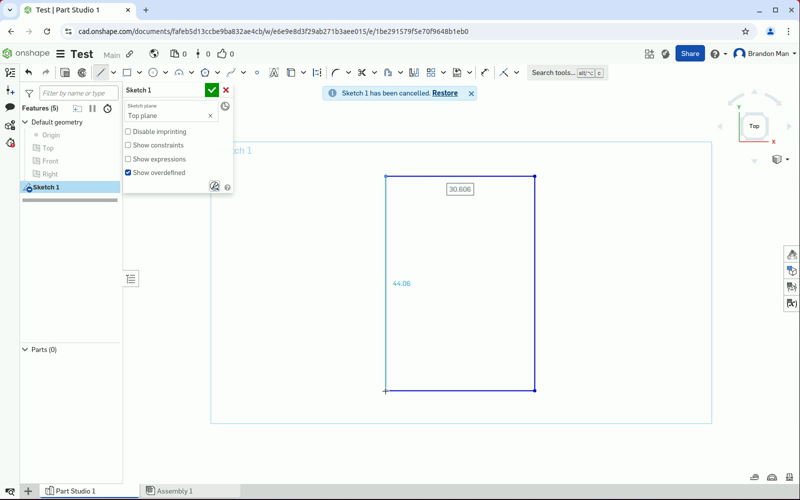
click(385, 390)
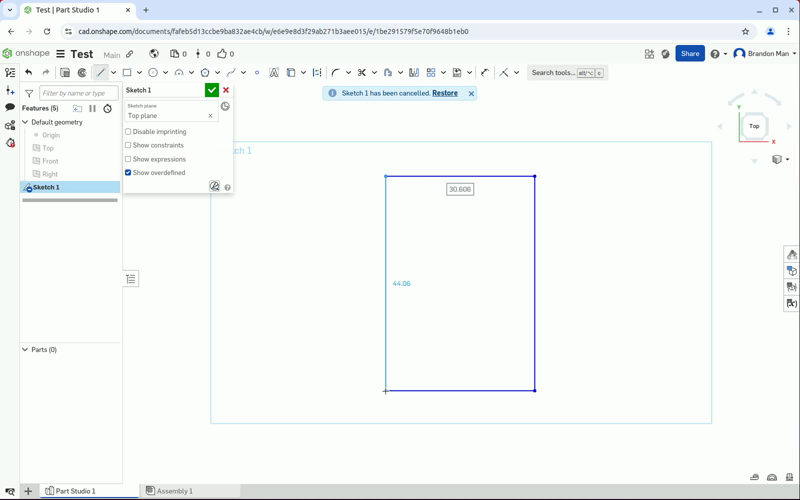
key(esc)
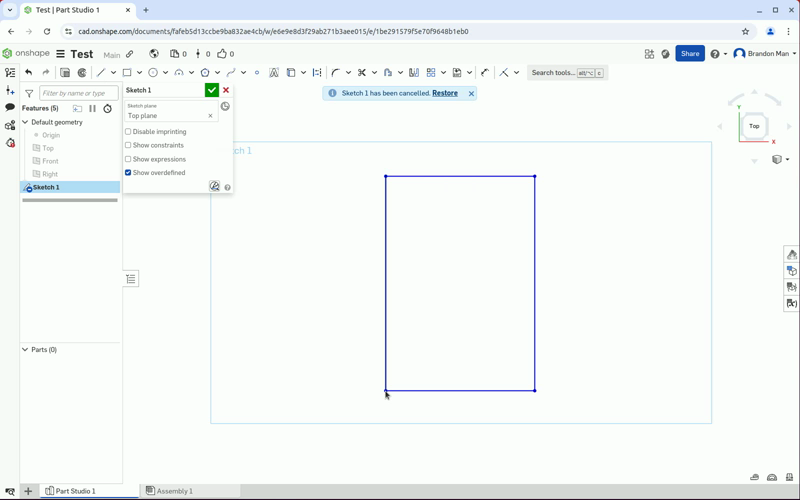
mouse_move(492, 222)
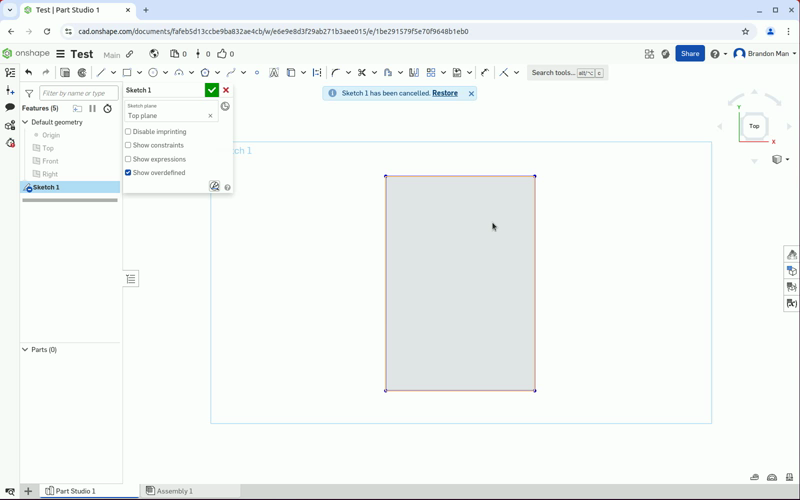
click(492, 222)
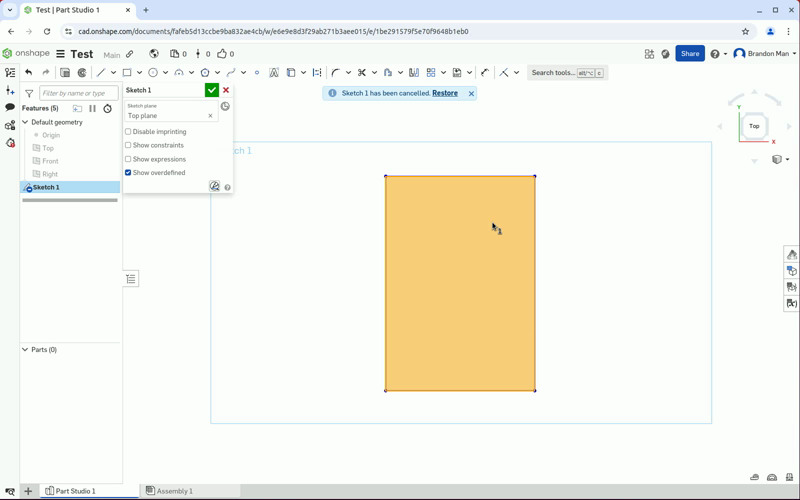
mouse_move(73, 352)
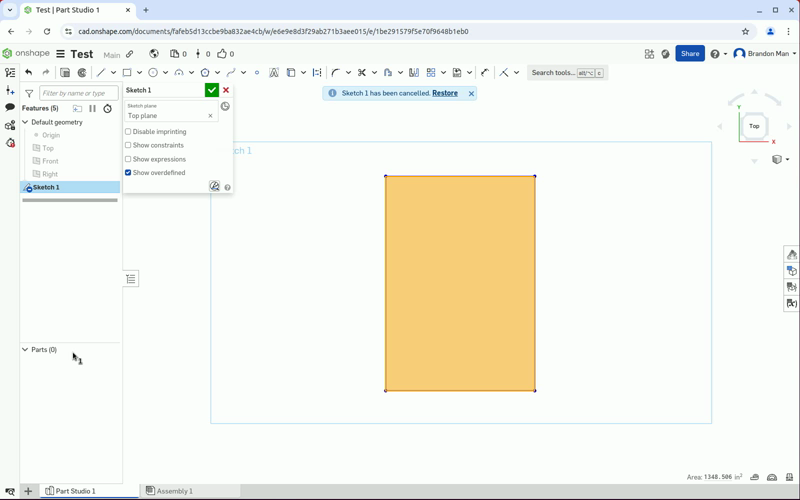
key(shift+y)
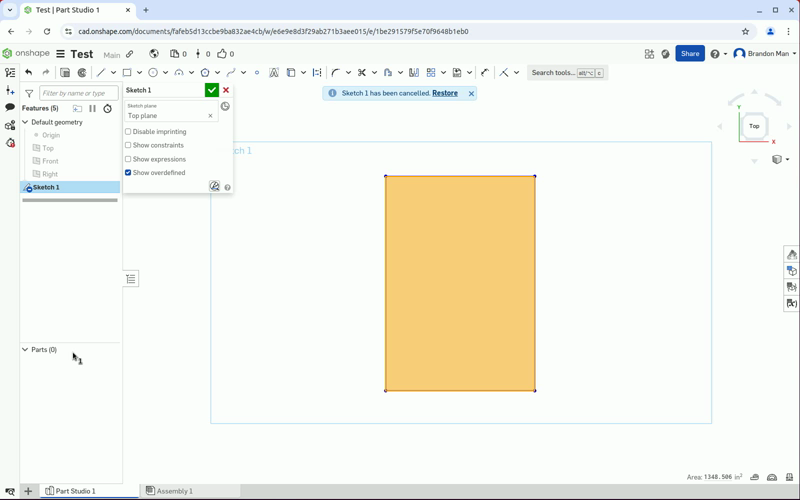
key(shift+e)
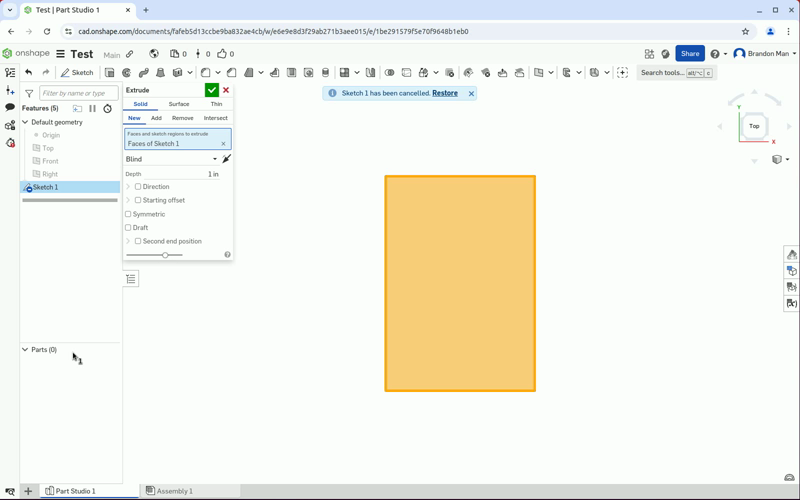
mouse_move(143, 106)
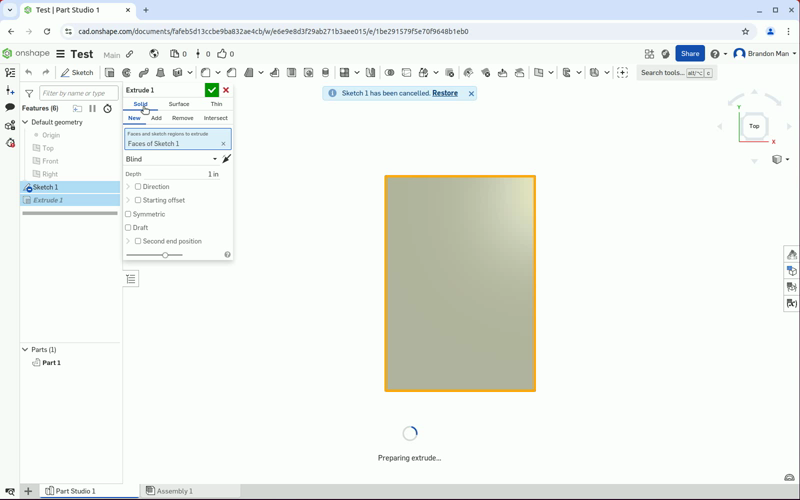
click(143, 106)
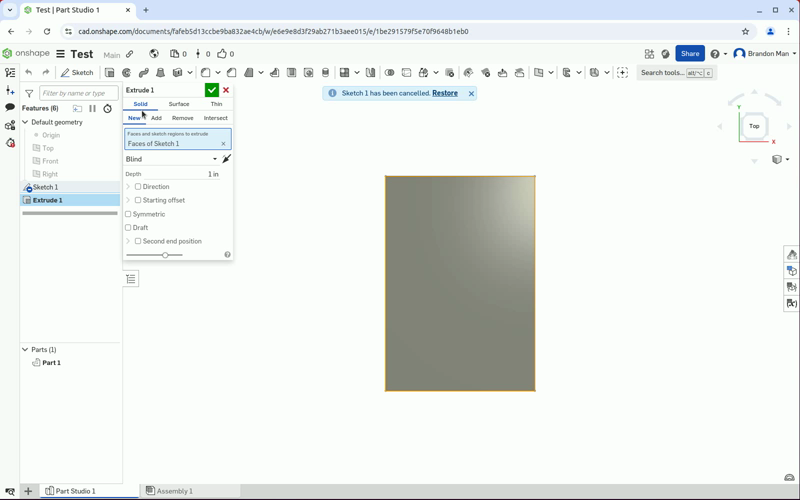
mouse_move(137, 120)
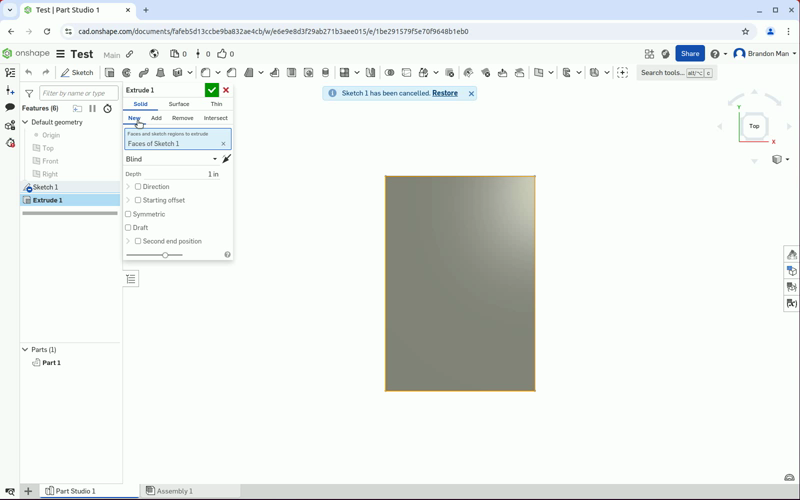
click(137, 120)
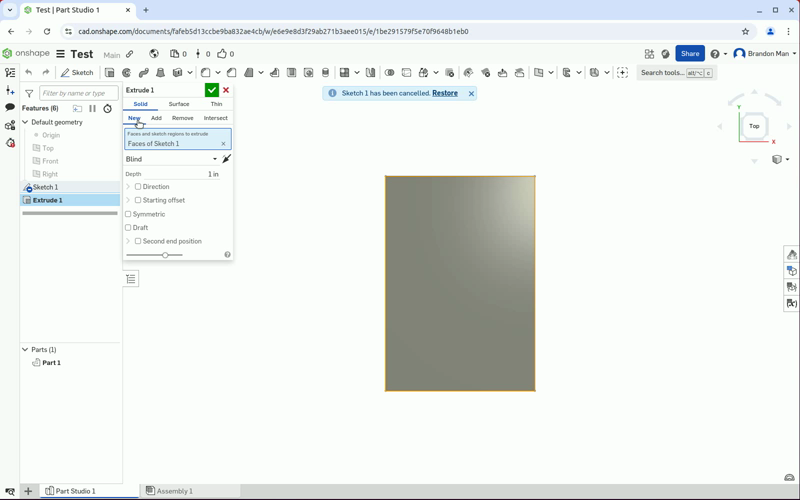
key(tab, 4)
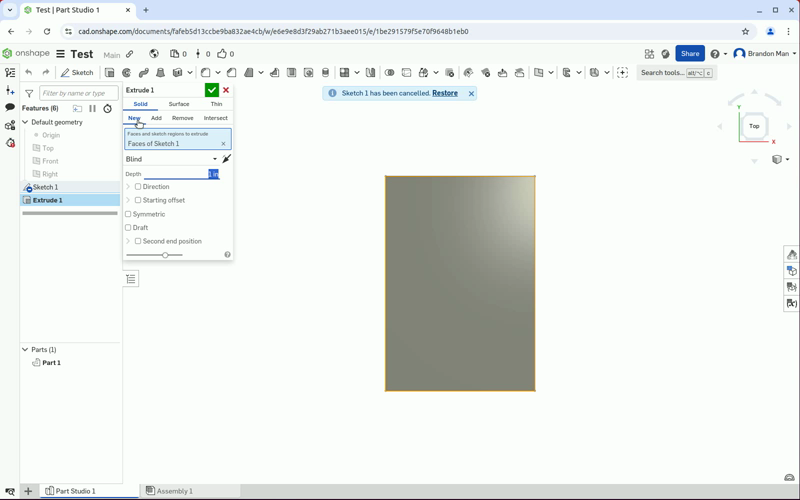
text(0.481)
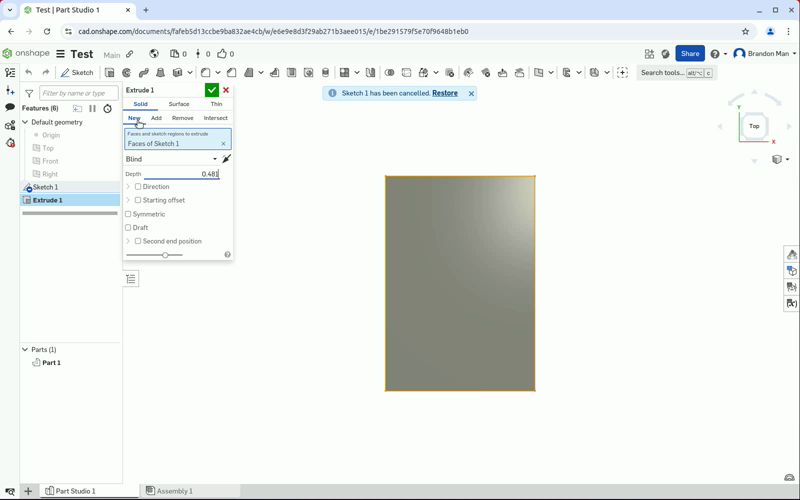
key(enter)
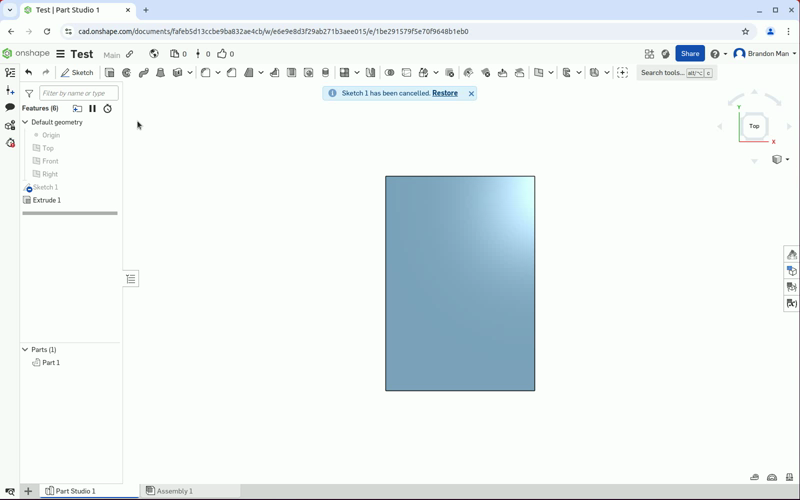
key(shift+h)
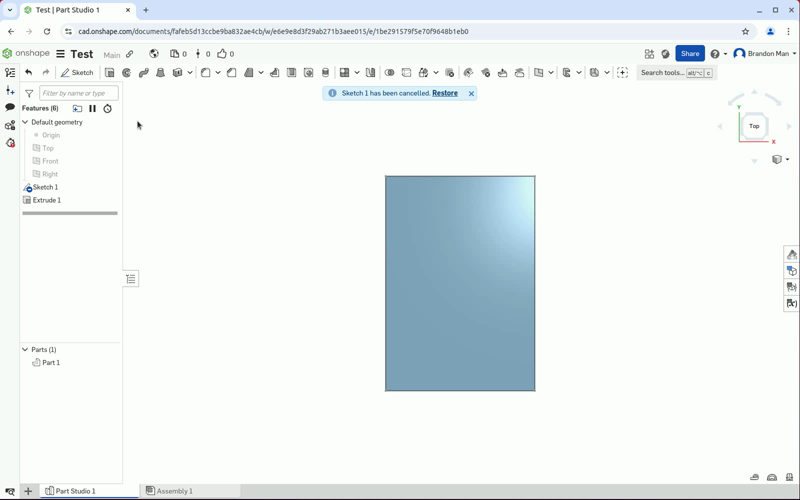
key(shift+h)
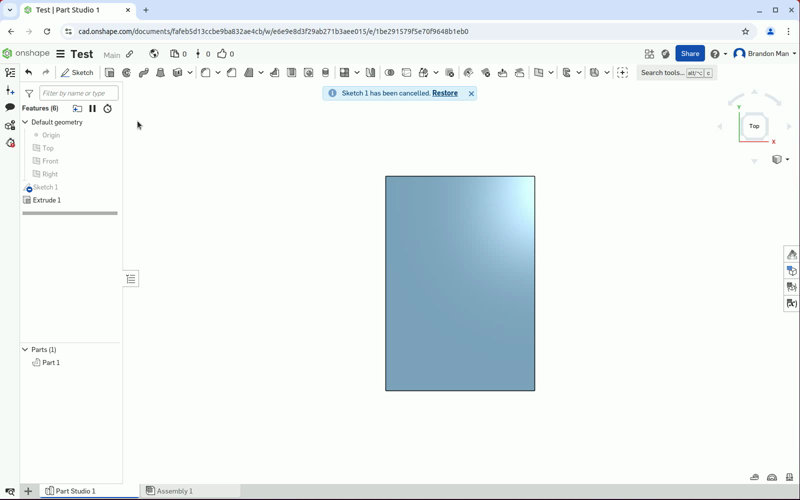
mouse_move(73, 189)
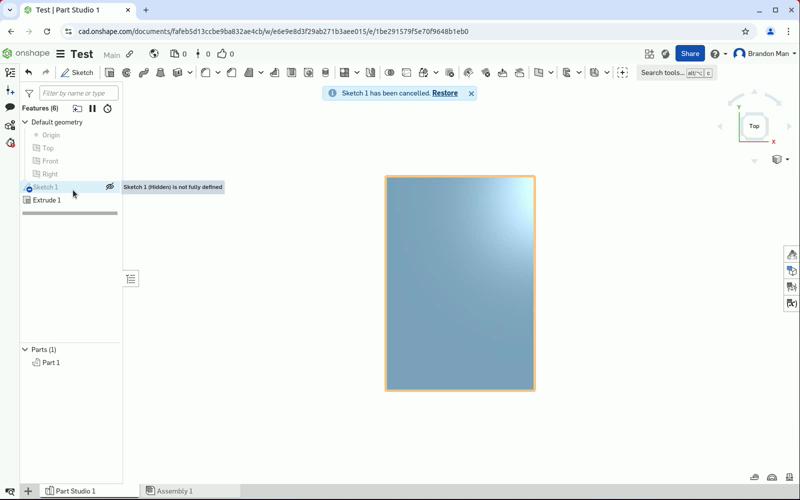
click(73, 189)
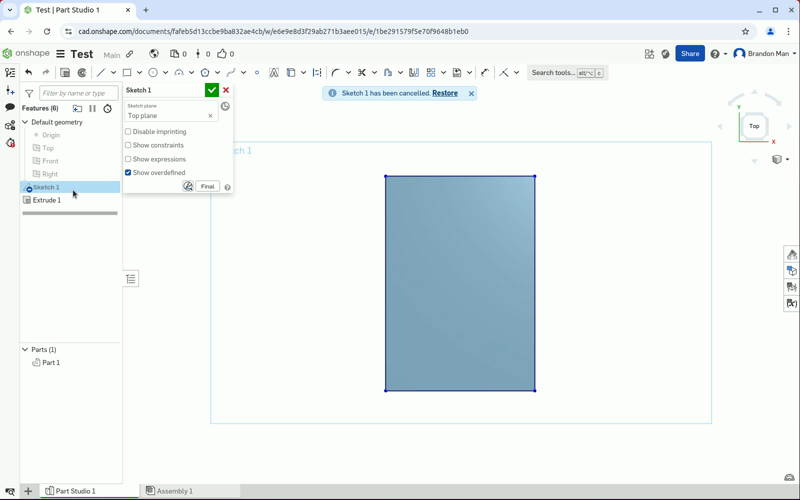
mouse_move(229, 92)
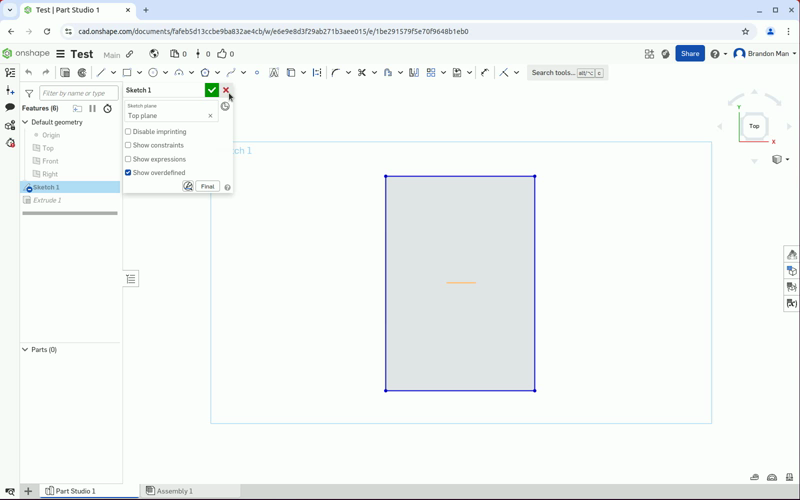
click(229, 92)
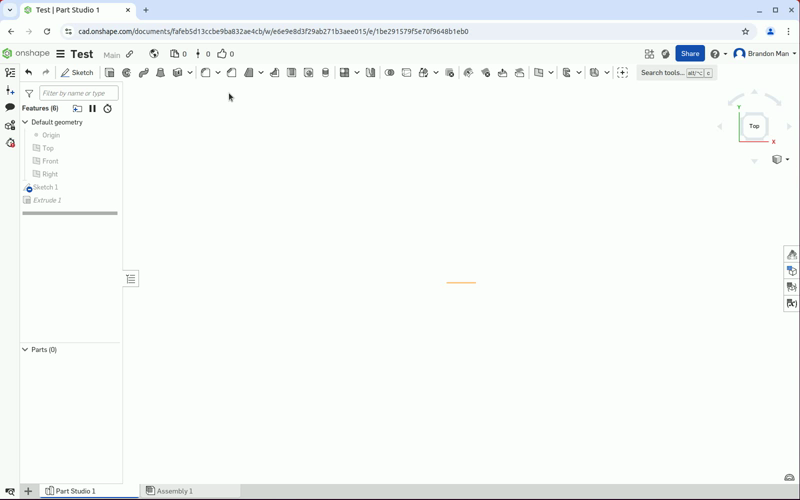
mouse_move(541, 75)
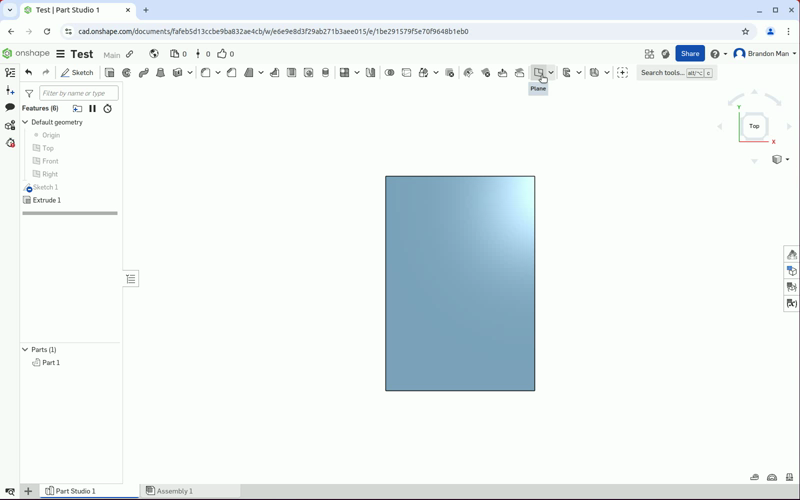
click(541, 75)
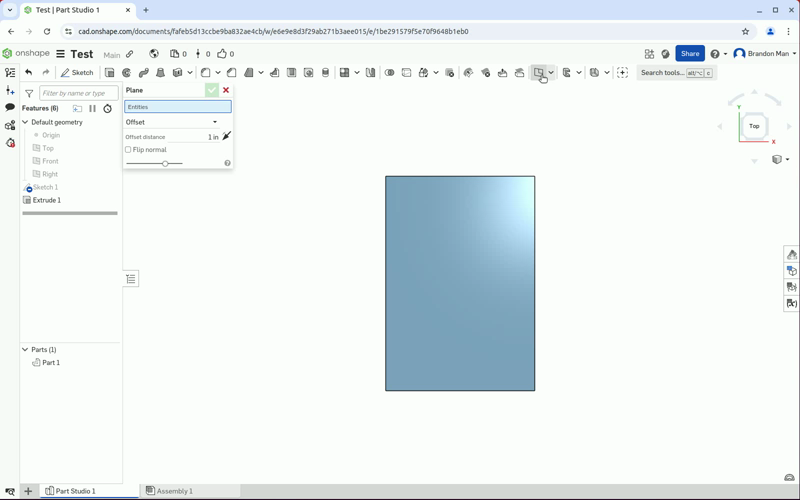
mouse_move(73, 150)
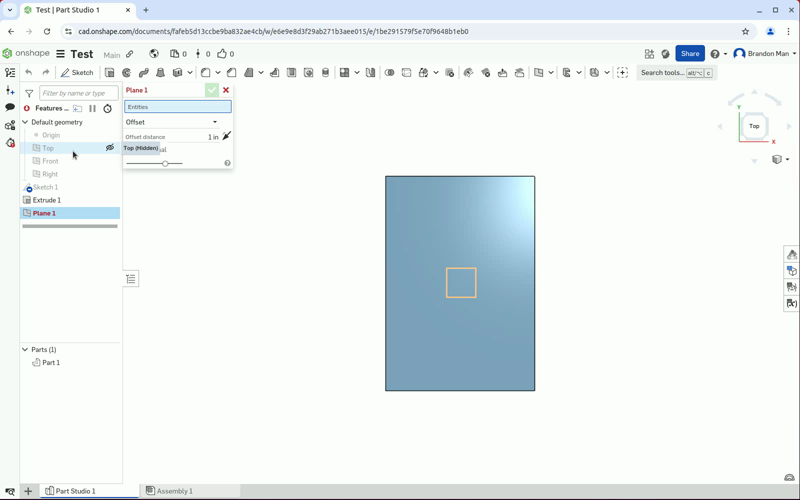
click(73, 150)
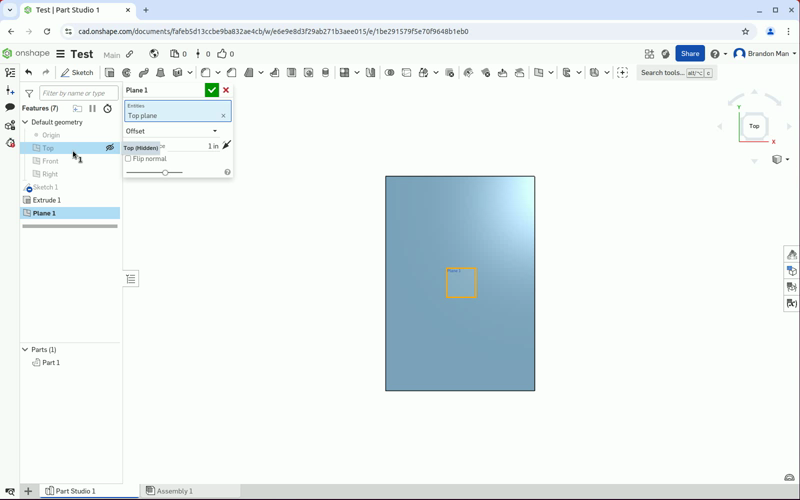
key(tab, 2)
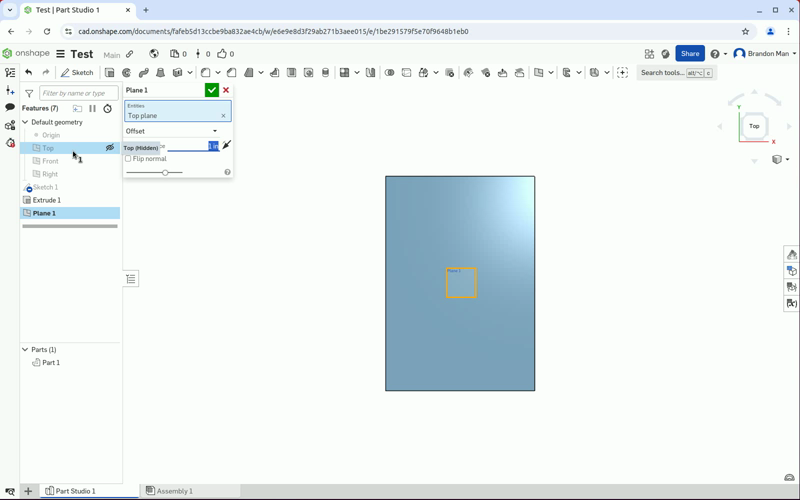
text(0.493)
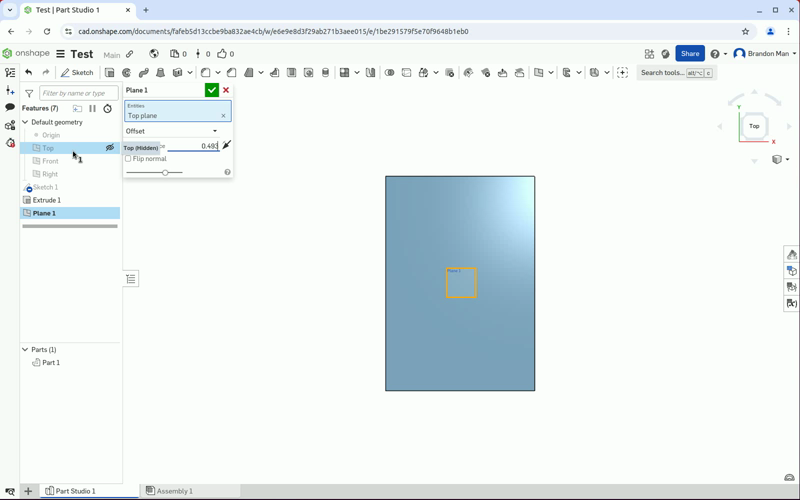
key(enter, 2)
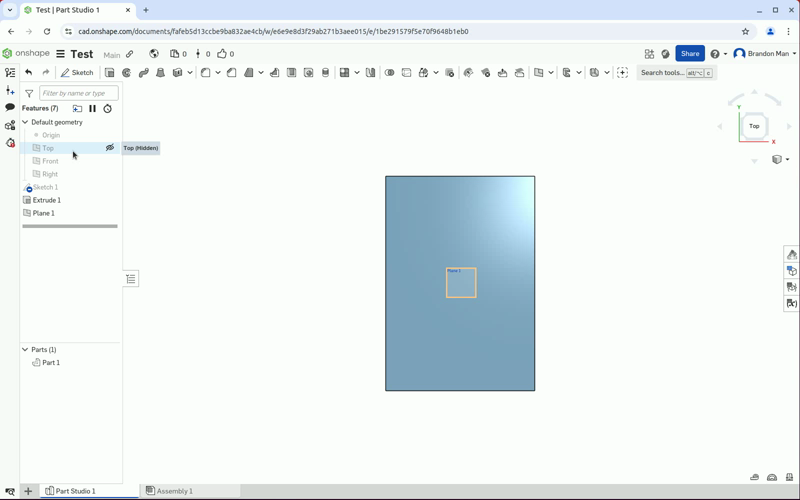
key(shift+s)
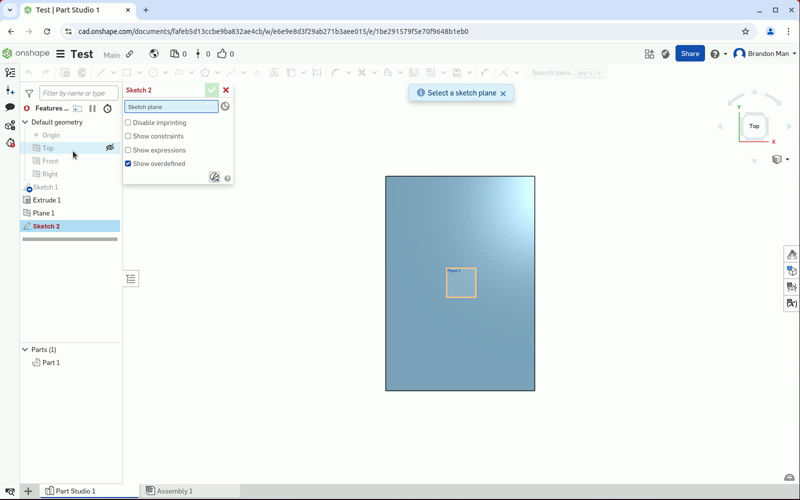
mouse_move(73, 215)
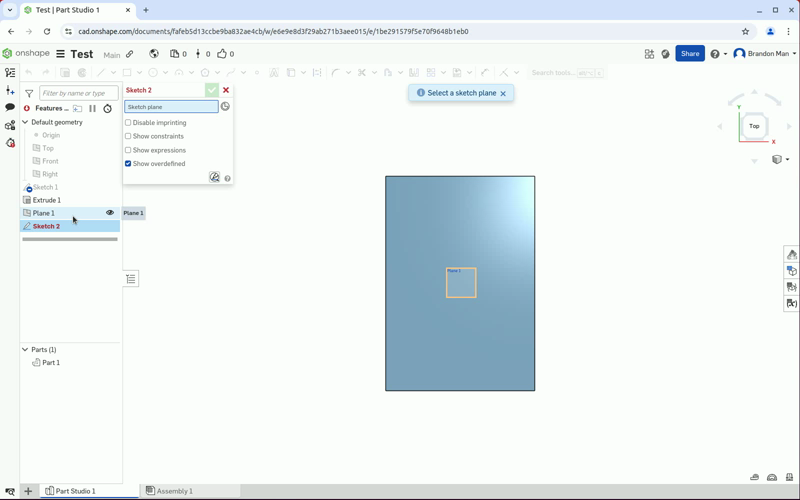
click(73, 215)
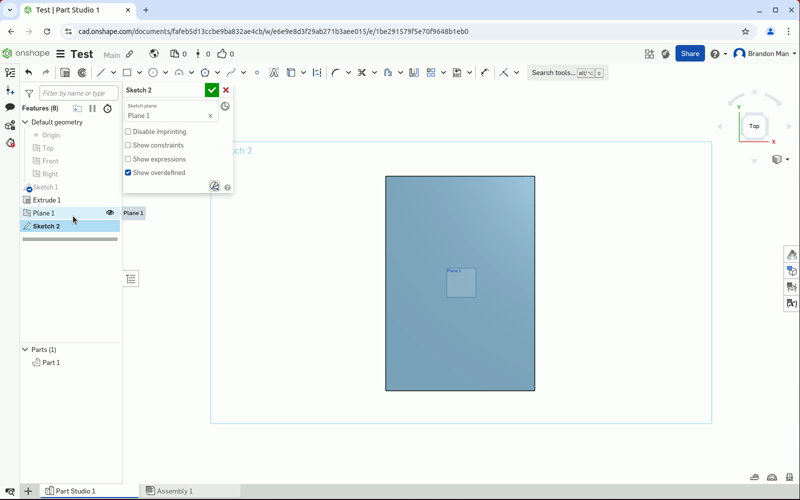
mouse_move(73, 352)
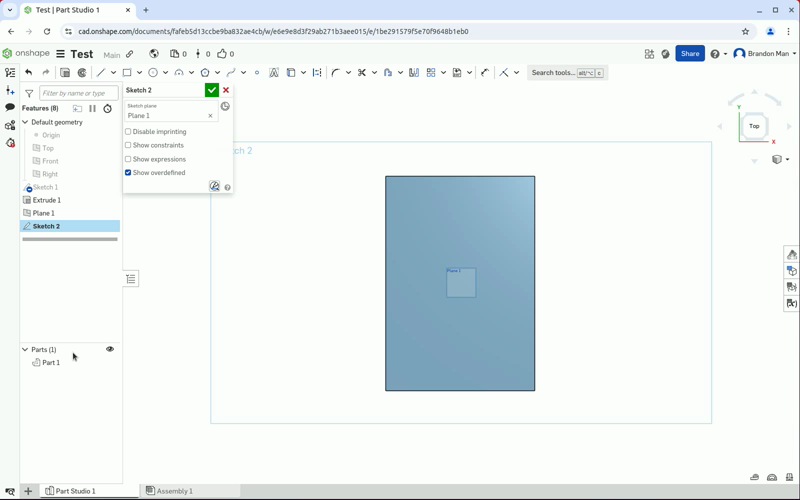
key(y)
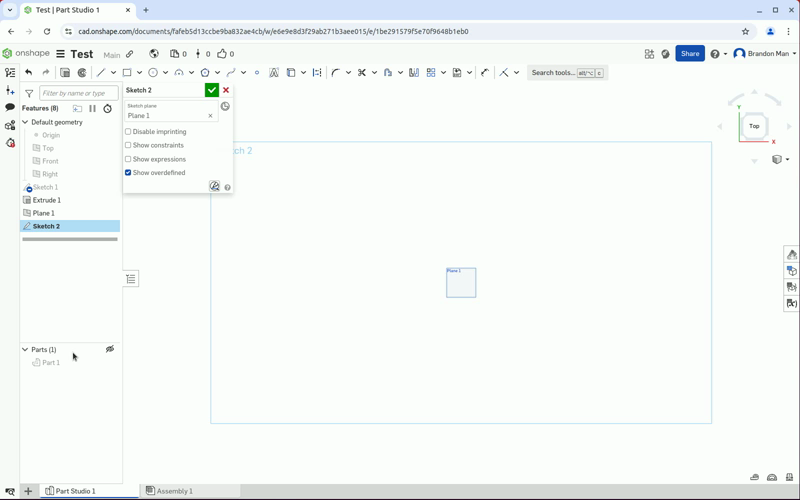
key(l)
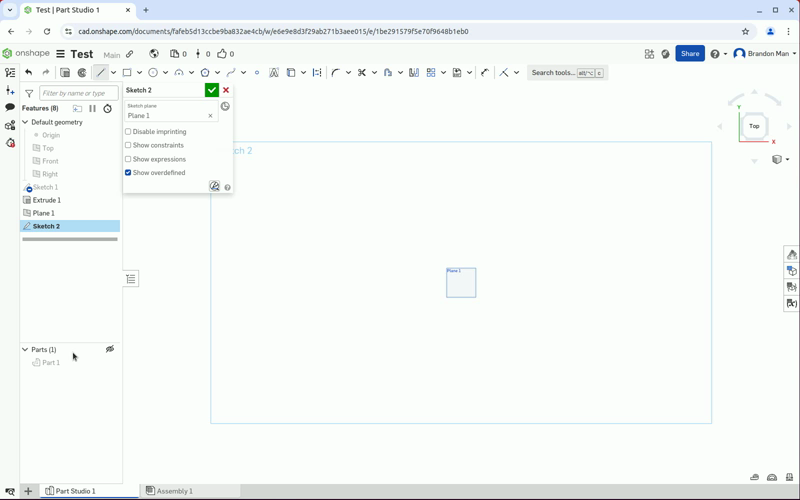
key_down(shift)
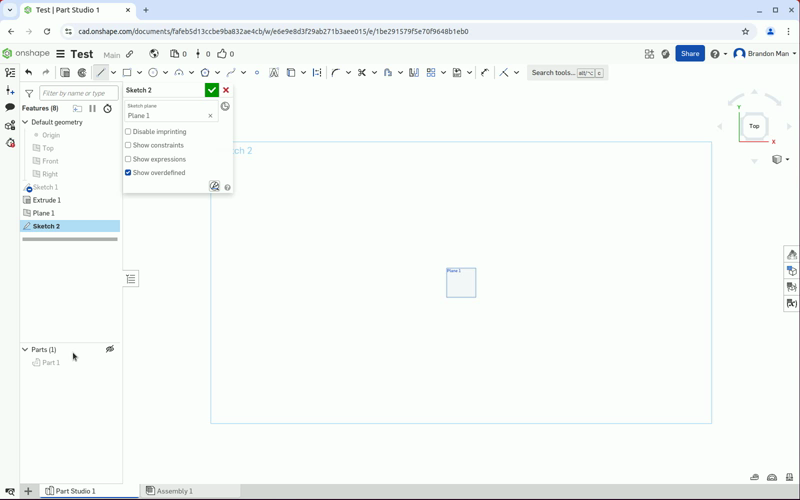
mouse_move(385, 390)
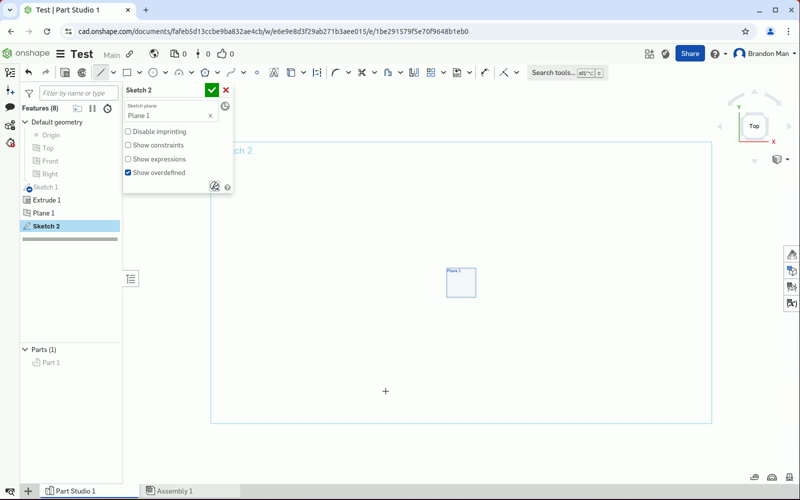
click(385, 390)
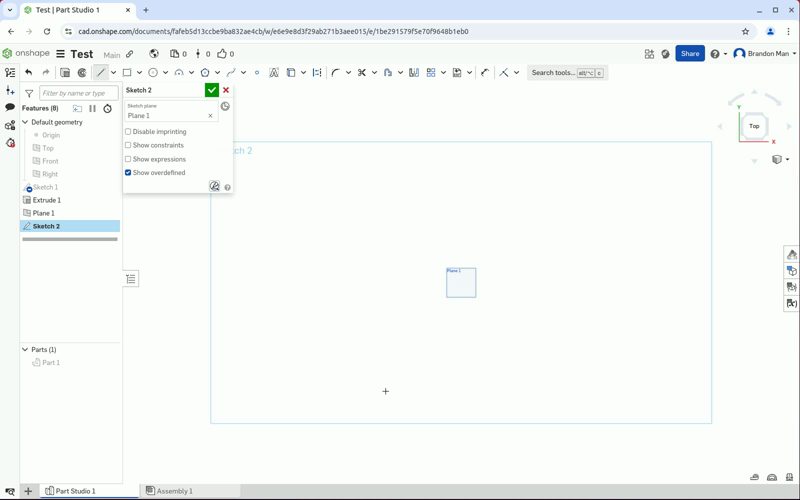
key_up(shift)
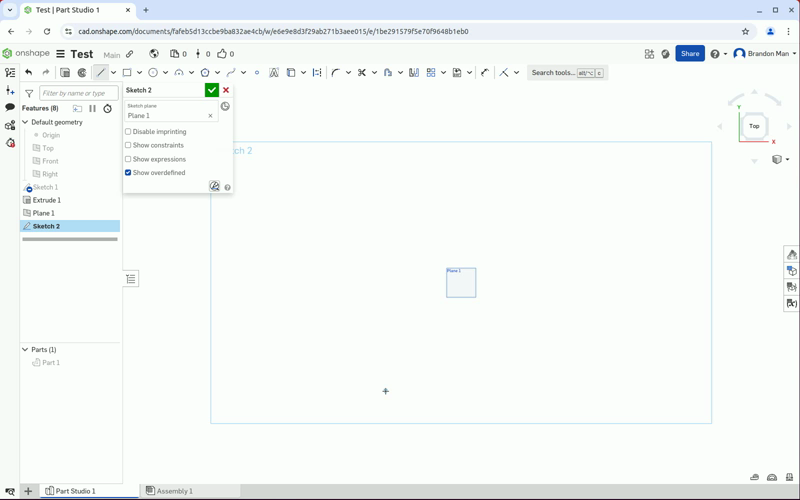
key_down(shift)
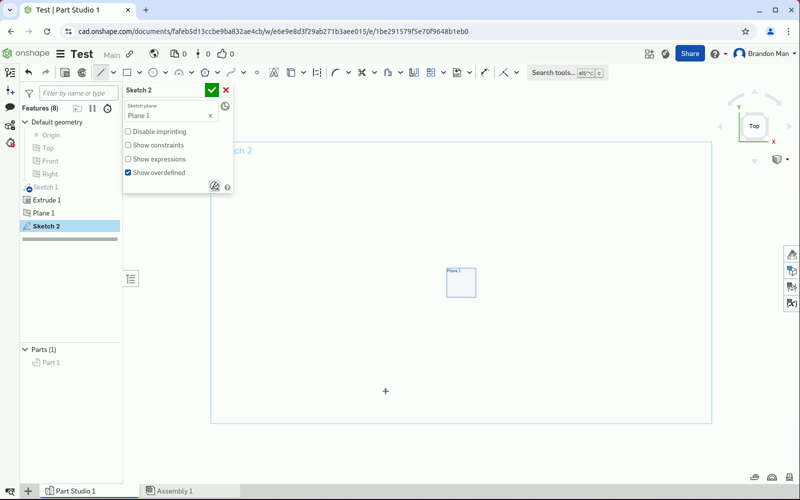
mouse_move(534, 390)
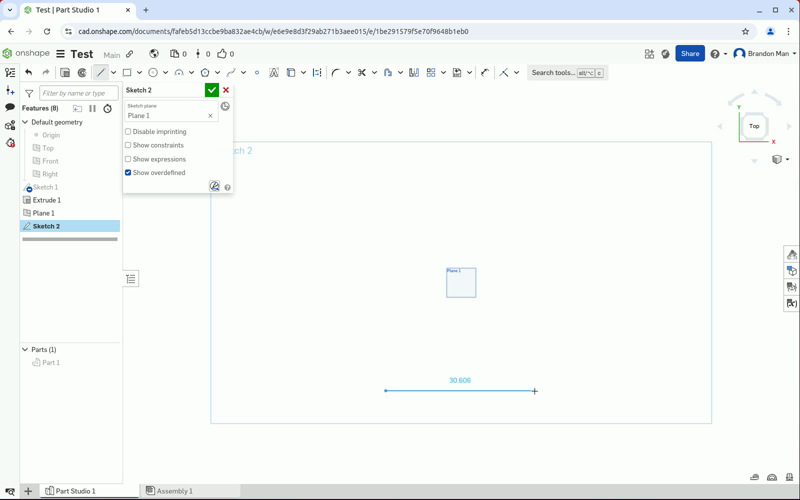
click(534, 390)
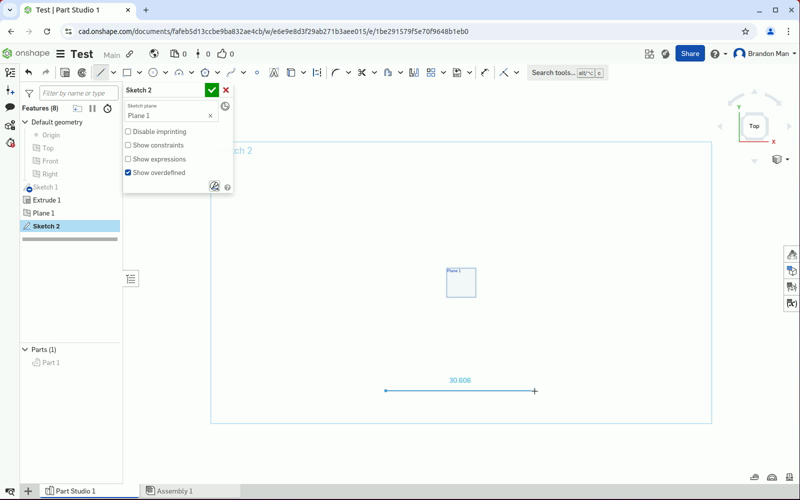
key_up(shift)
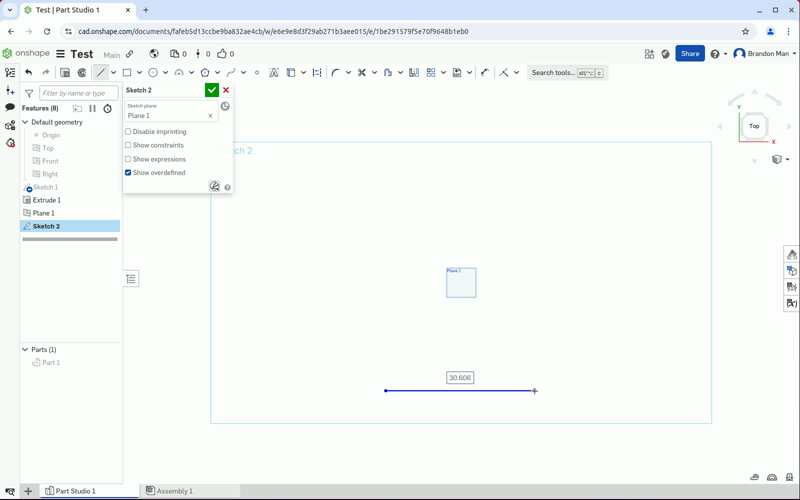
key_down(shift)
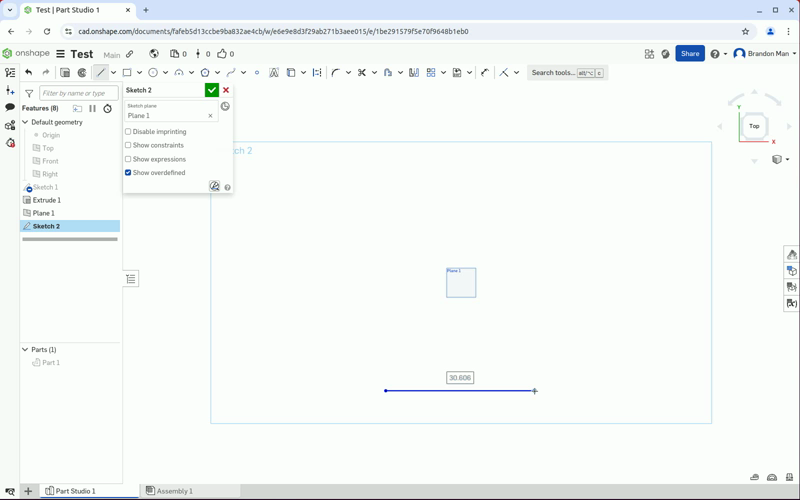
mouse_move(534, 176)
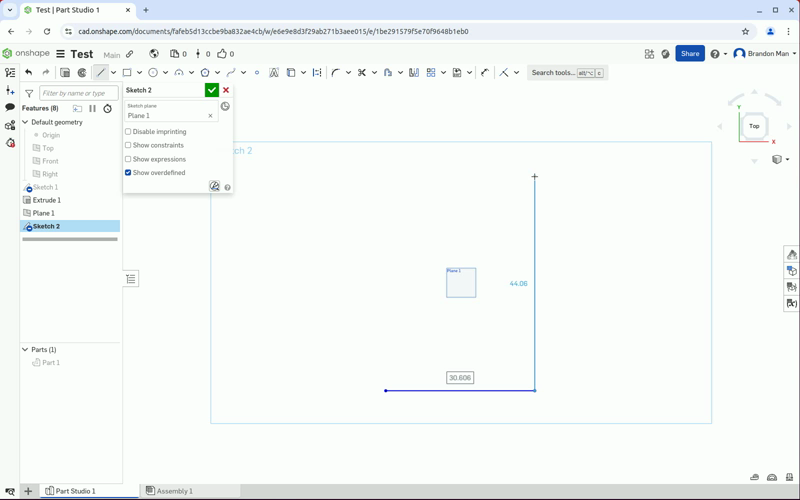
click(534, 176)
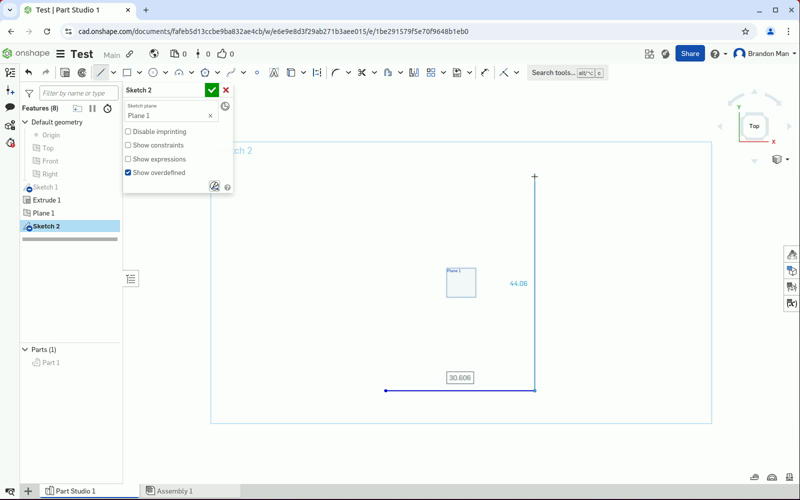
key_up(shift)
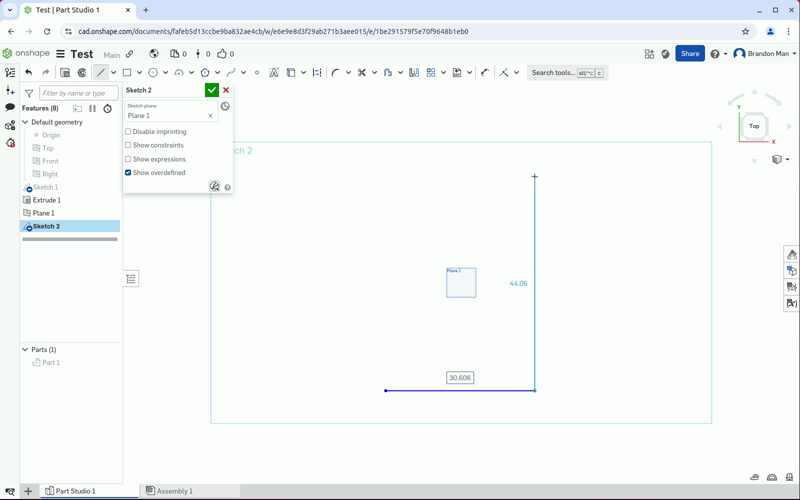
key_down(shift)
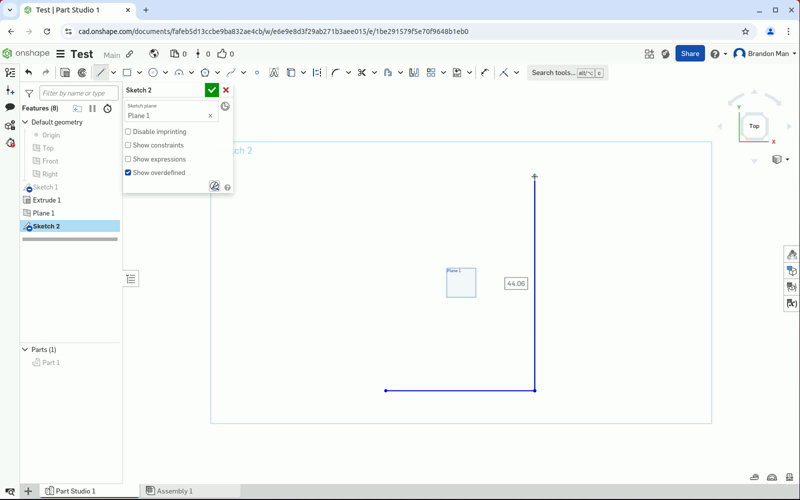
mouse_move(385, 176)
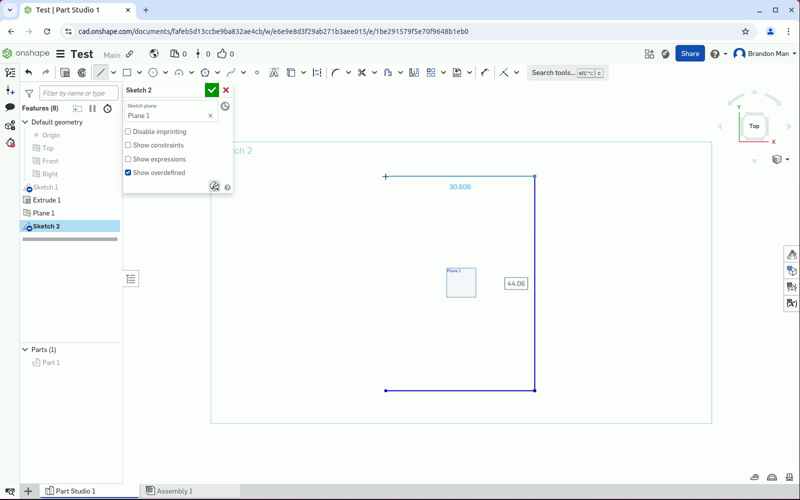
click(385, 176)
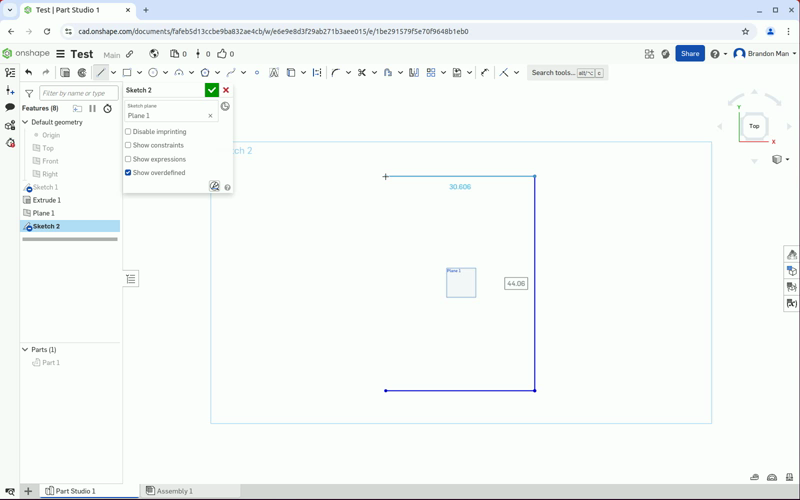
key_up(shift)
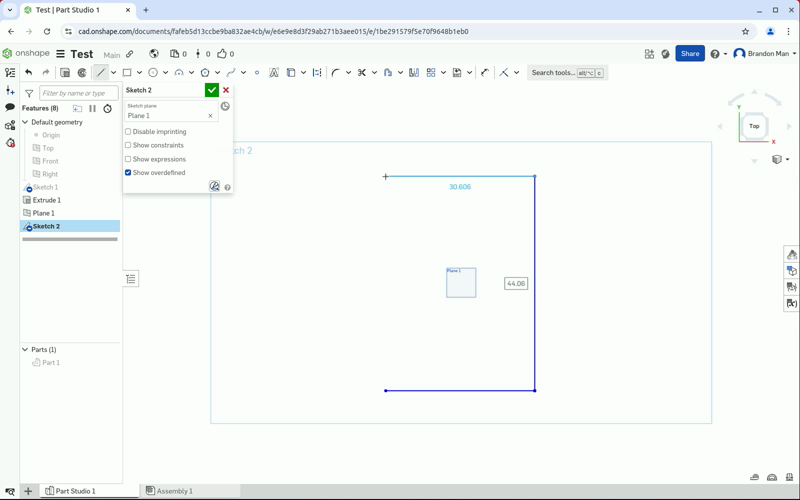
key_down(shift)
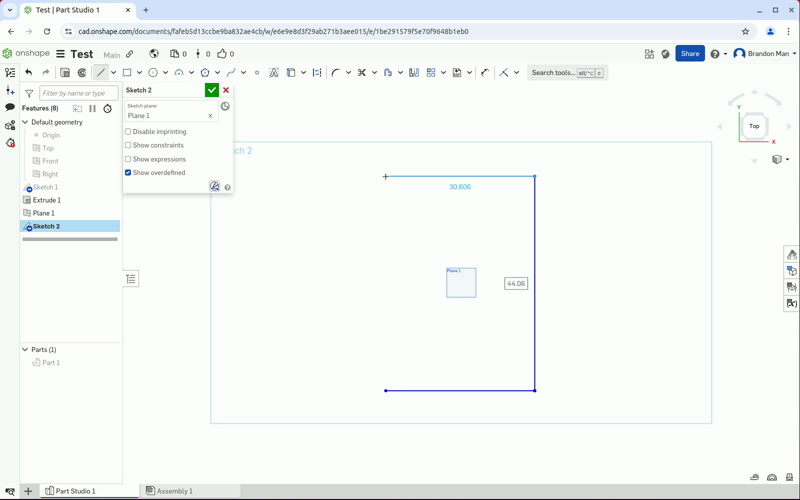
mouse_move(385, 390)
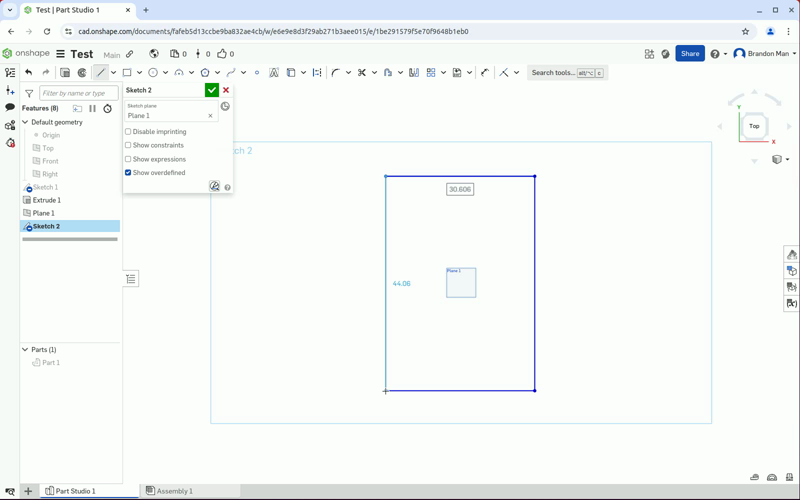
key_up(shift)
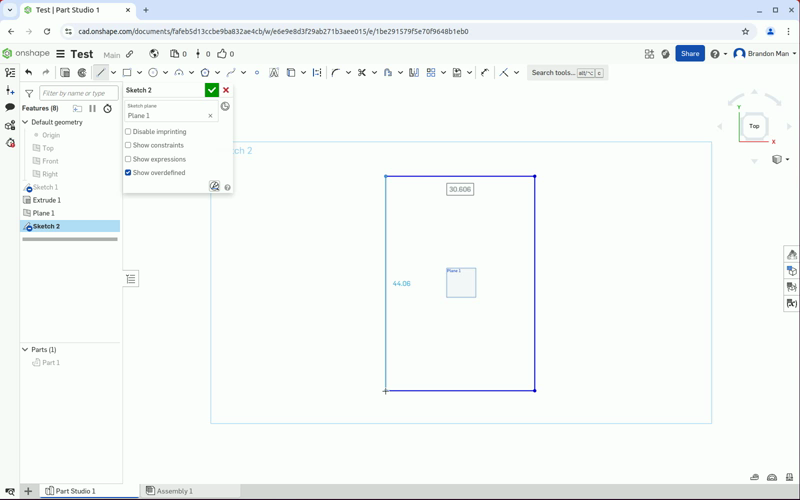
click(385, 390)
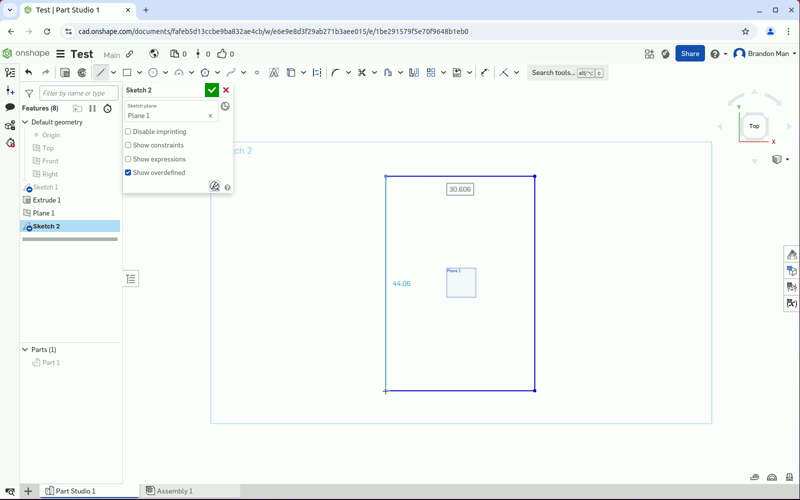
key(esc)
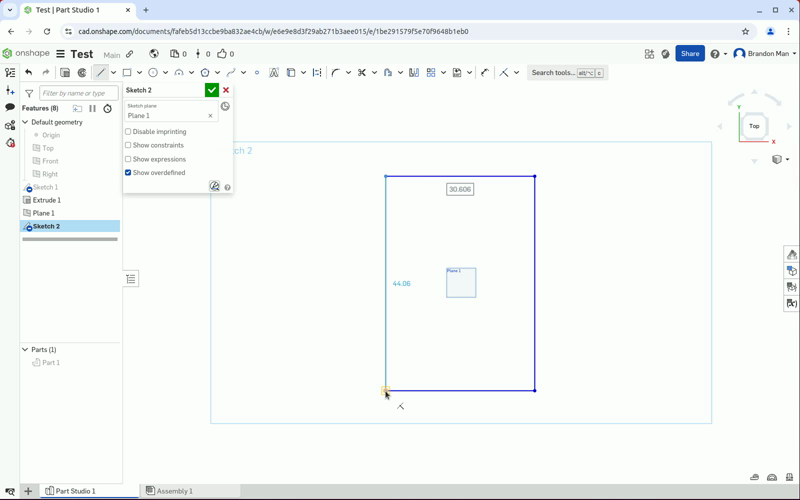
key(l)
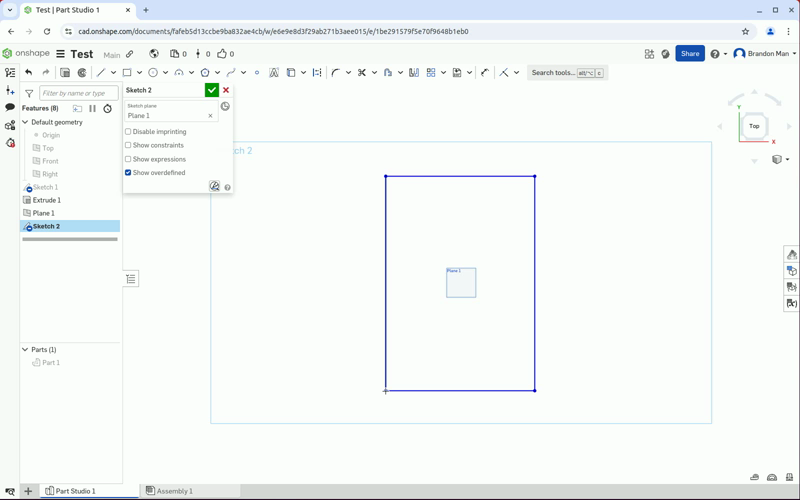
key_down(shift)
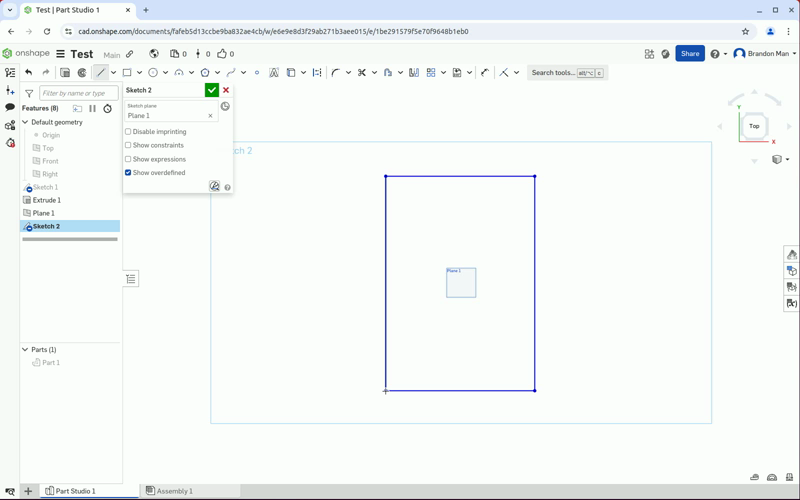
mouse_move(388, 388)
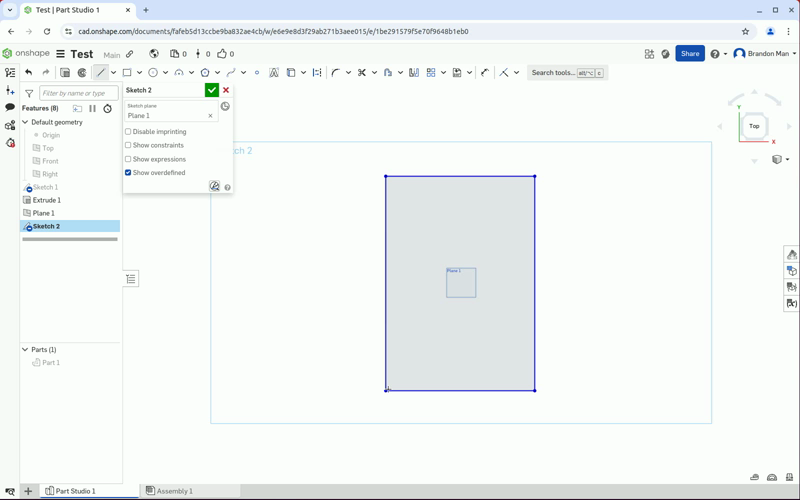
scroll(6)
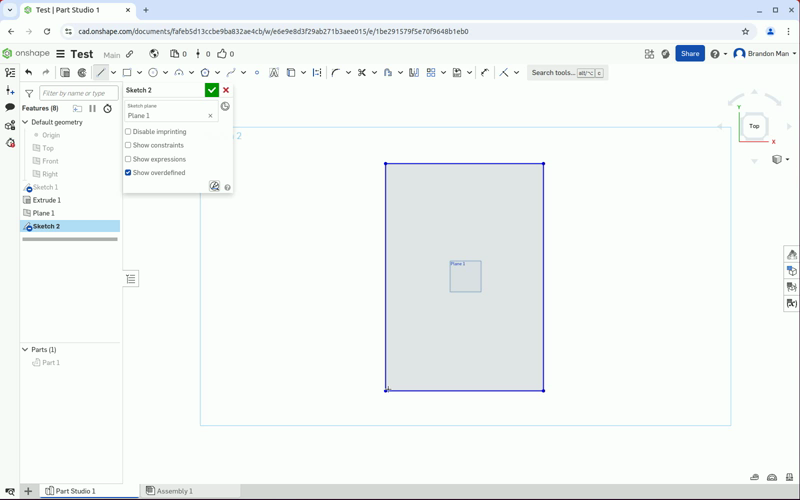
scroll(6)
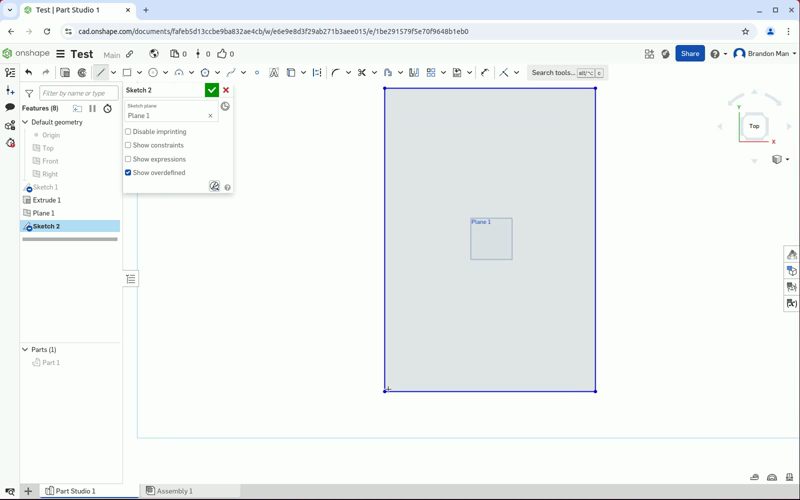
scroll(6)
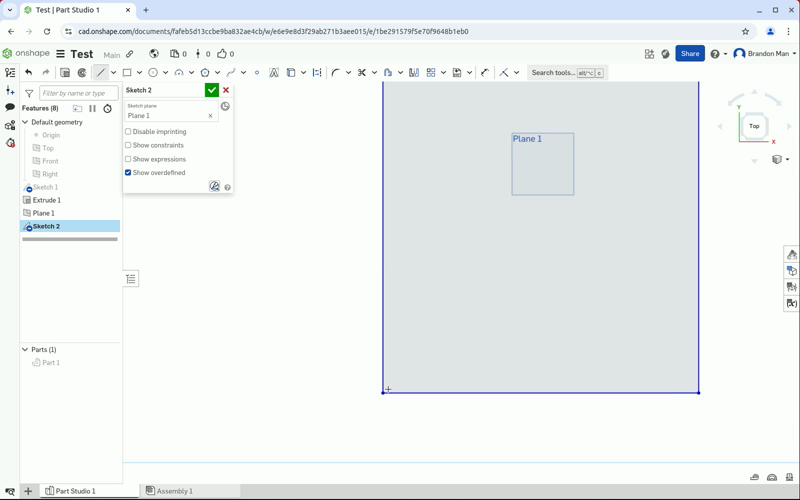
scroll(6)
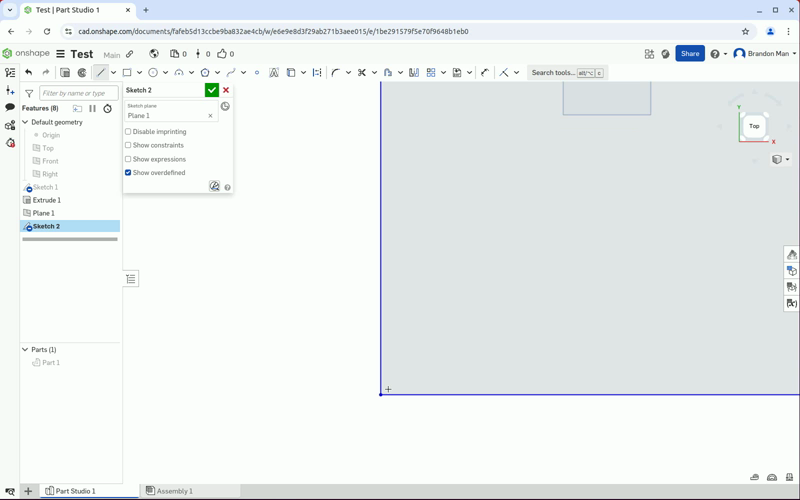
scroll(6)
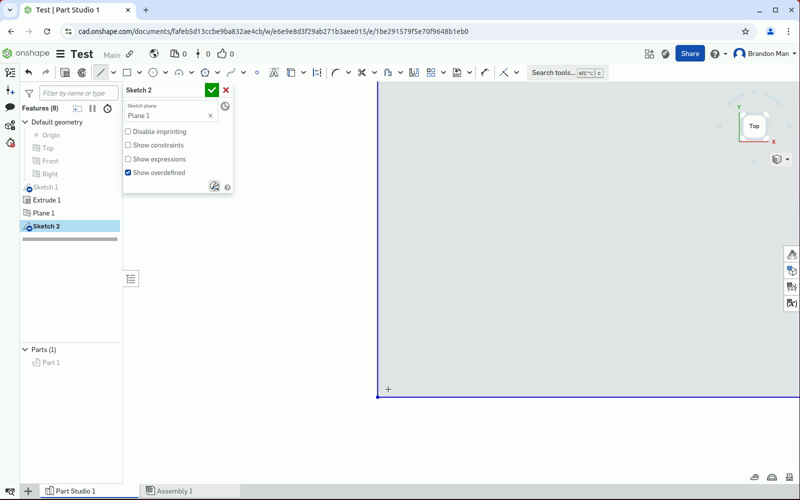
scroll(6)
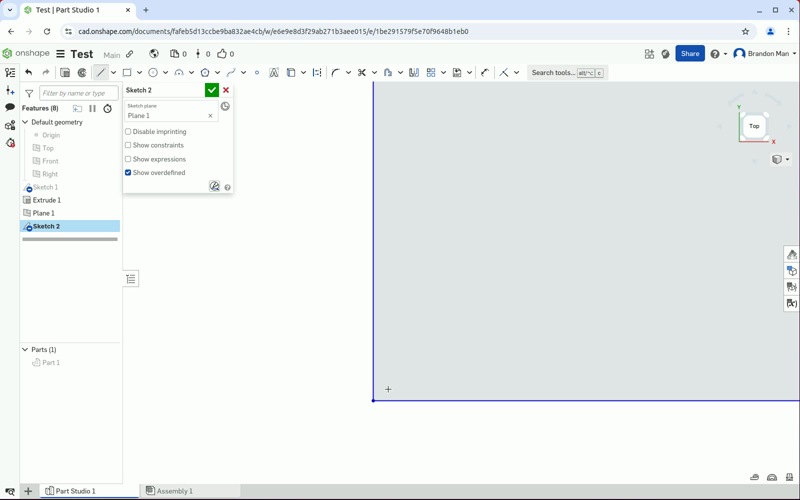
scroll(6)
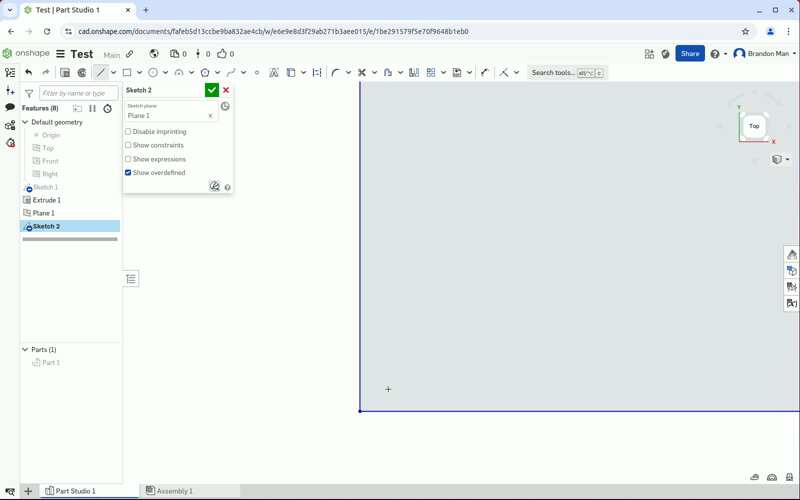
click(388, 388)
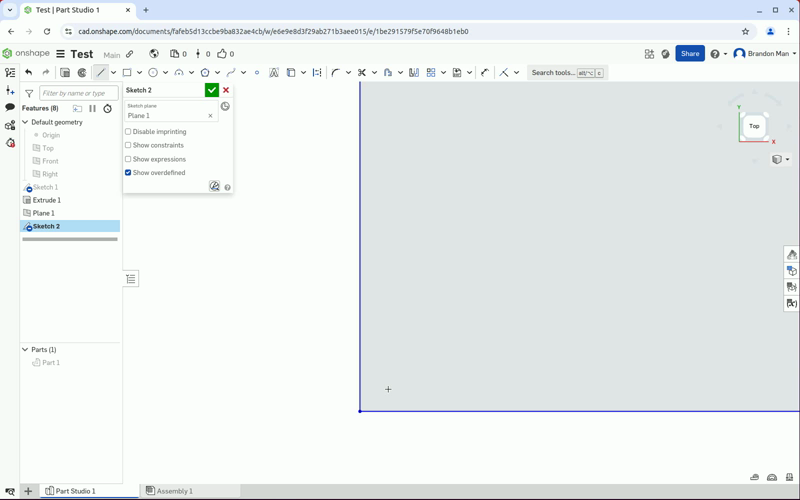
scroll(-6)
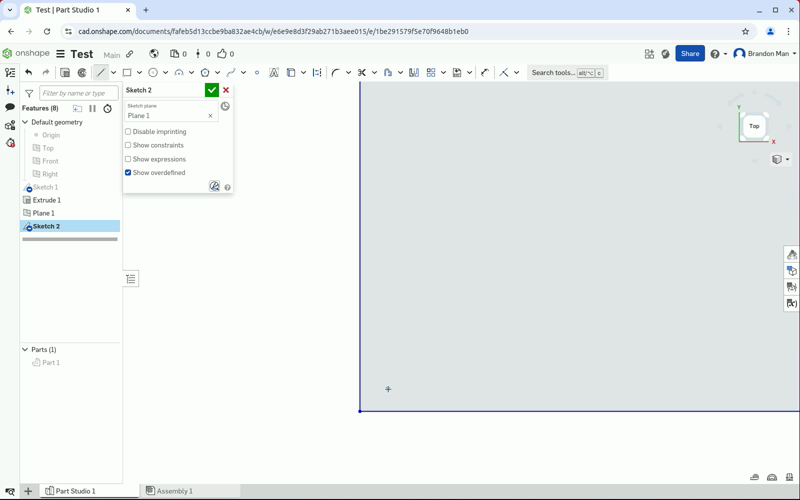
scroll(-6)
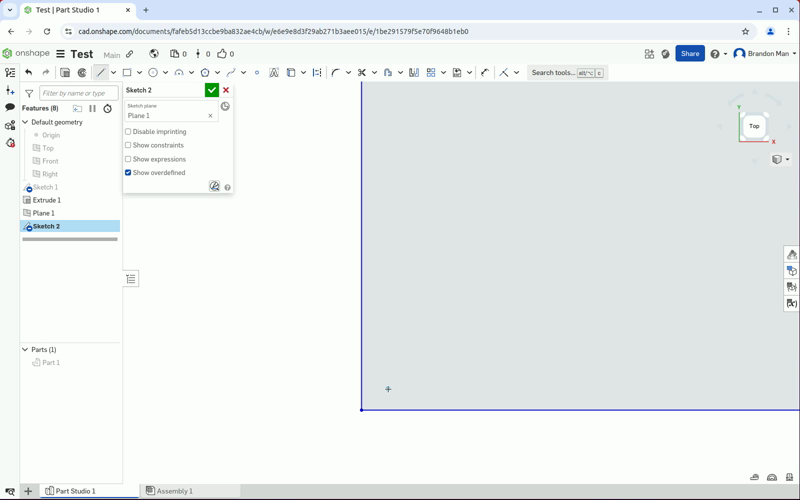
scroll(-6)
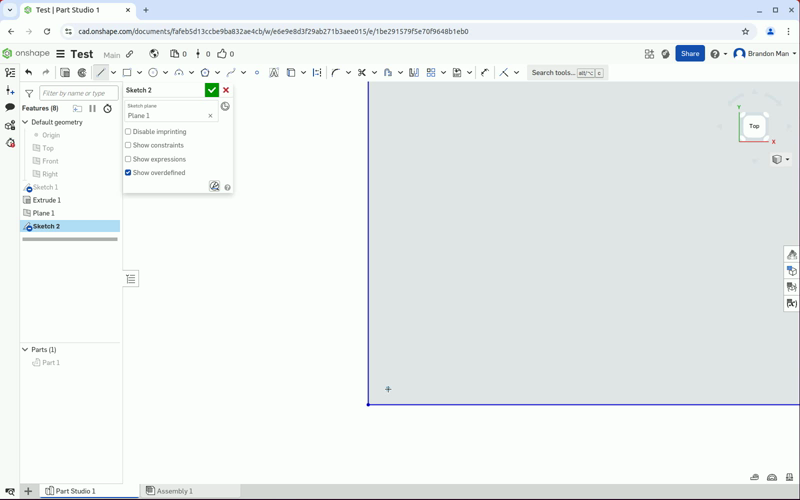
scroll(-6)
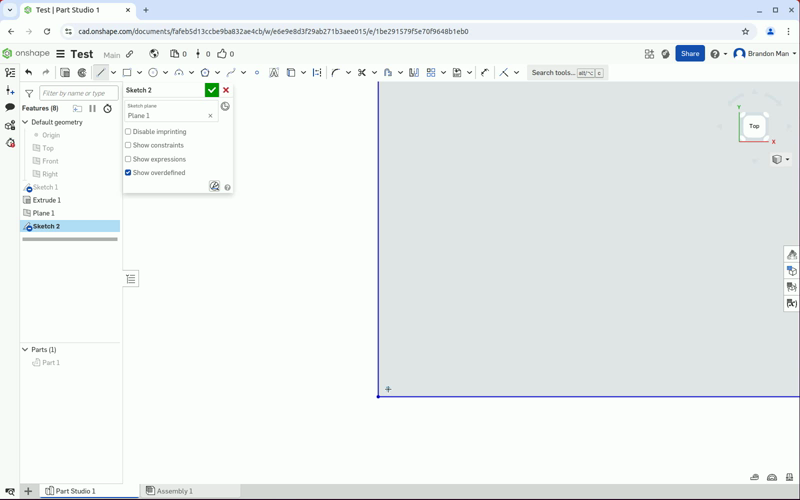
scroll(-6)
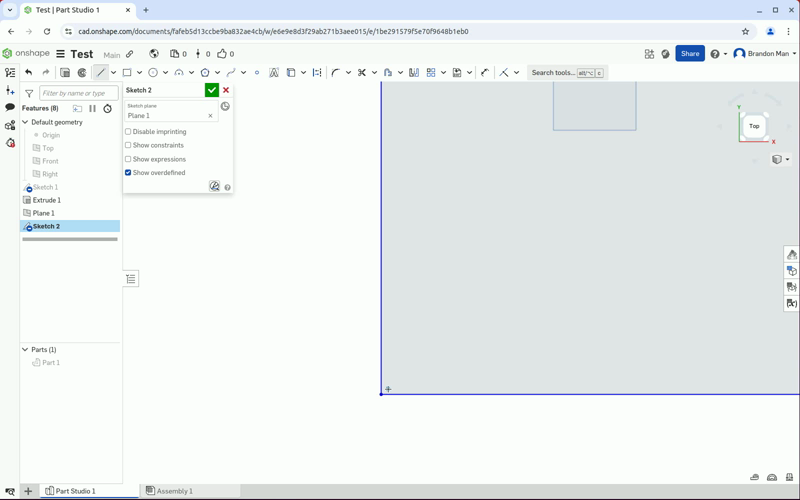
scroll(-6)
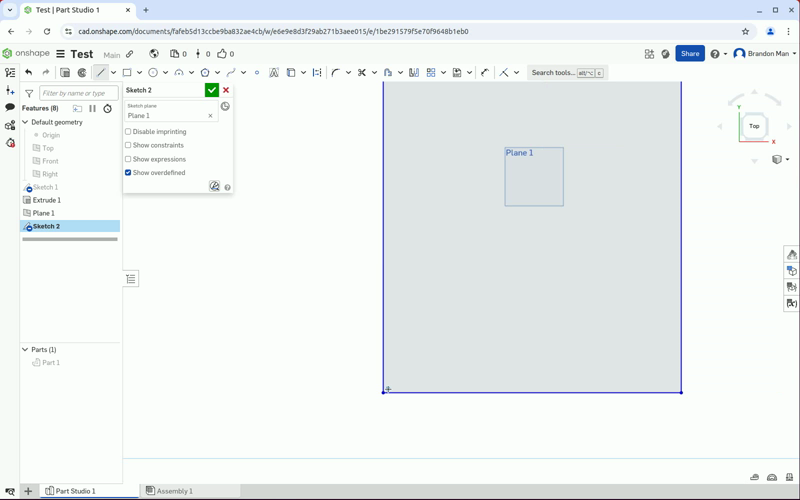
scroll(-6)
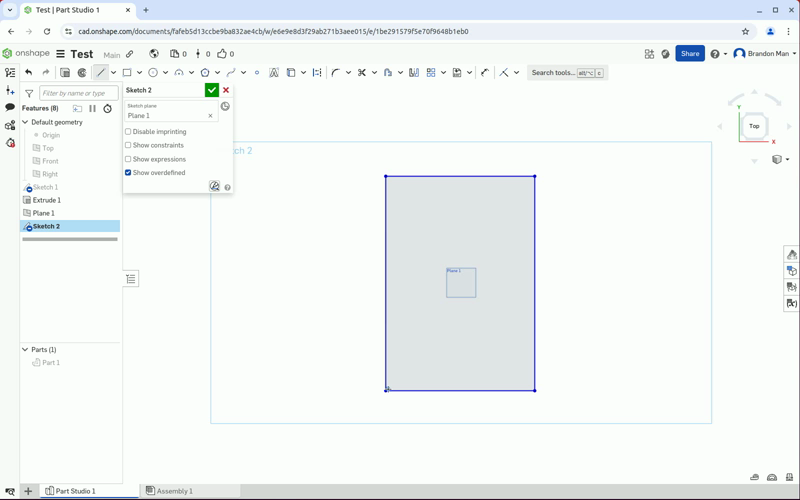
key_up(shift)
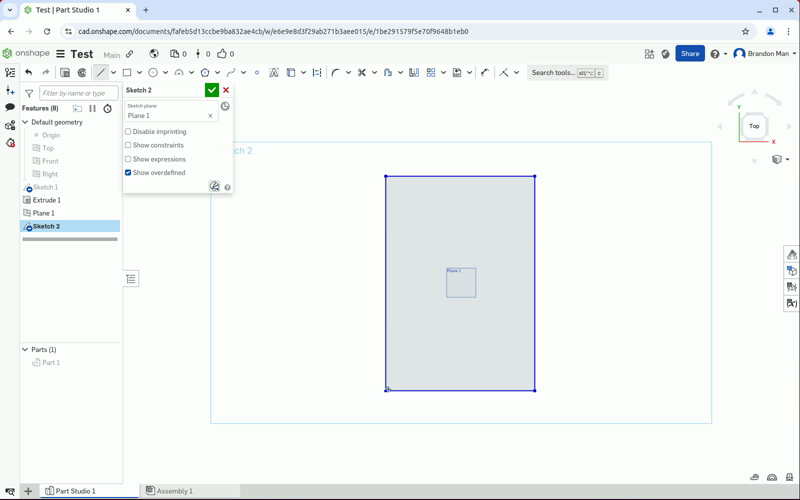
key_down(shift)
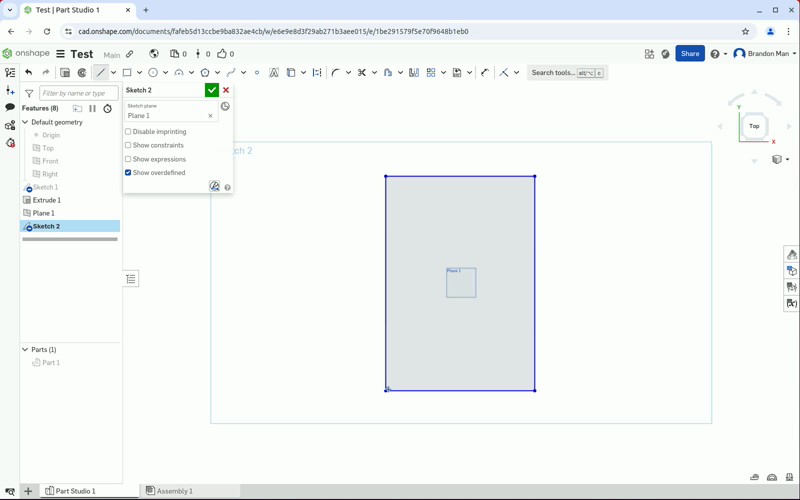
mouse_move(532, 388)
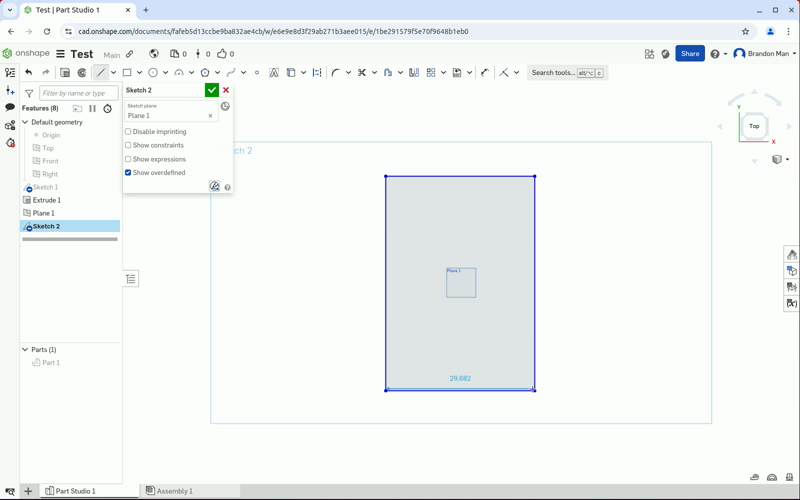
scroll(6)
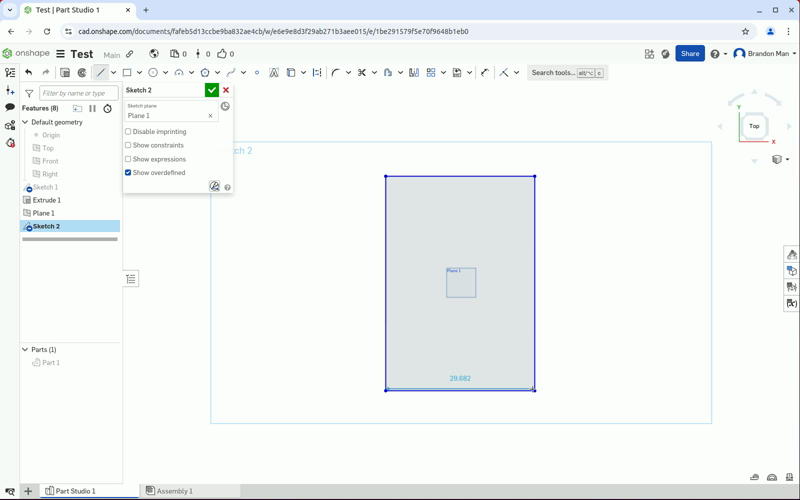
scroll(6)
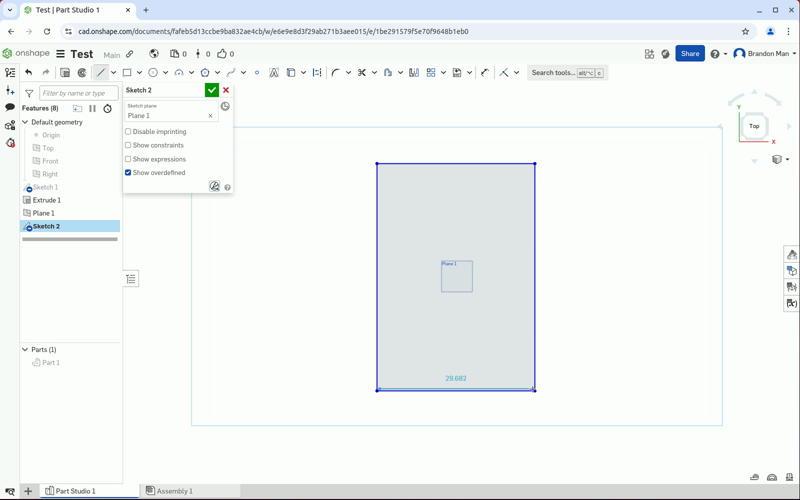
scroll(6)
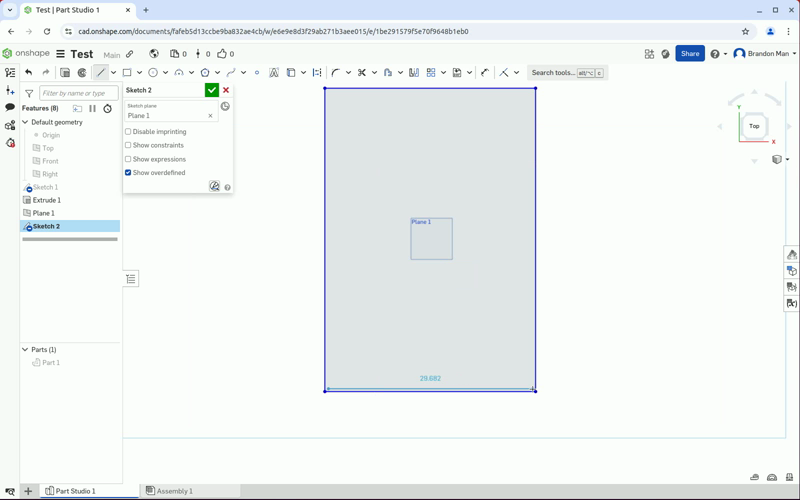
scroll(6)
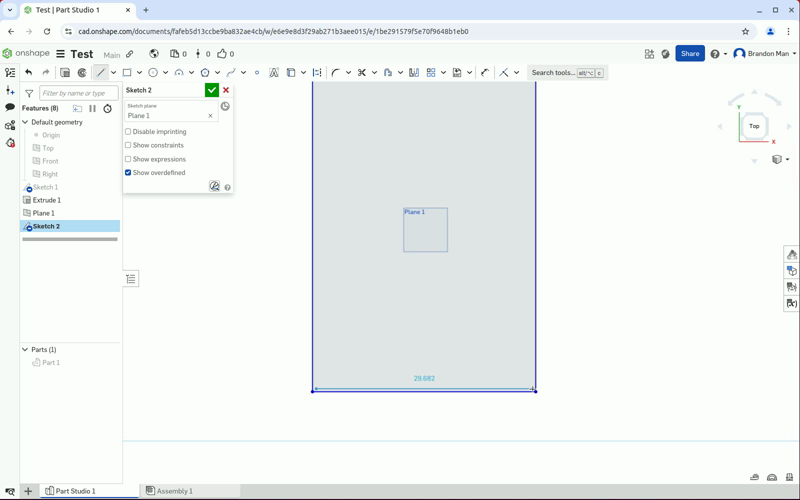
scroll(6)
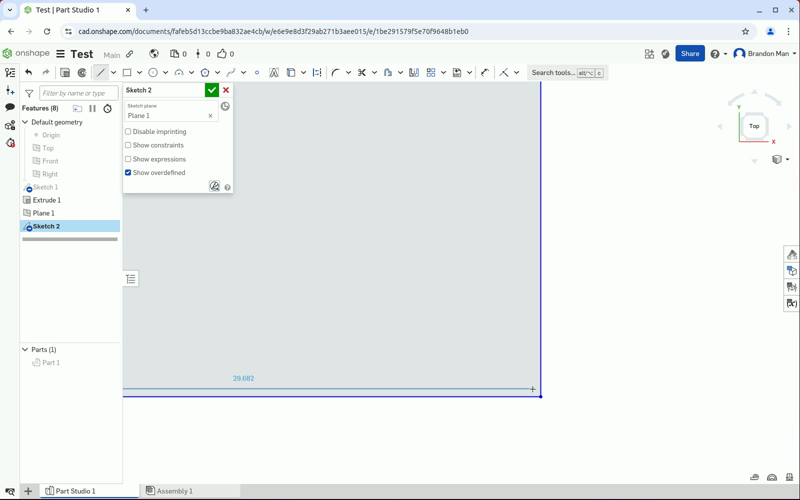
scroll(6)
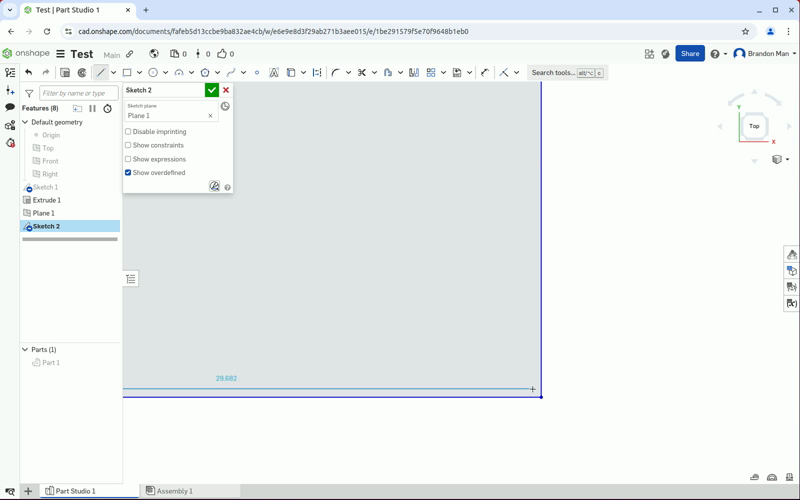
scroll(6)
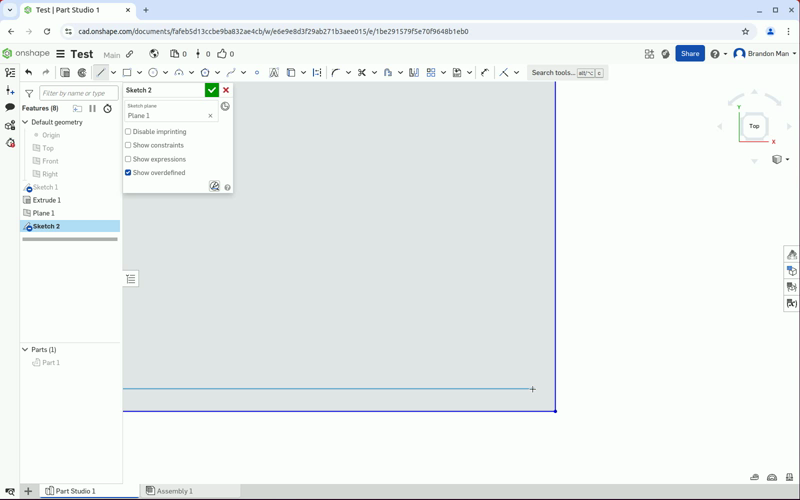
click(532, 388)
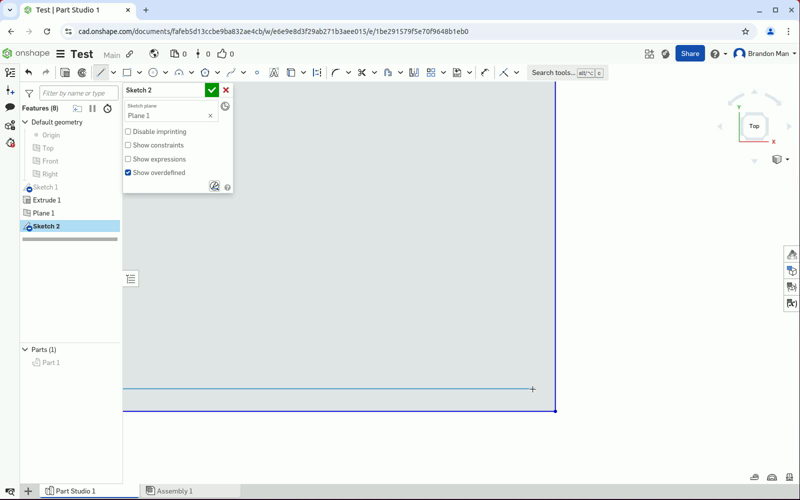
scroll(-6)
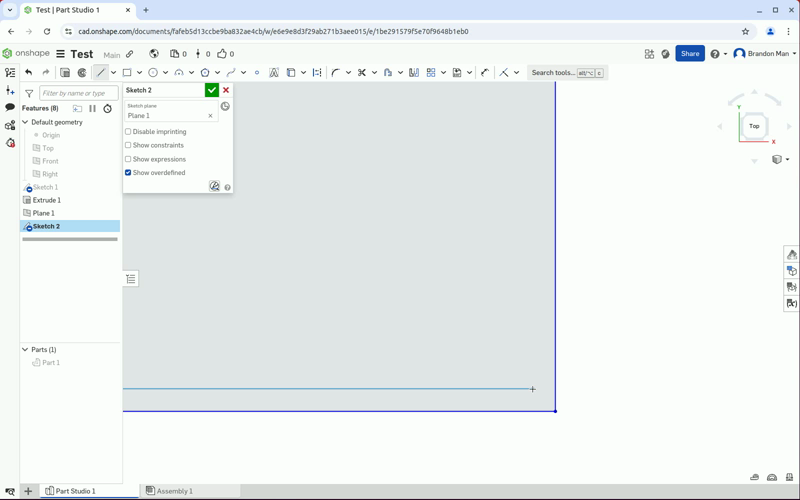
scroll(-6)
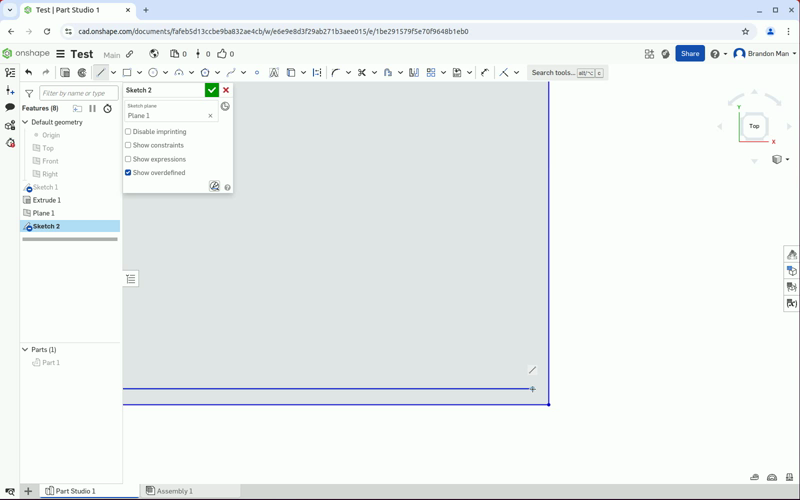
scroll(-6)
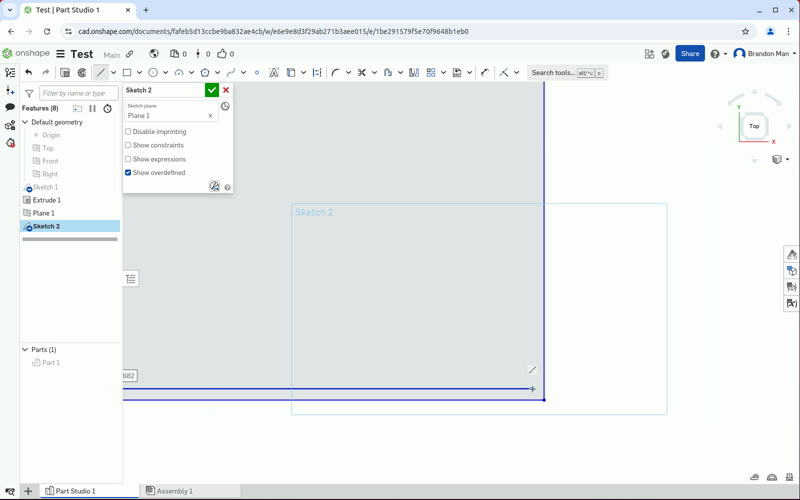
scroll(-6)
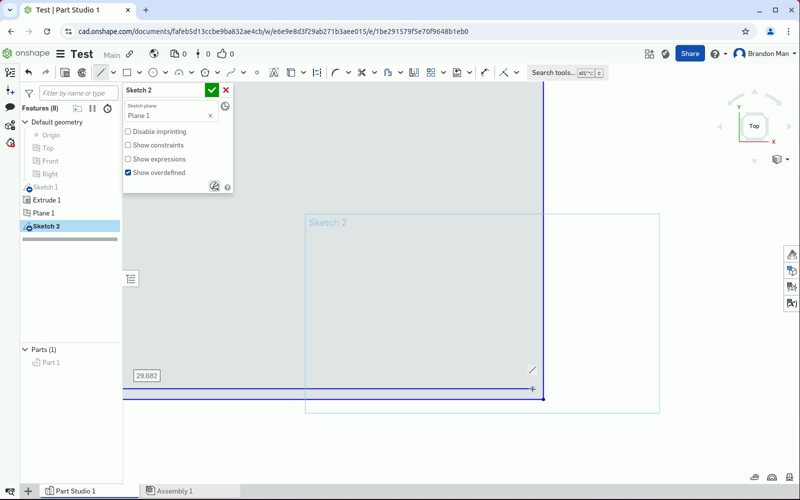
scroll(-6)
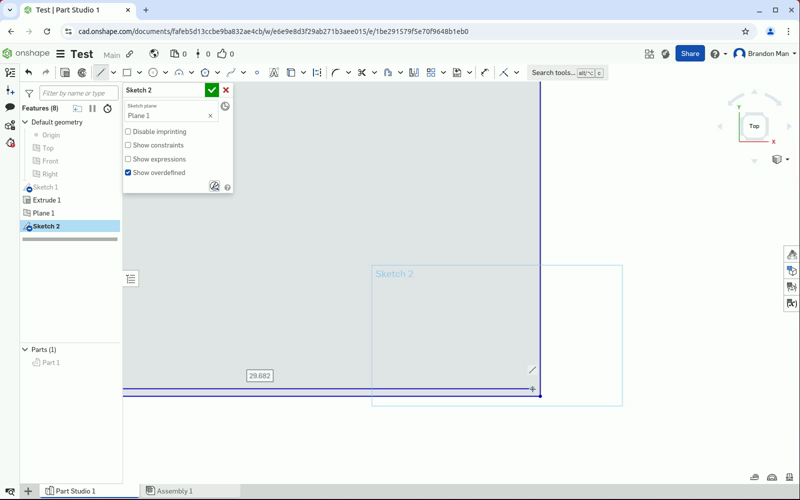
scroll(-6)
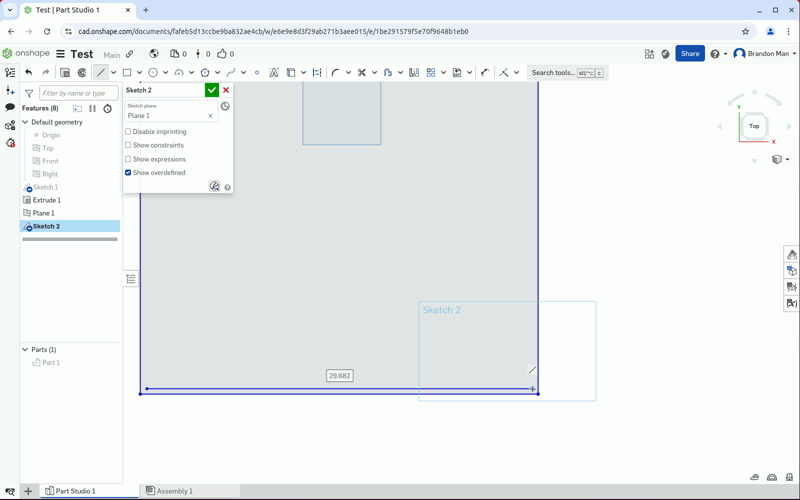
scroll(-6)
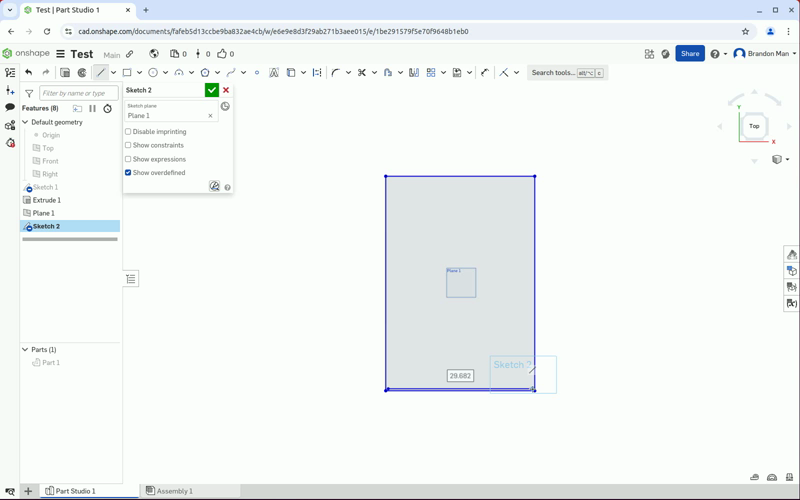
key_up(shift)
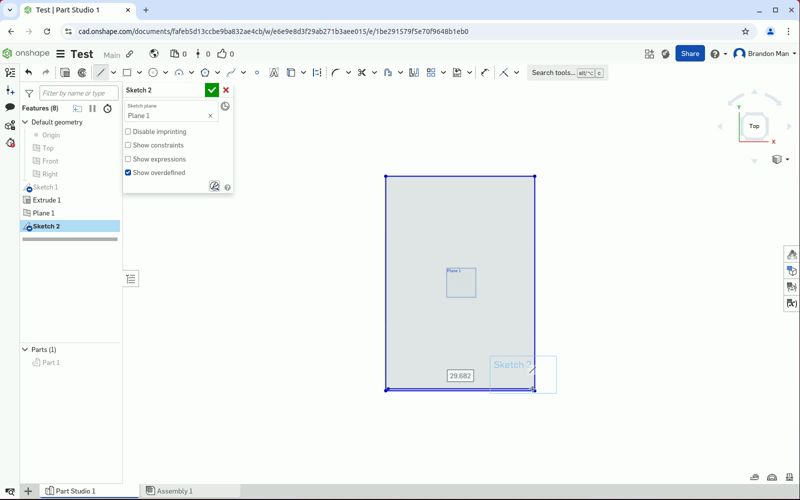
key_down(shift)
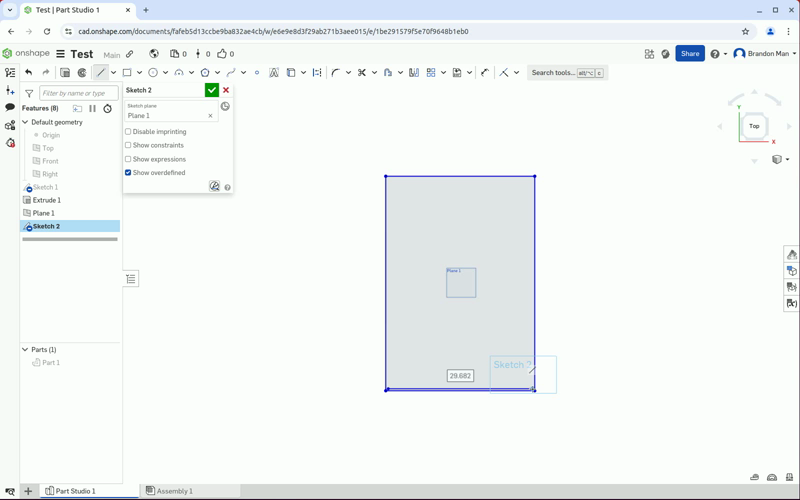
mouse_move(532, 178)
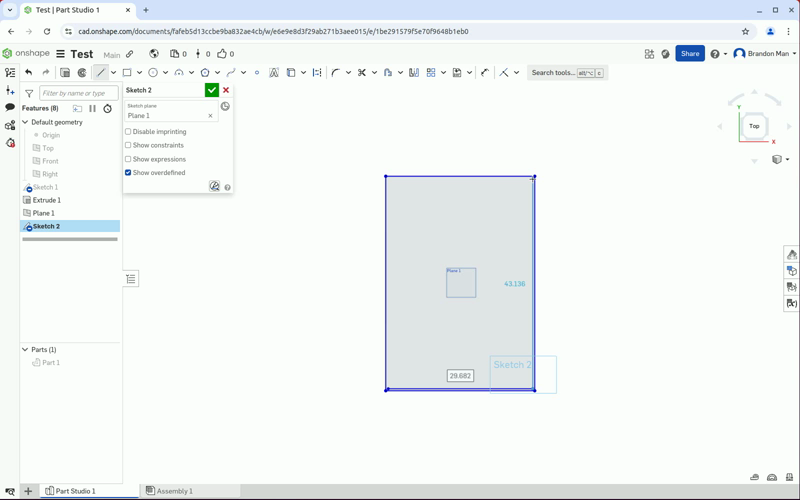
scroll(6)
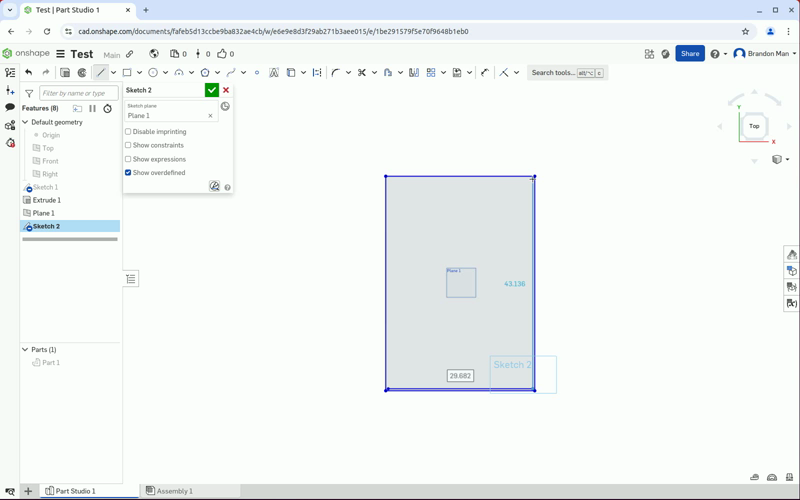
scroll(6)
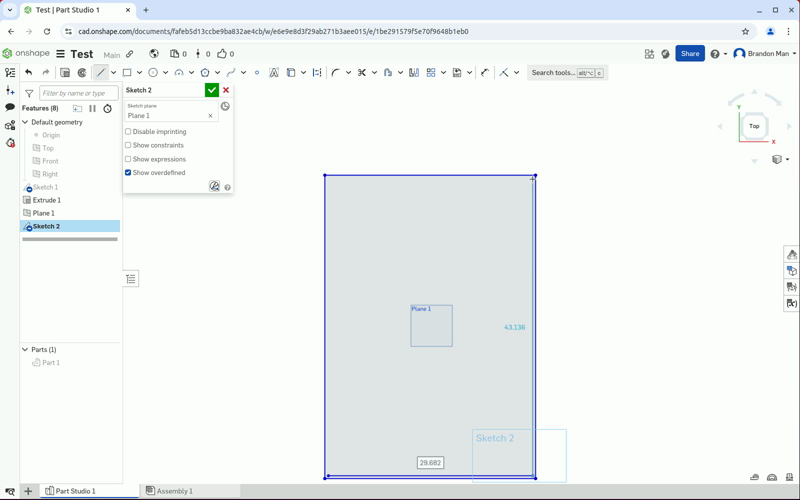
scroll(6)
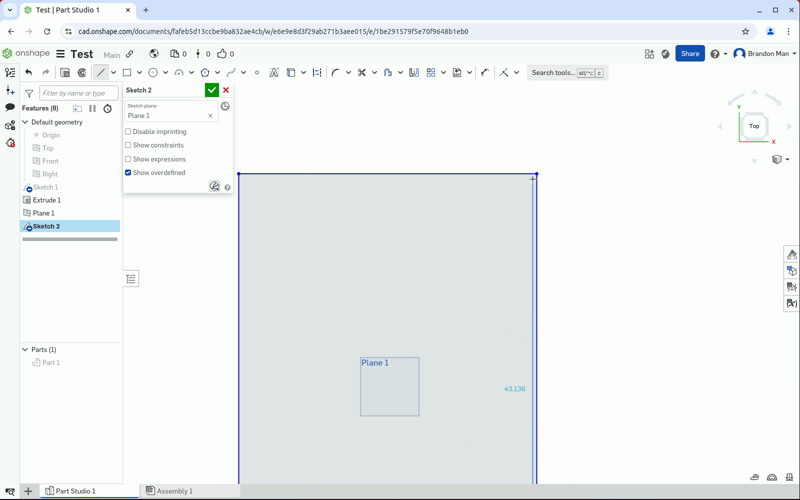
scroll(6)
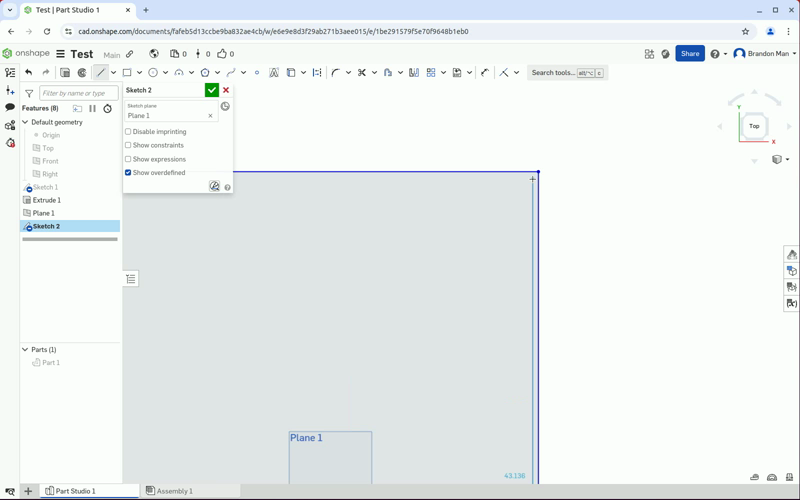
scroll(6)
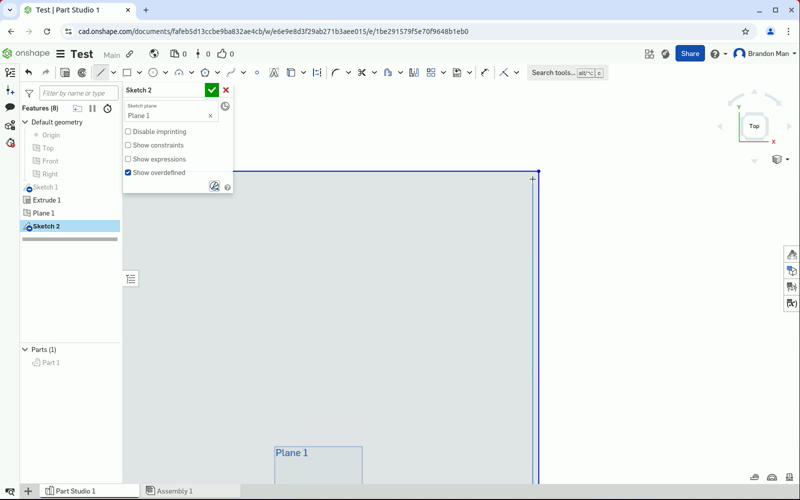
scroll(6)
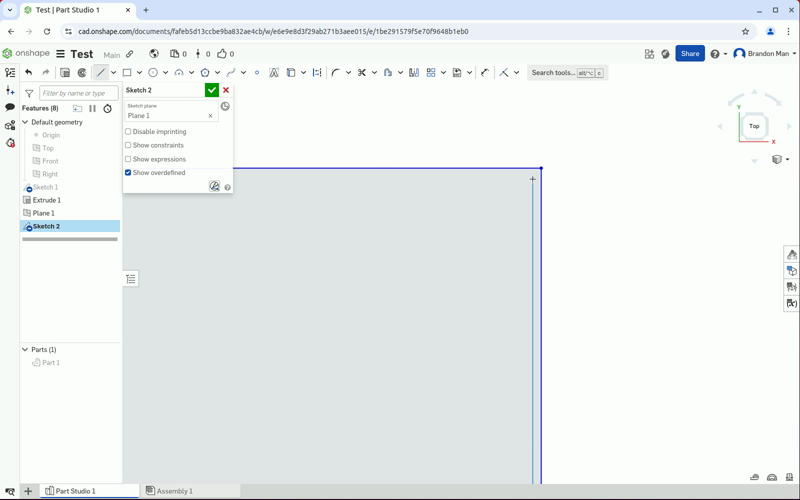
scroll(6)
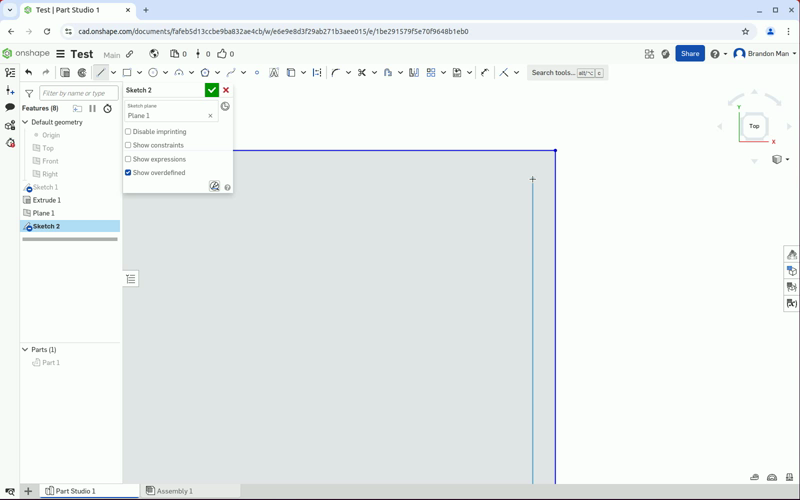
click(532, 178)
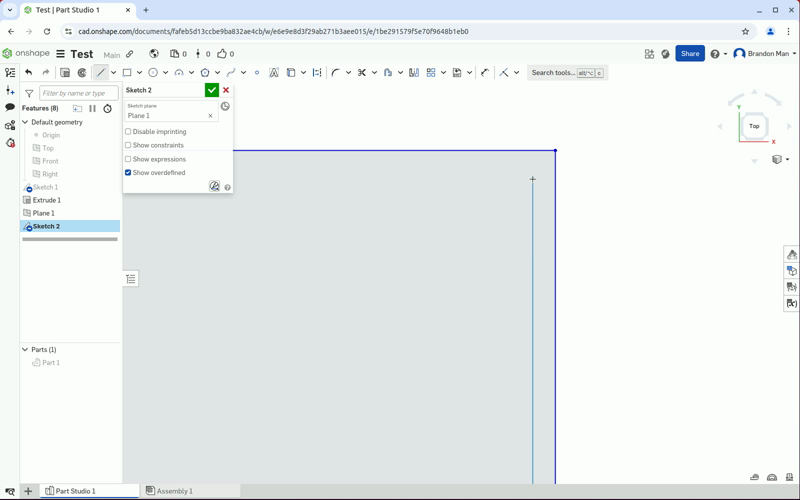
scroll(-6)
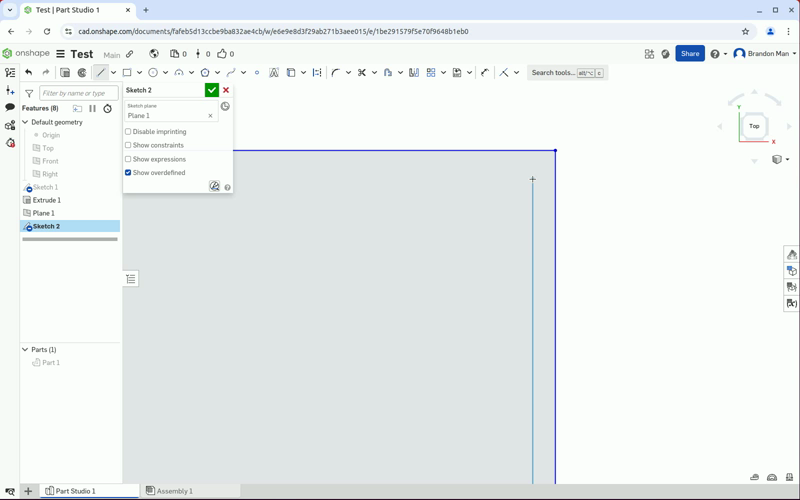
scroll(-6)
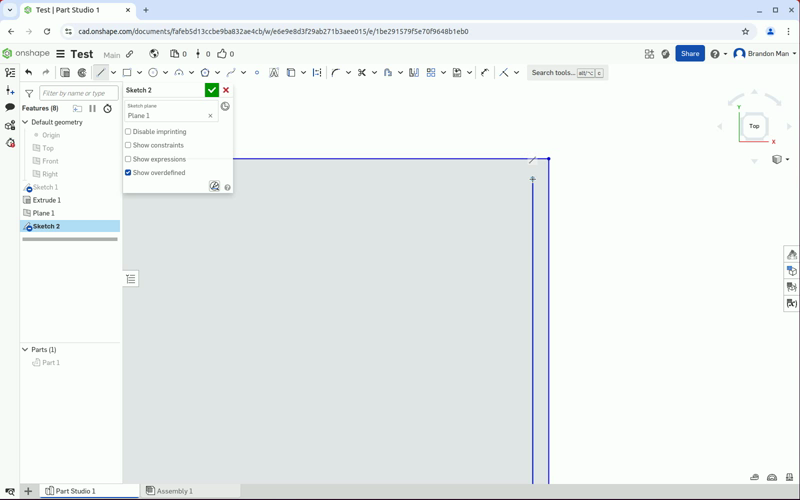
scroll(-6)
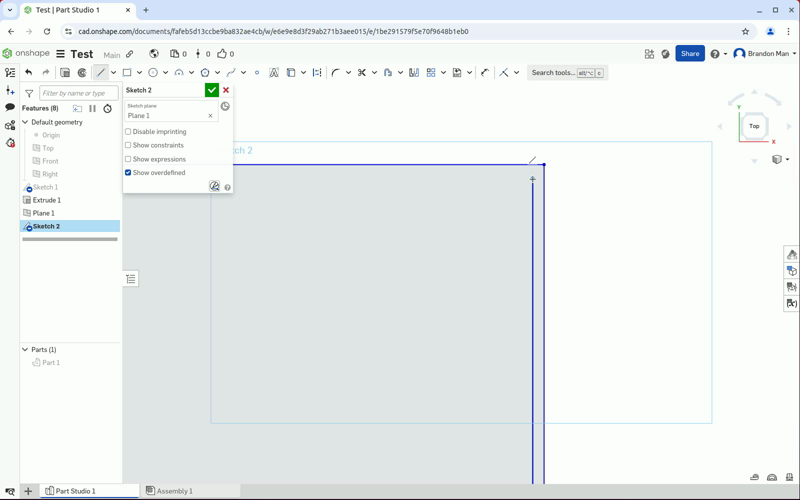
scroll(-6)
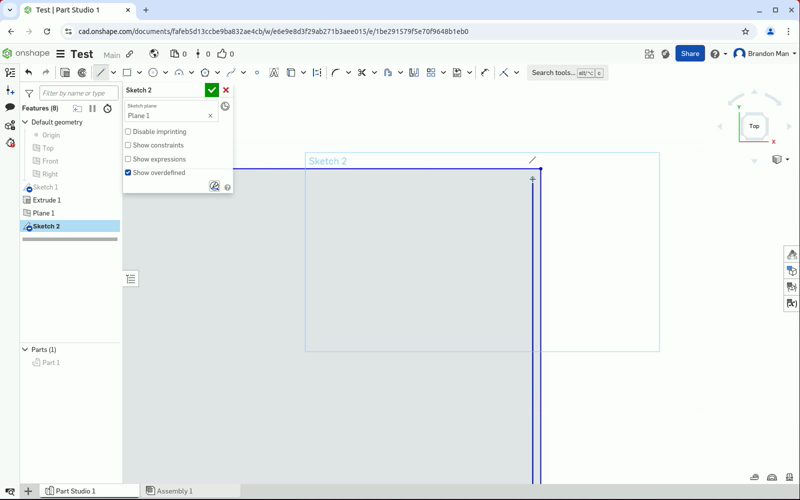
scroll(-6)
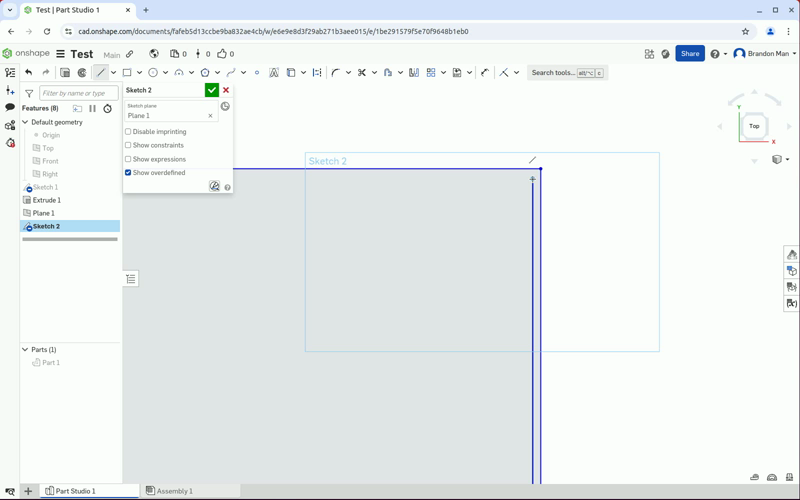
scroll(-6)
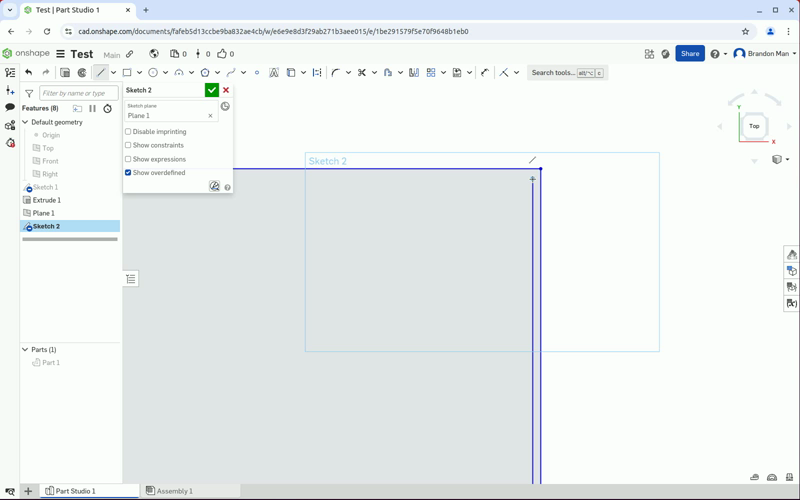
scroll(-6)
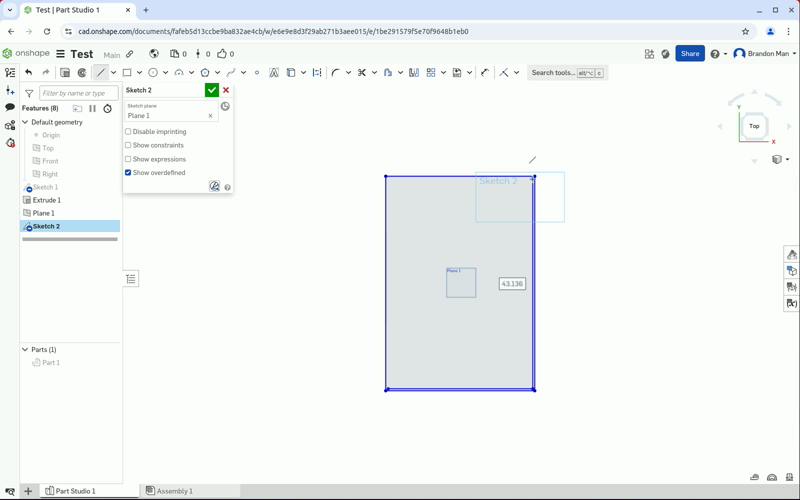
key_up(shift)
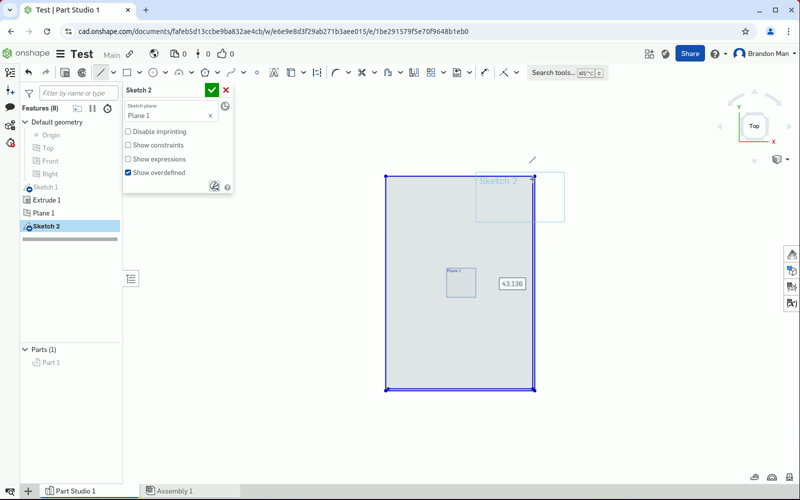
key_down(shift)
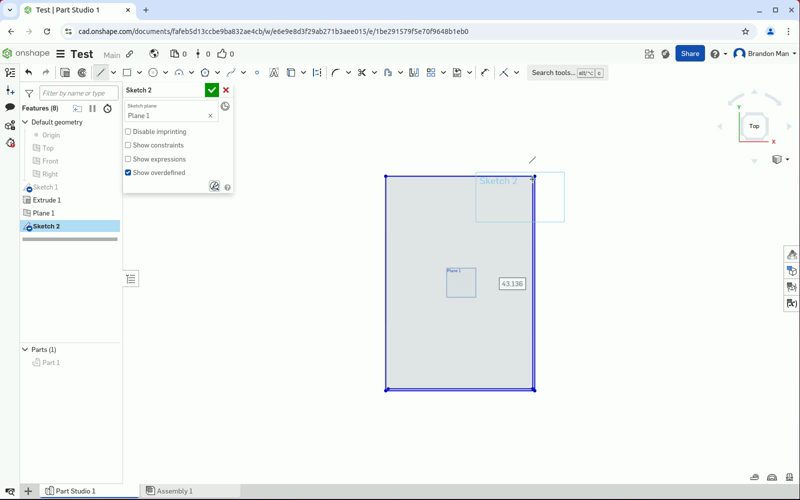
mouse_move(388, 178)
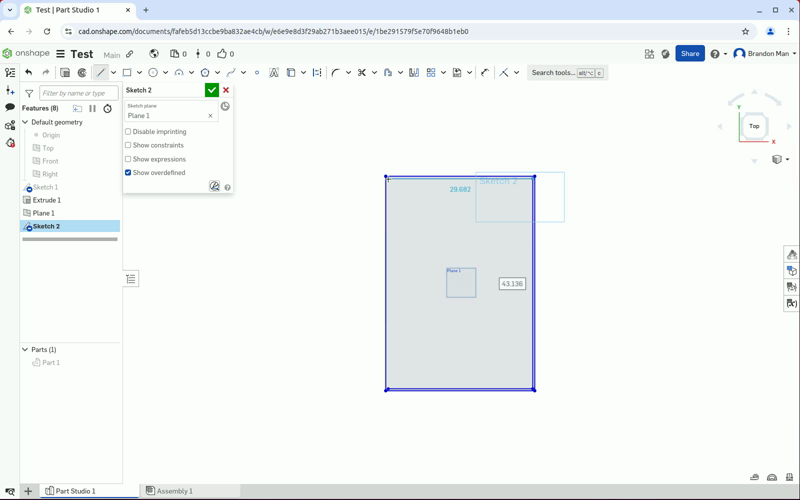
scroll(6)
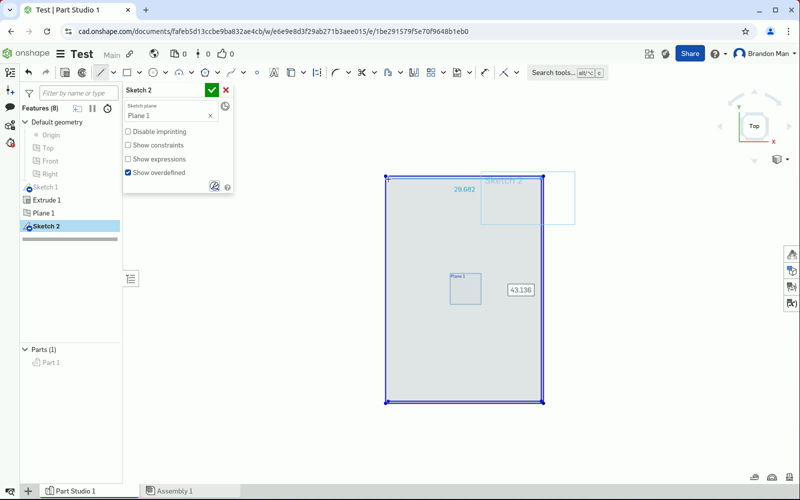
scroll(6)
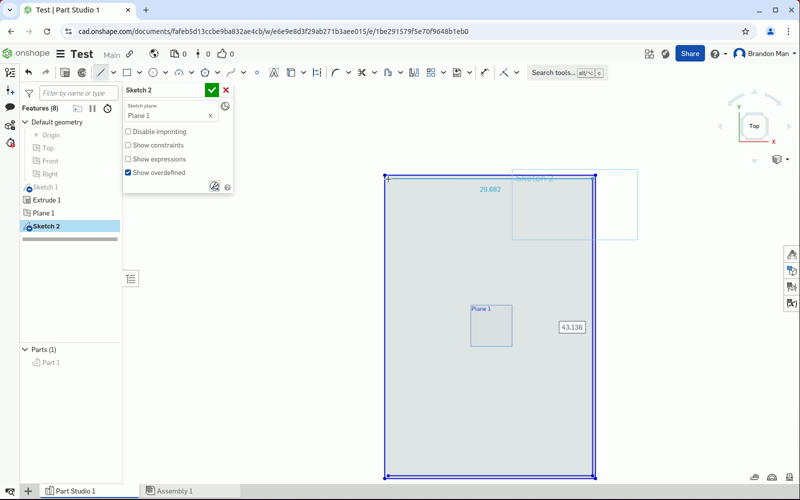
scroll(6)
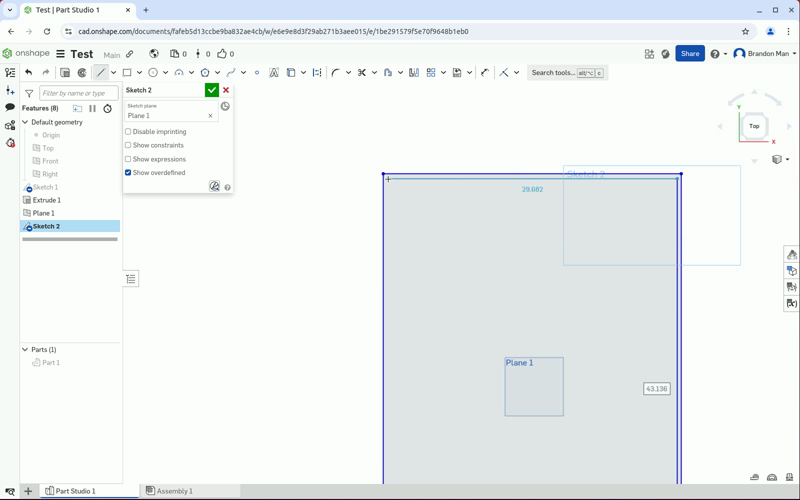
scroll(6)
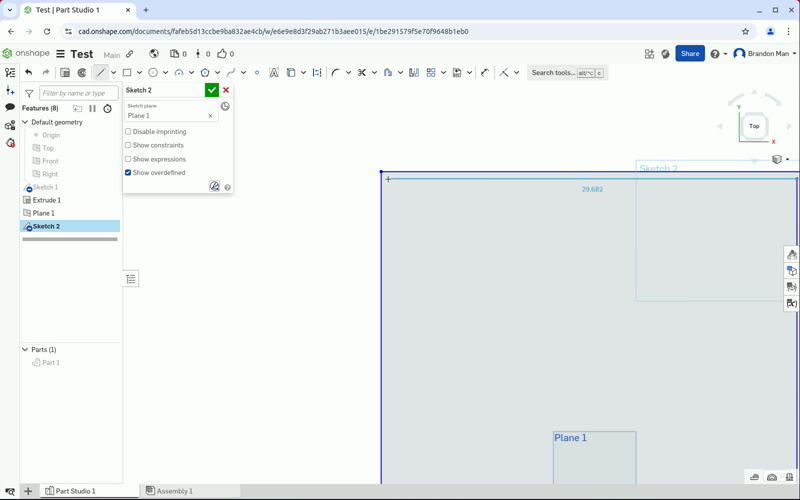
scroll(6)
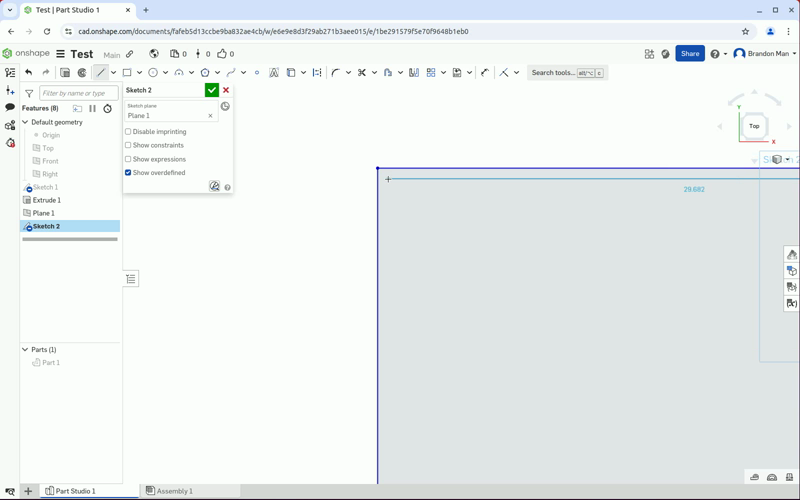
scroll(6)
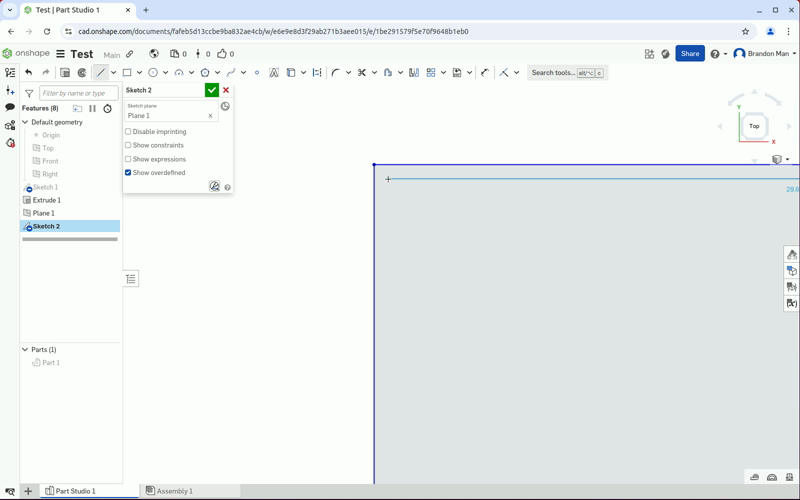
scroll(6)
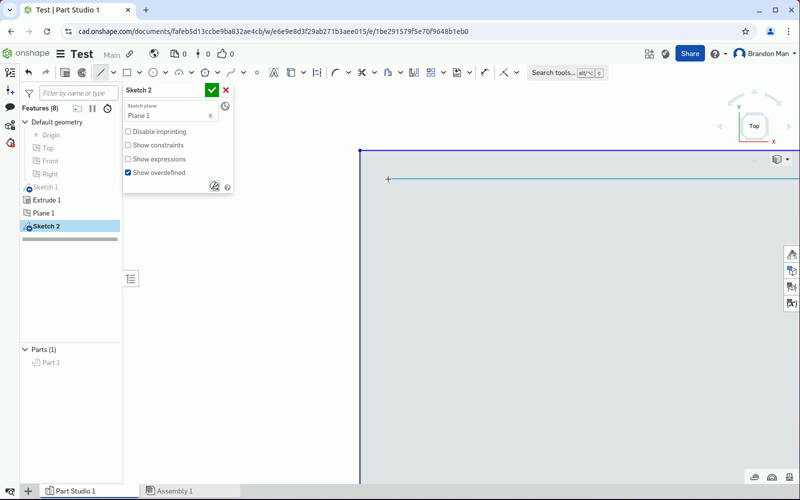
click(388, 178)
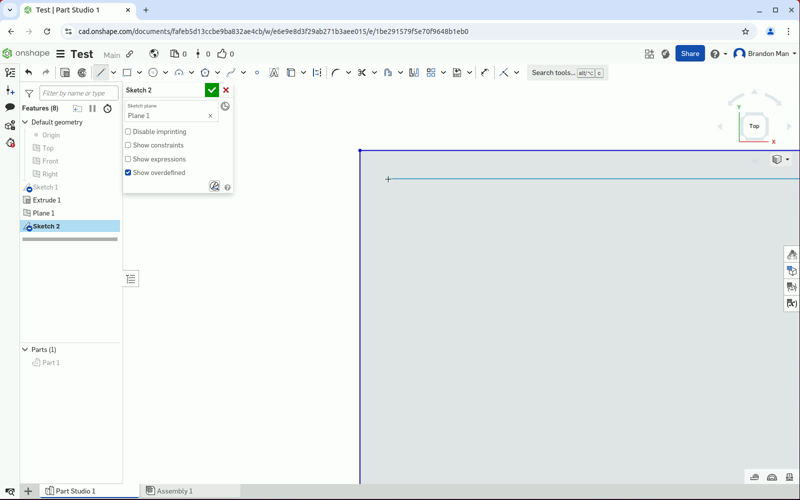
scroll(-6)
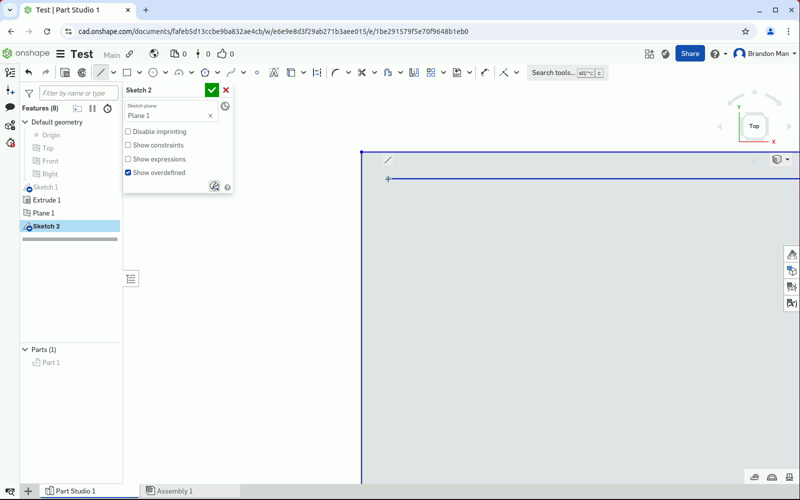
scroll(-6)
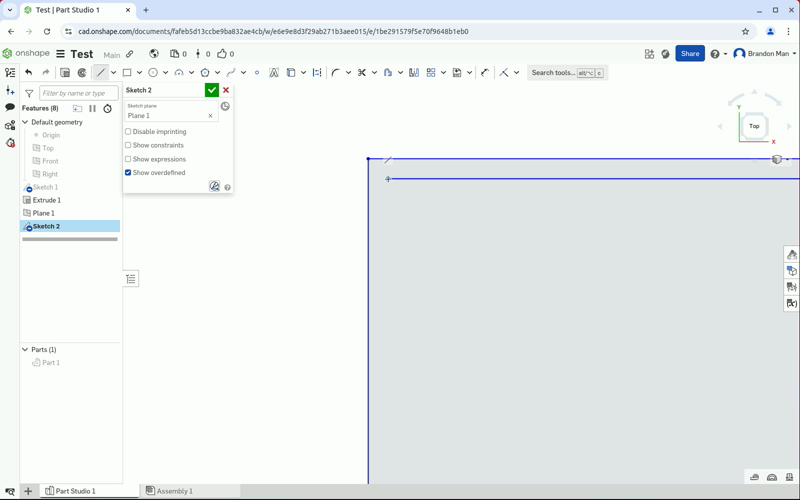
scroll(-6)
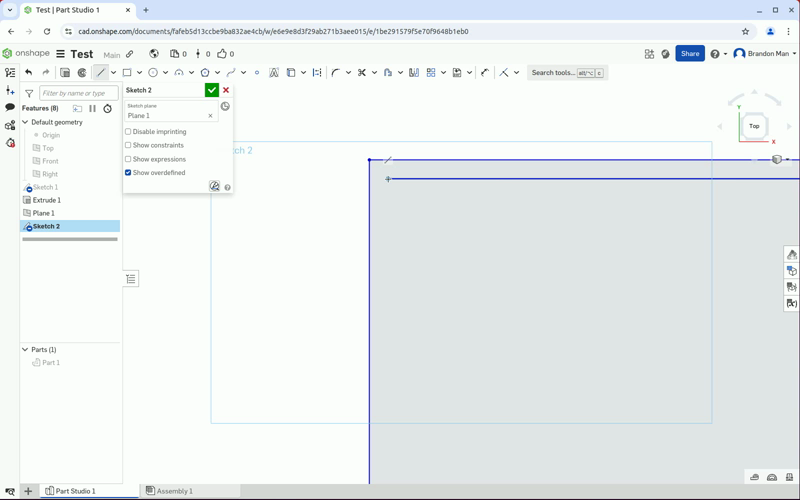
scroll(-6)
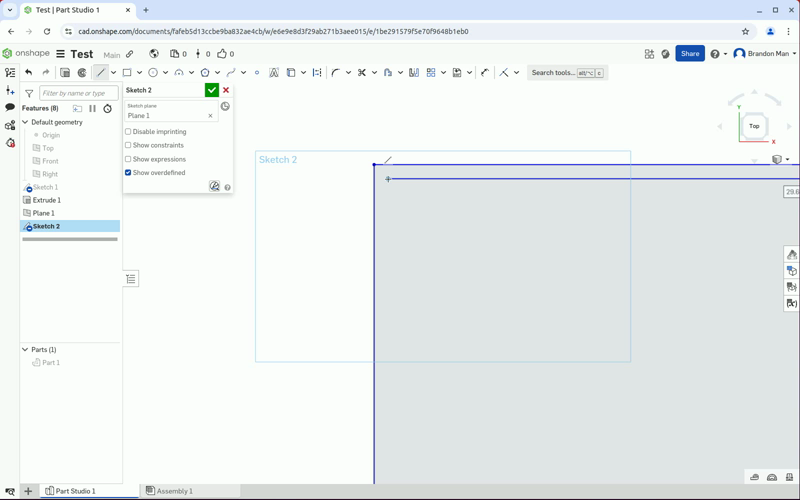
scroll(-6)
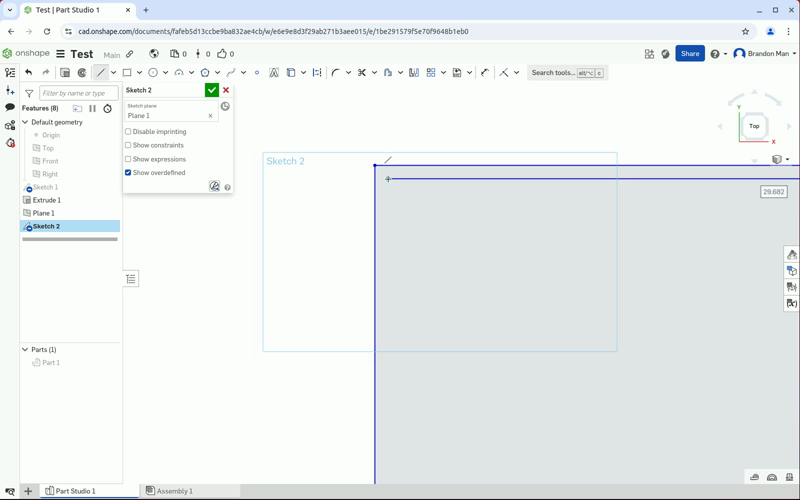
scroll(-6)
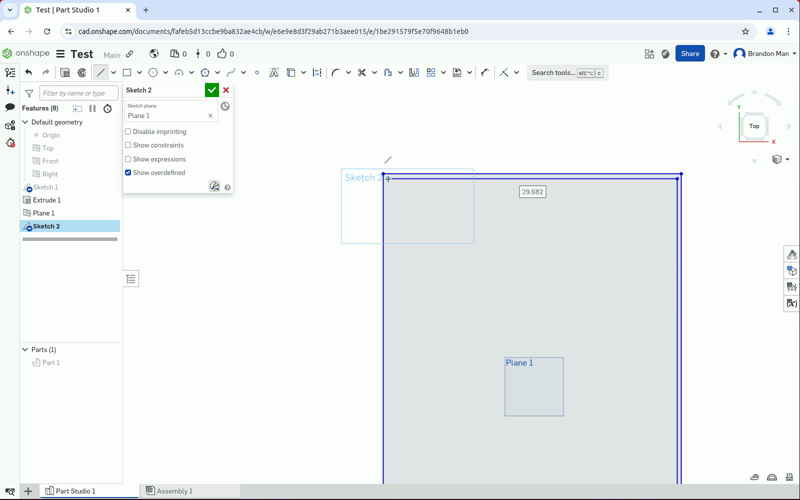
scroll(-6)
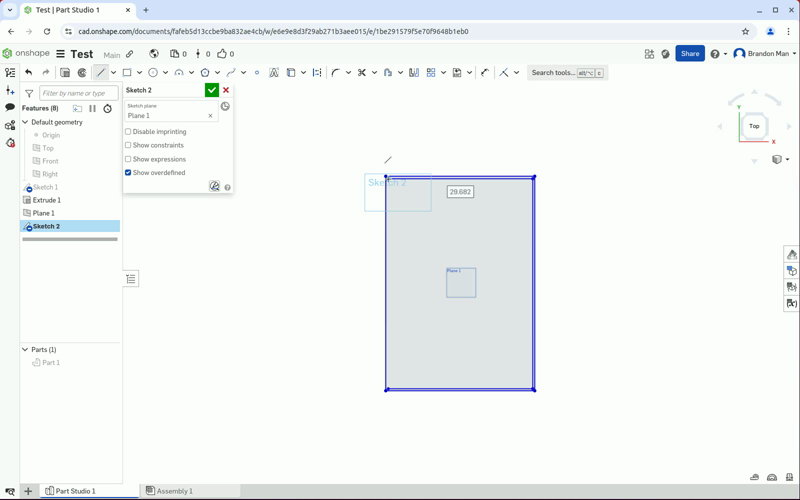
key_up(shift)
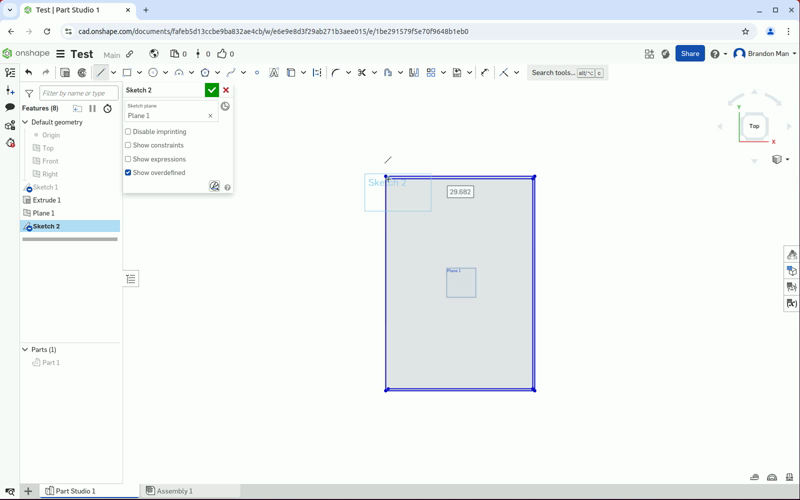
key_down(shift)
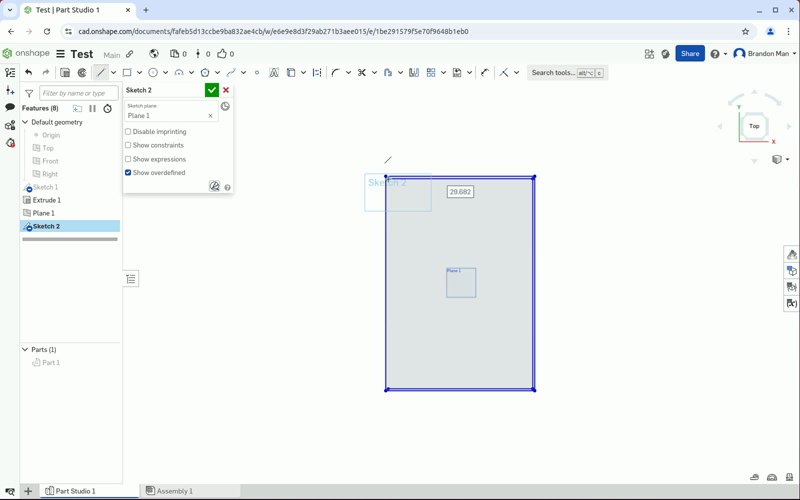
mouse_move(388, 388)
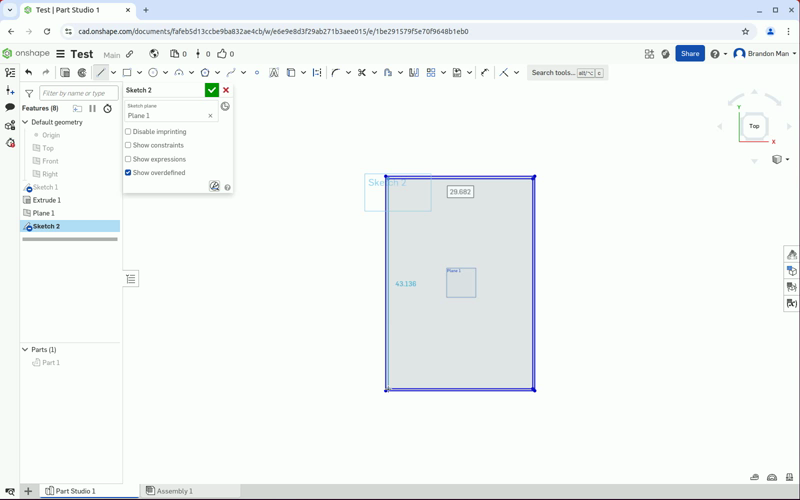
scroll(6)
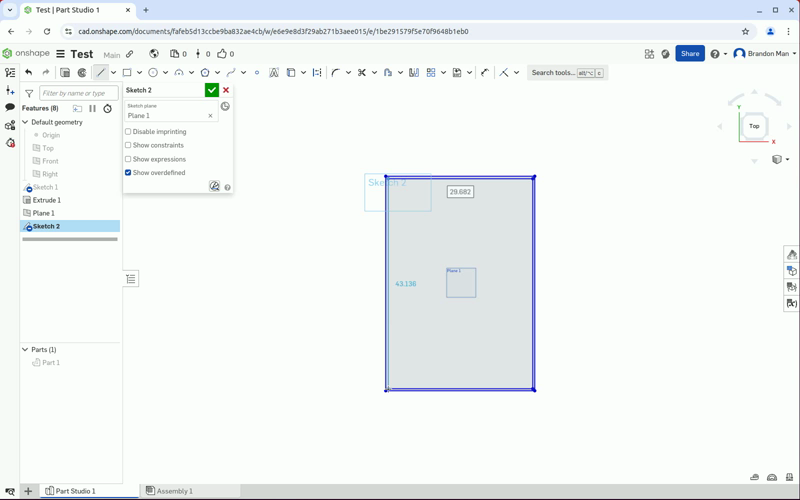
scroll(6)
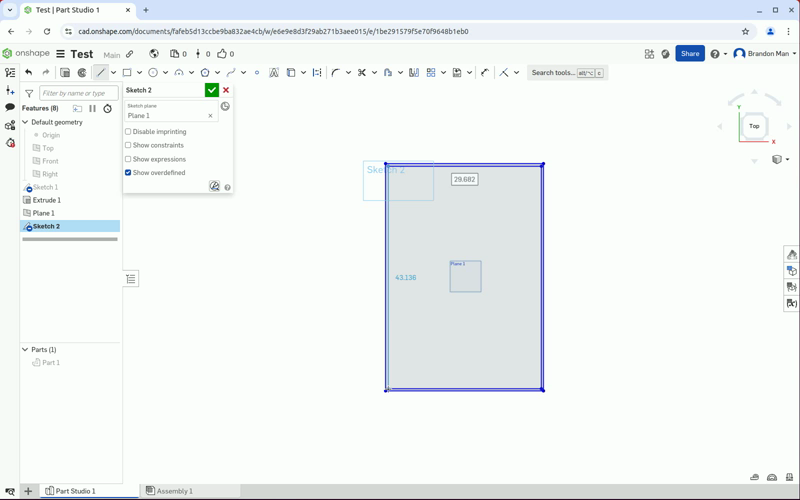
scroll(6)
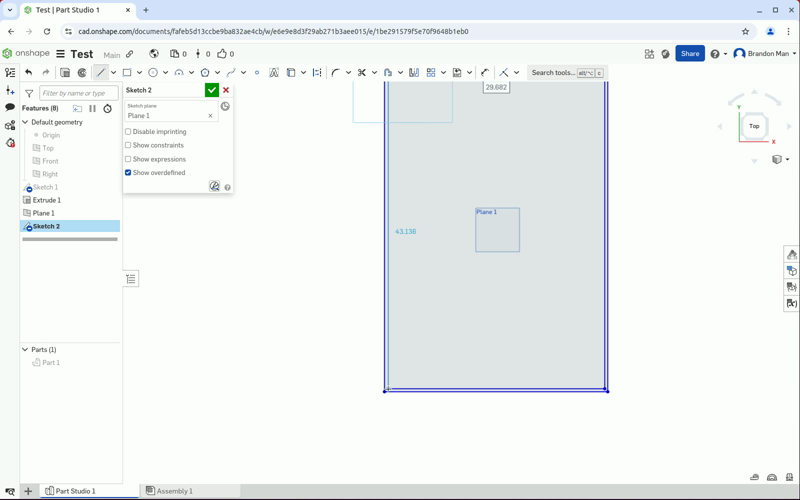
scroll(6)
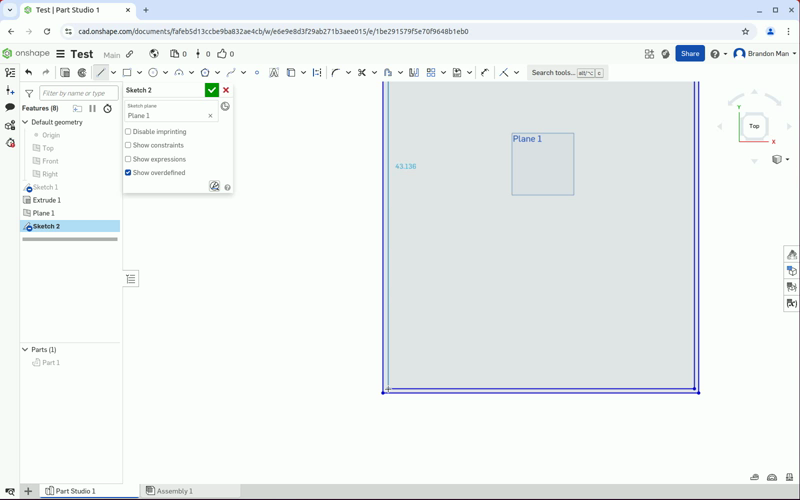
scroll(6)
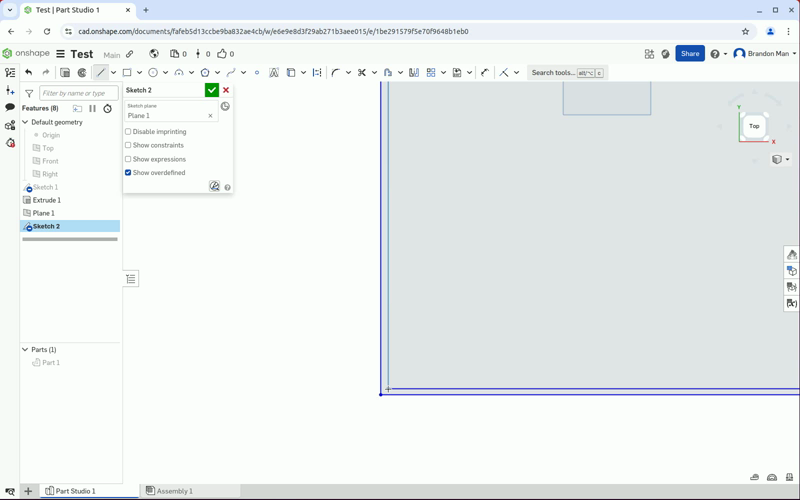
scroll(6)
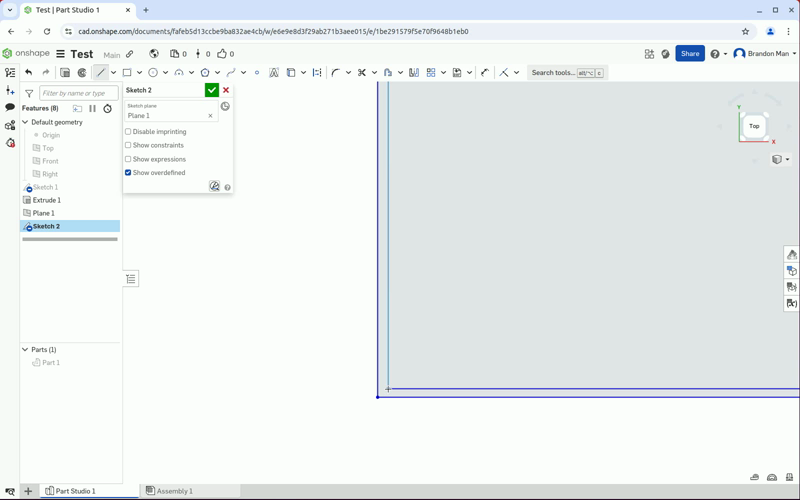
scroll(6)
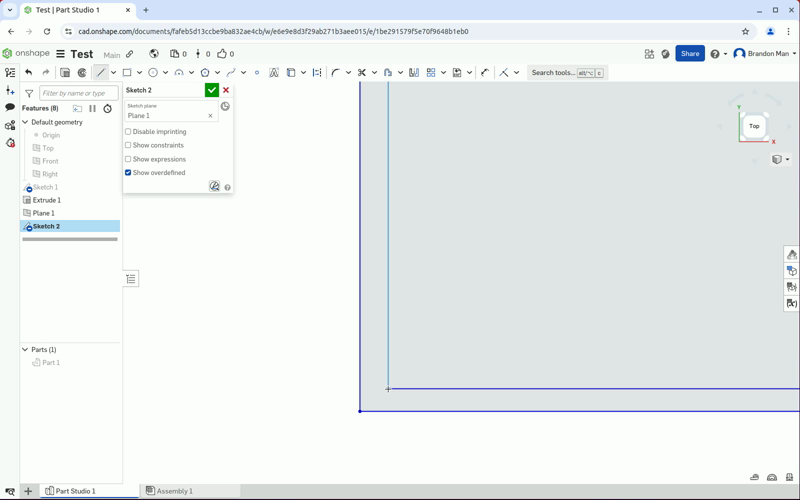
key_up(shift)
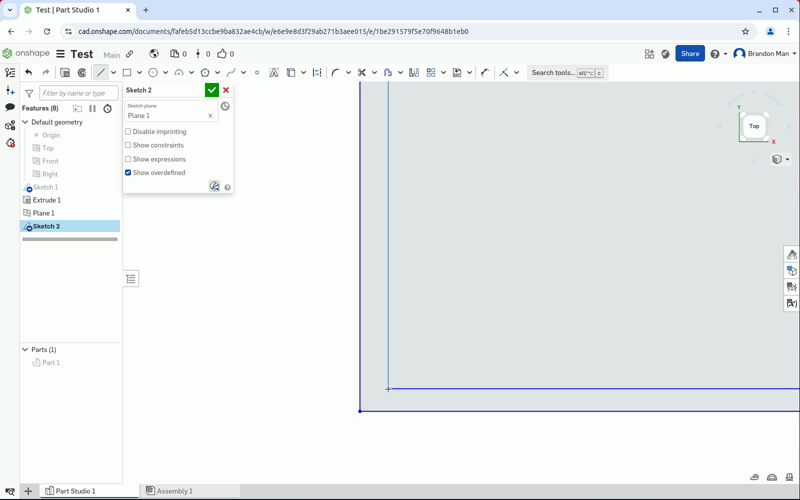
click(388, 388)
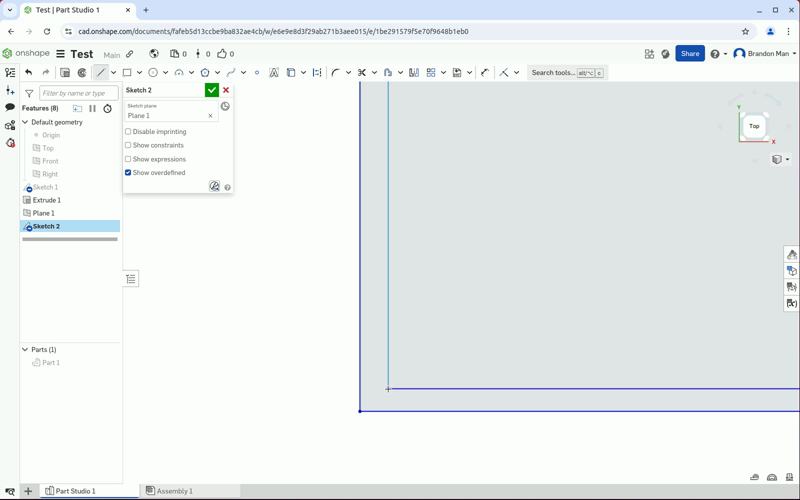
scroll(-6)
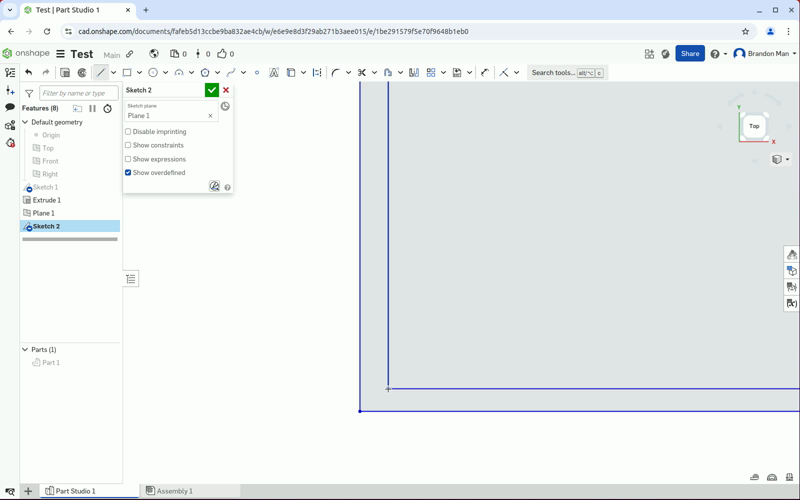
scroll(-6)
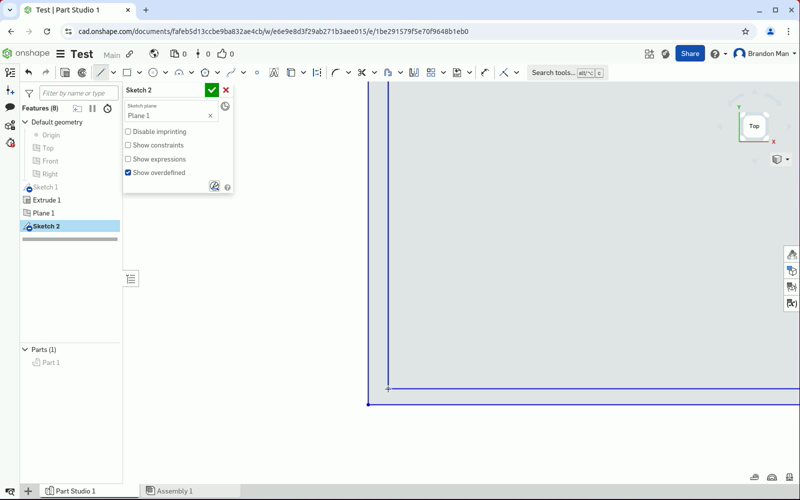
scroll(-6)
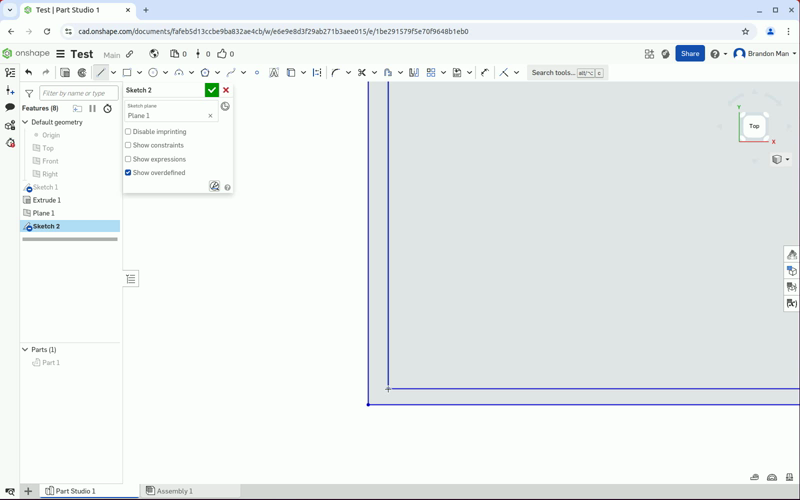
scroll(-6)
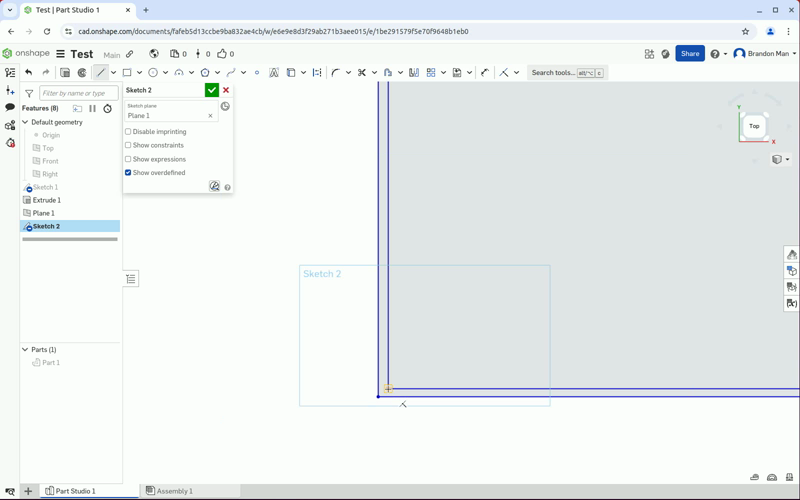
scroll(-6)
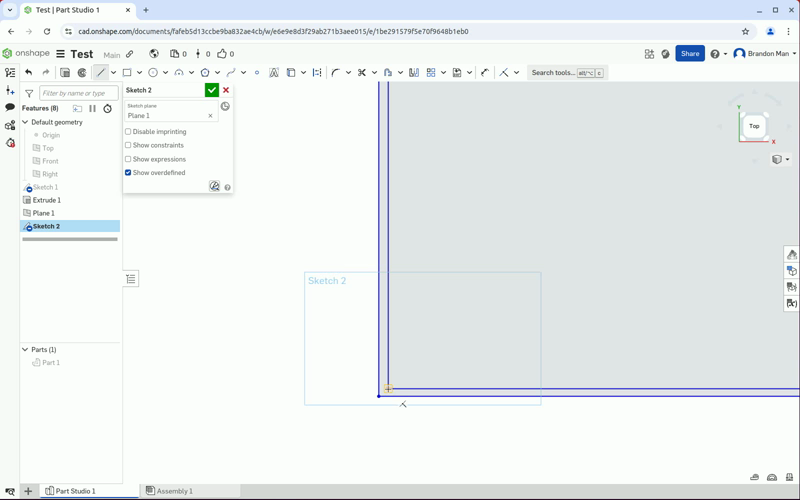
scroll(-6)
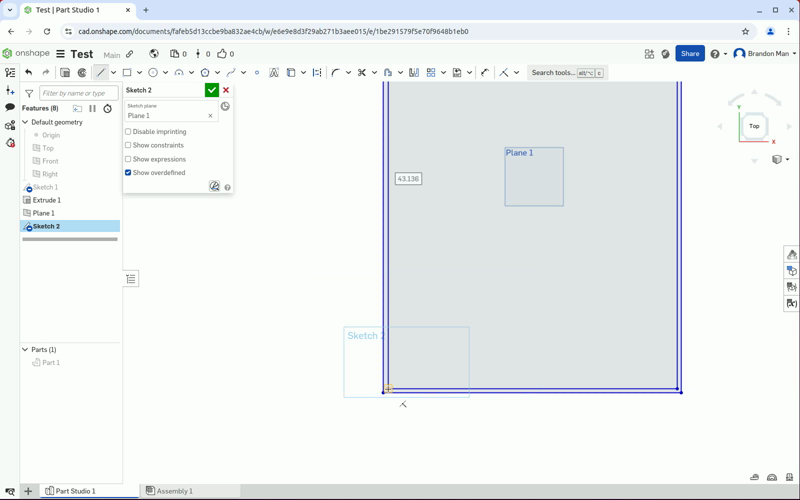
scroll(-6)
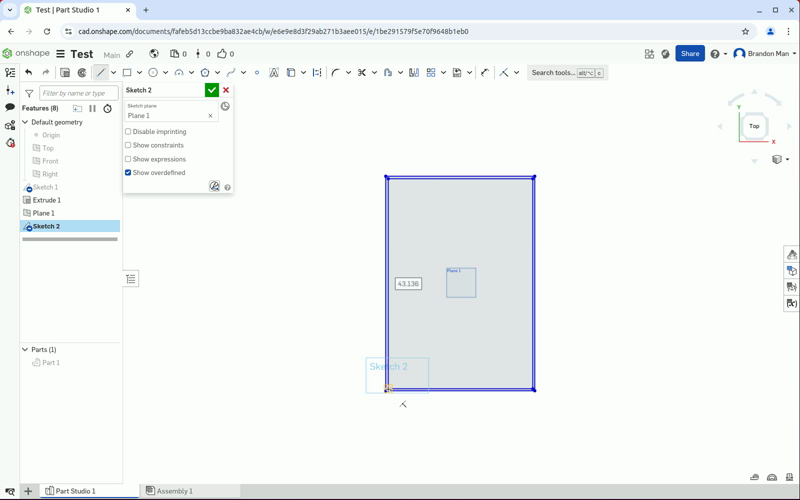
key(esc)
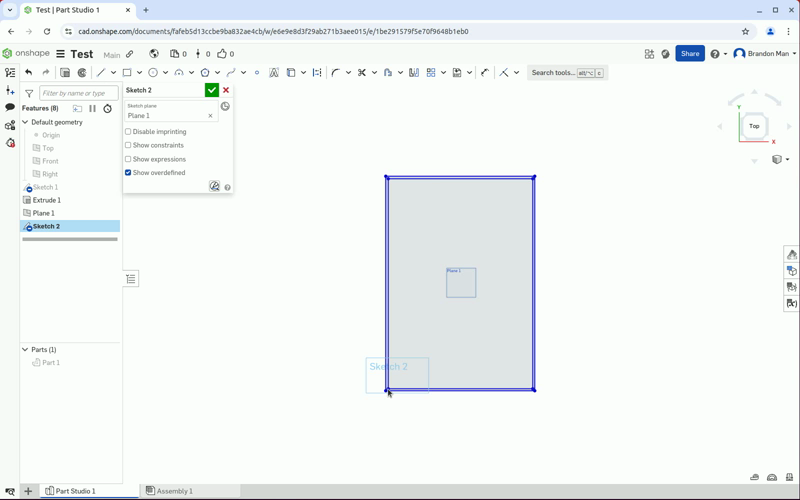
mouse_move(458, 177)
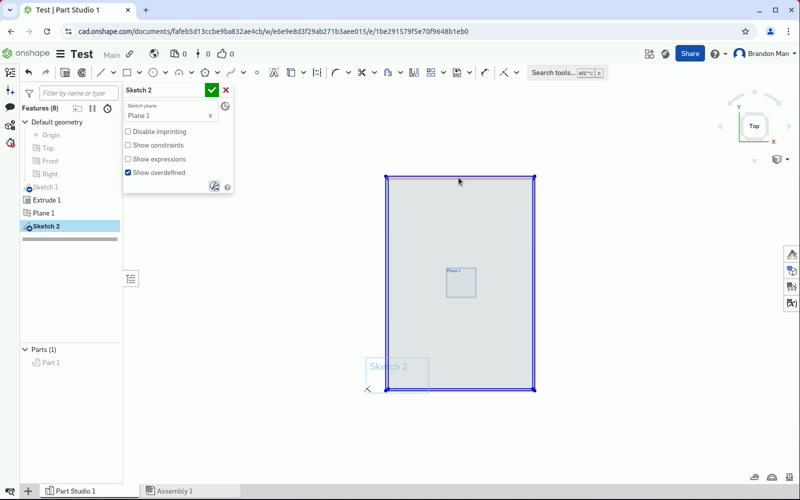
scroll(6)
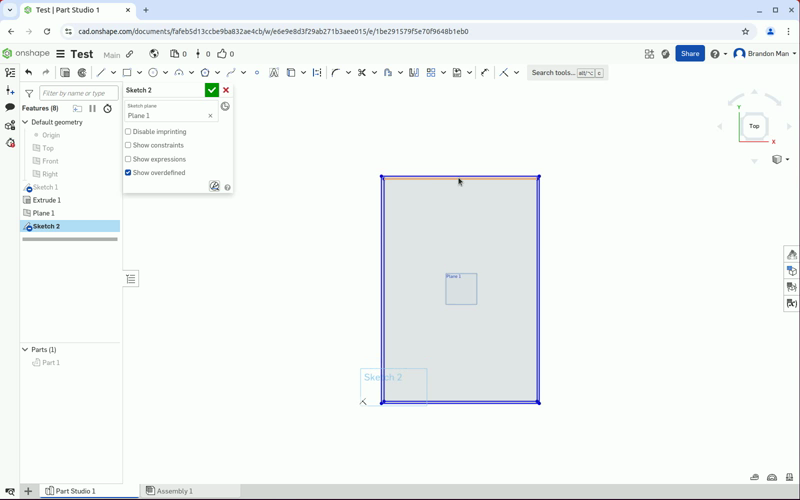
scroll(6)
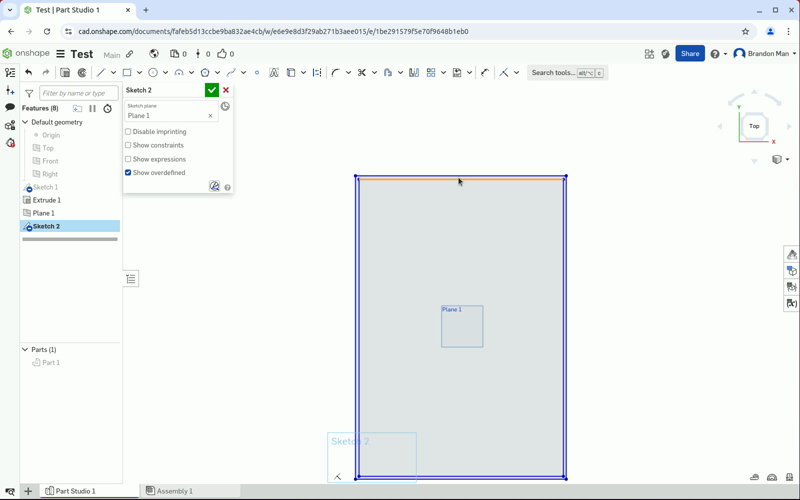
scroll(6)
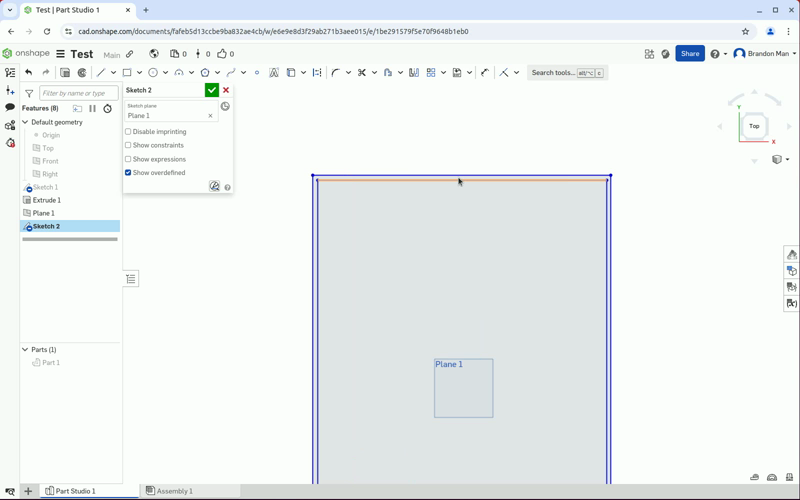
scroll(6)
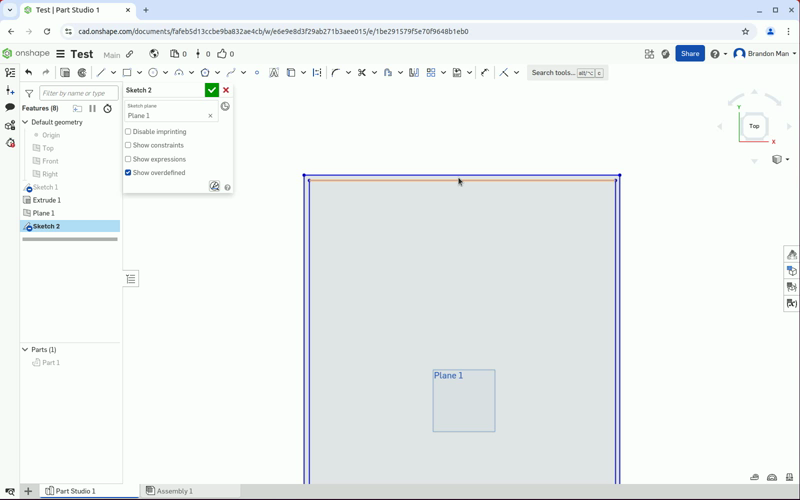
scroll(6)
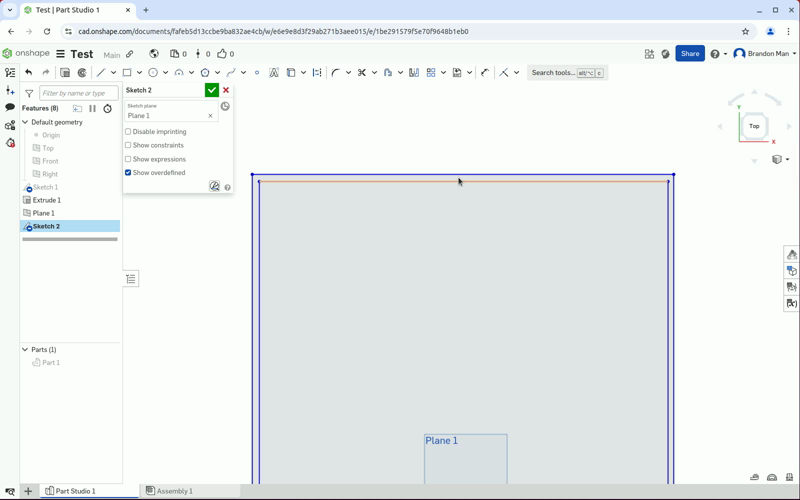
scroll(6)
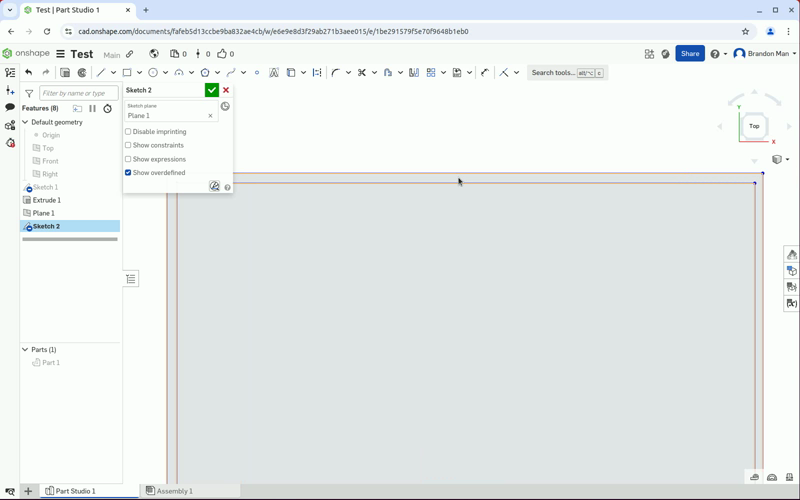
scroll(6)
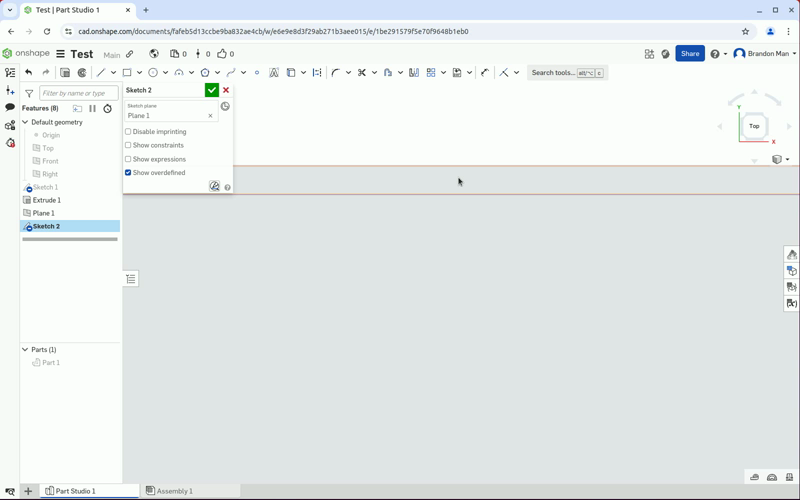
click(458, 177)
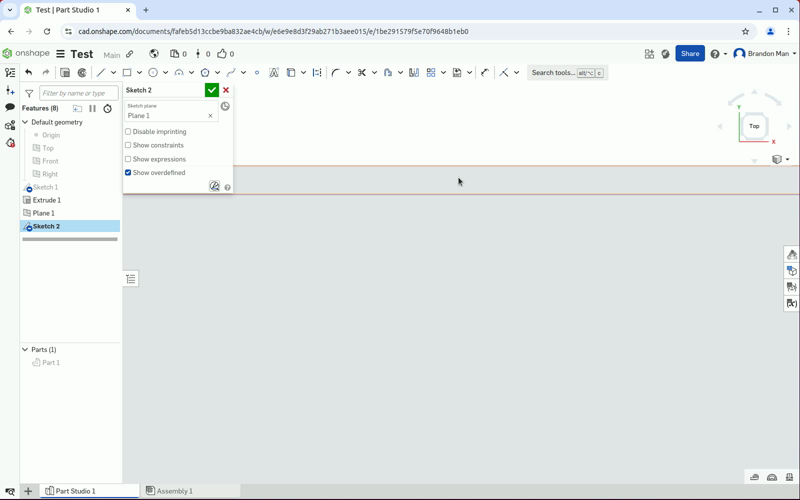
scroll(-6)
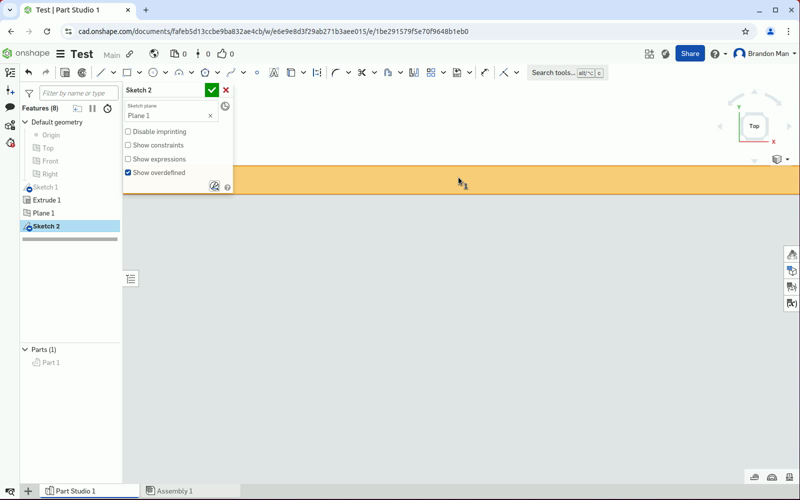
scroll(-6)
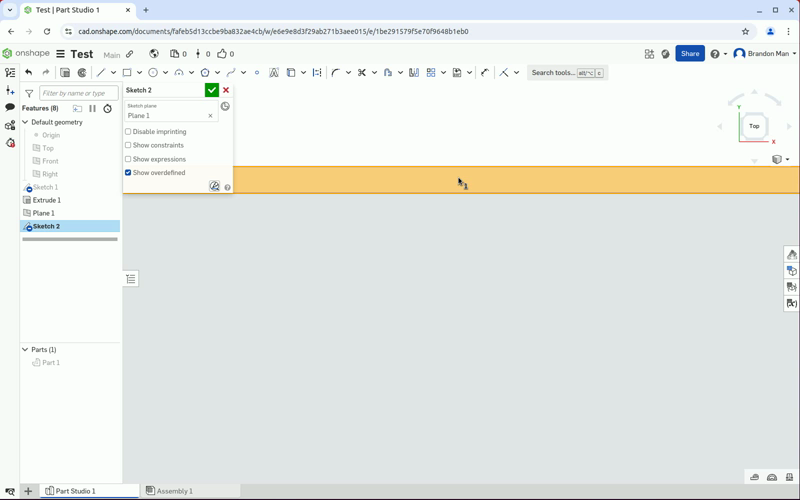
scroll(-6)
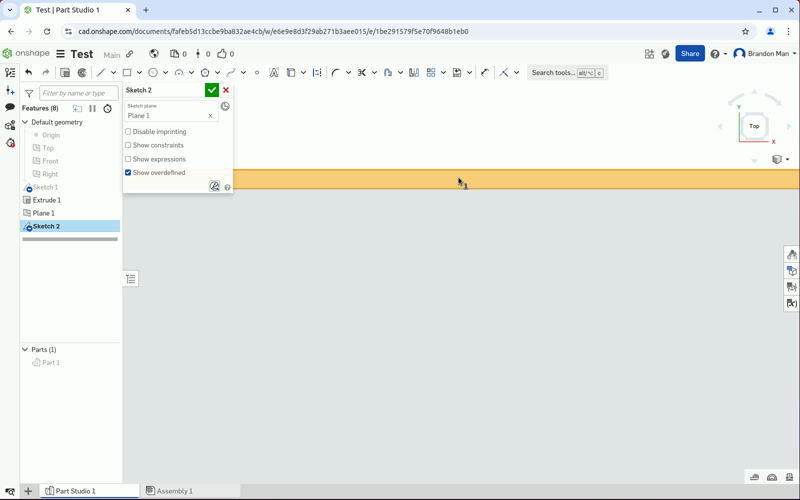
scroll(-6)
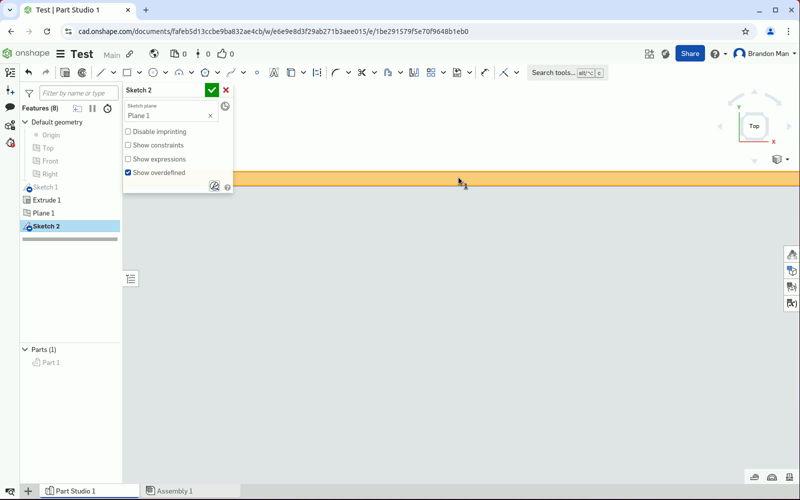
scroll(-6)
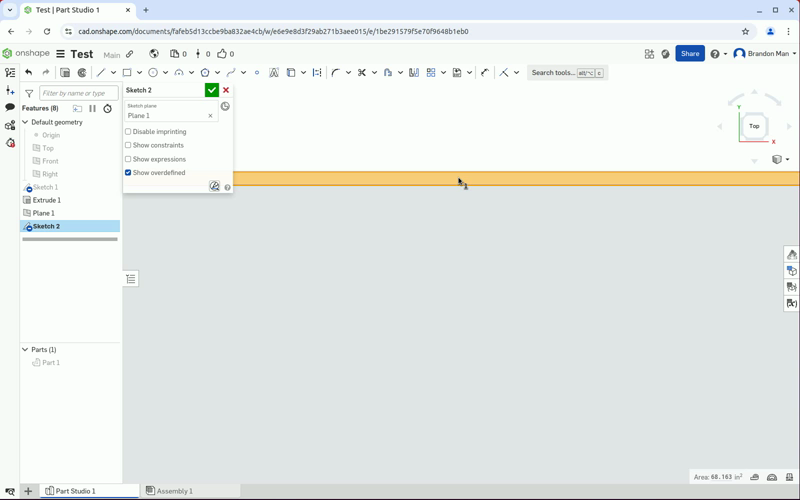
scroll(-6)
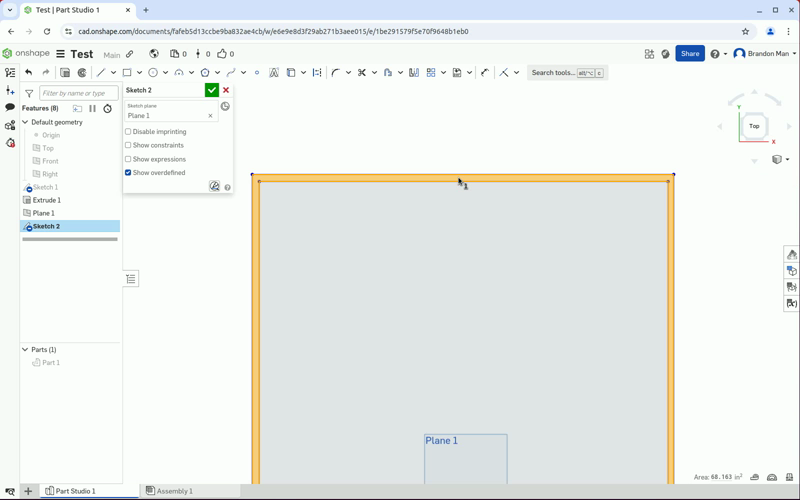
scroll(-6)
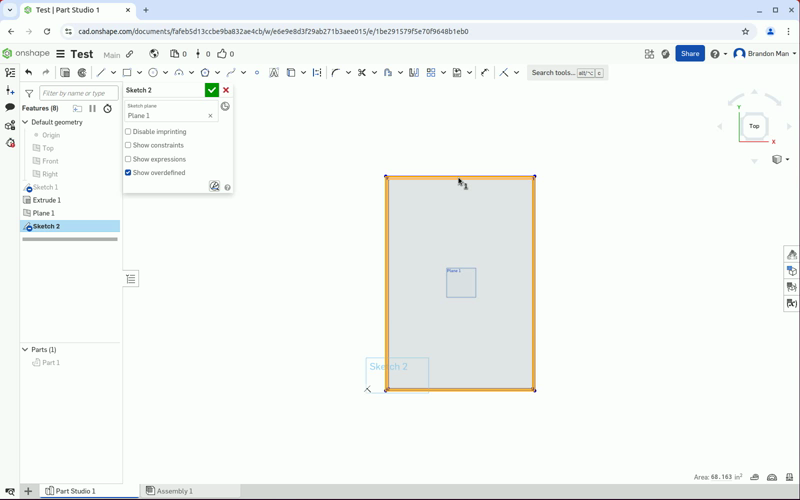
mouse_move(73, 352)
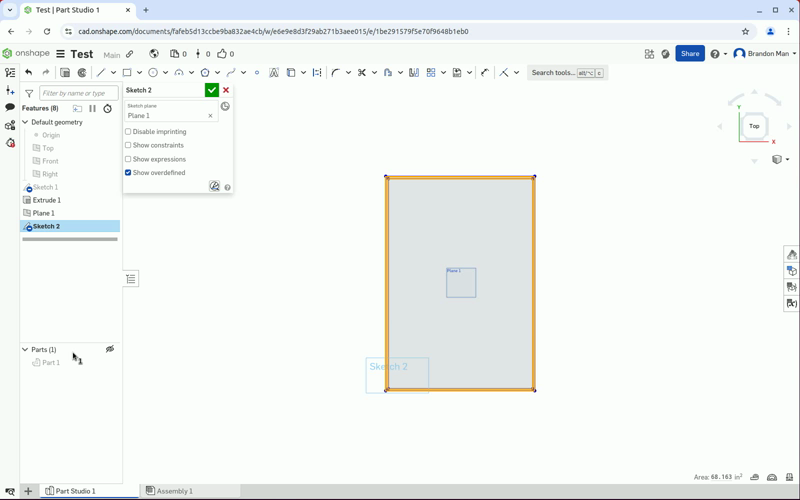
key(shift+y)
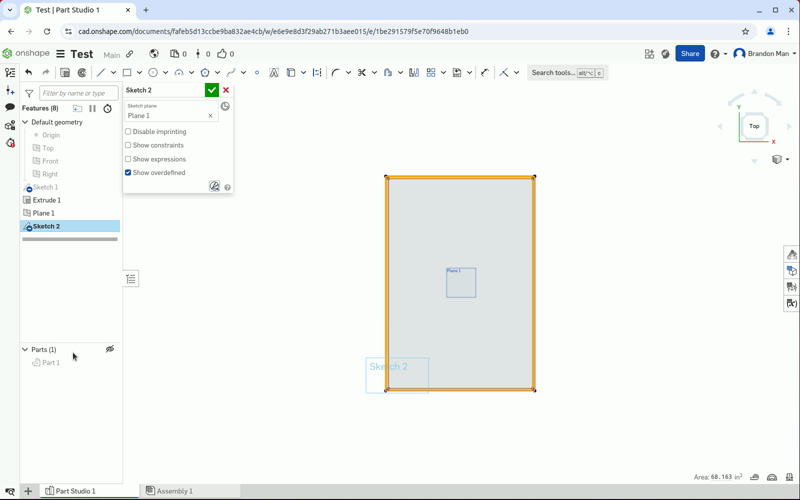
key(shift+e)
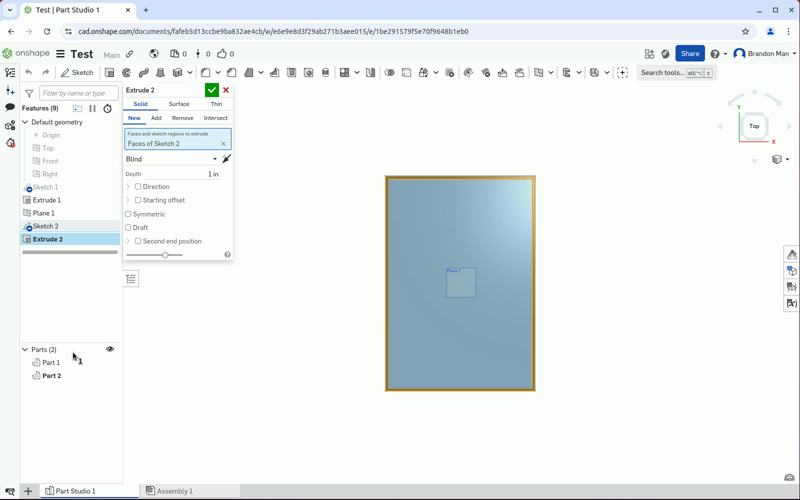
mouse_move(143, 106)
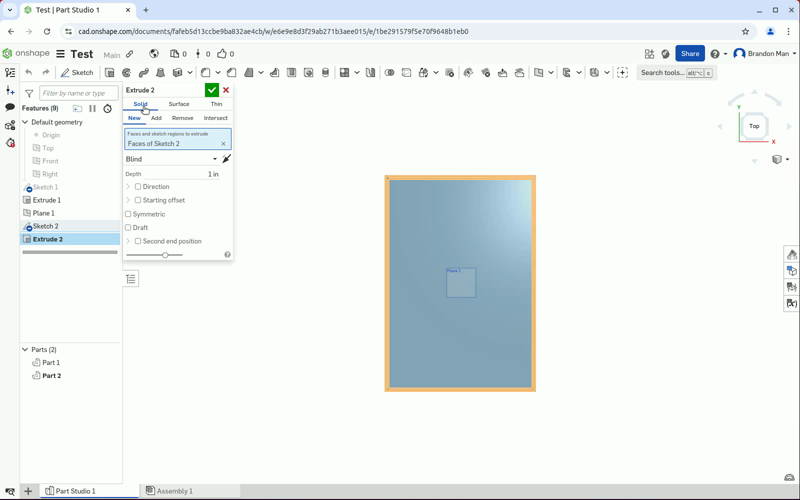
click(143, 106)
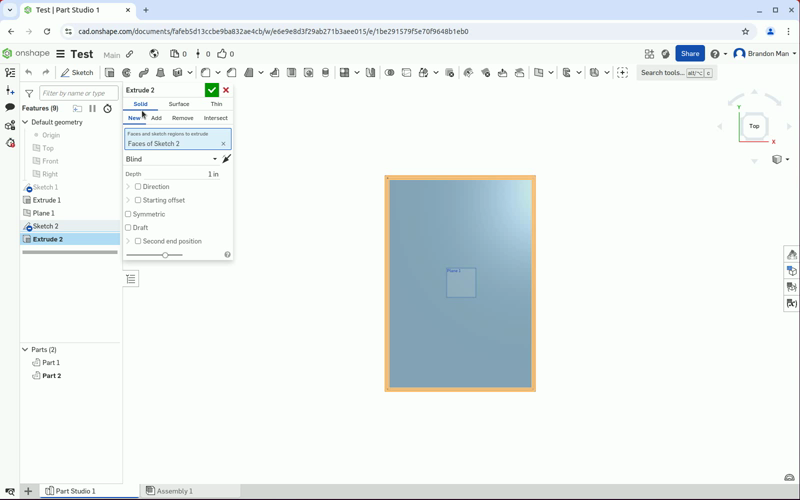
mouse_move(137, 120)
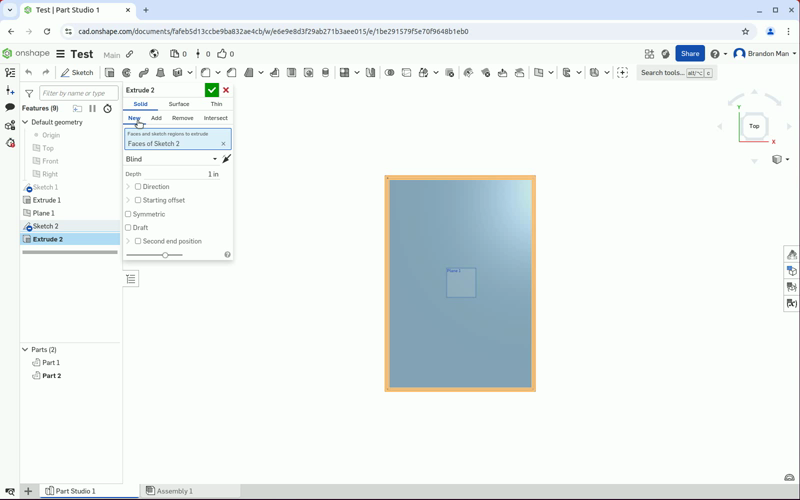
click(137, 120)
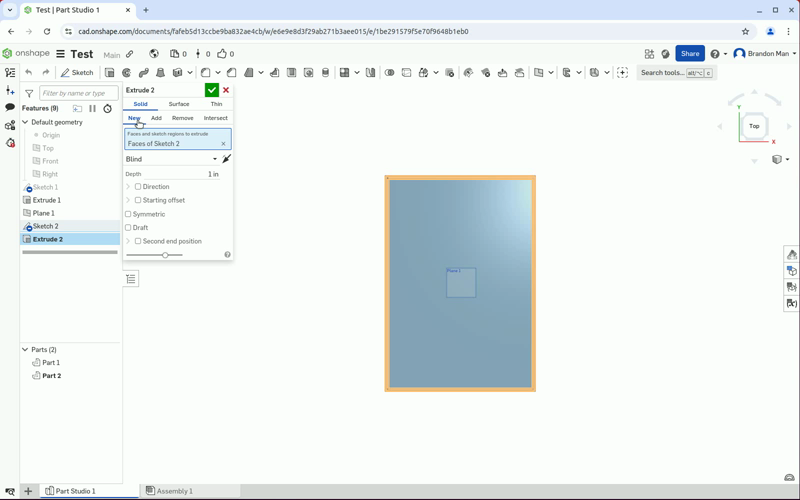
key(tab, 4)
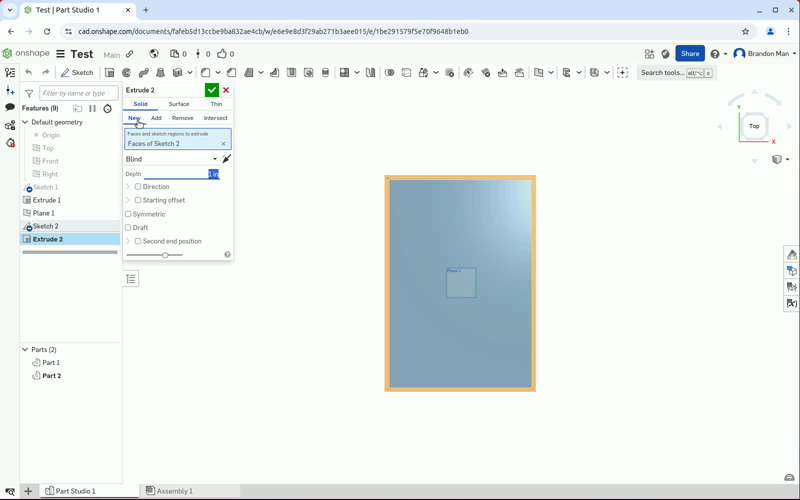
text(3.129)
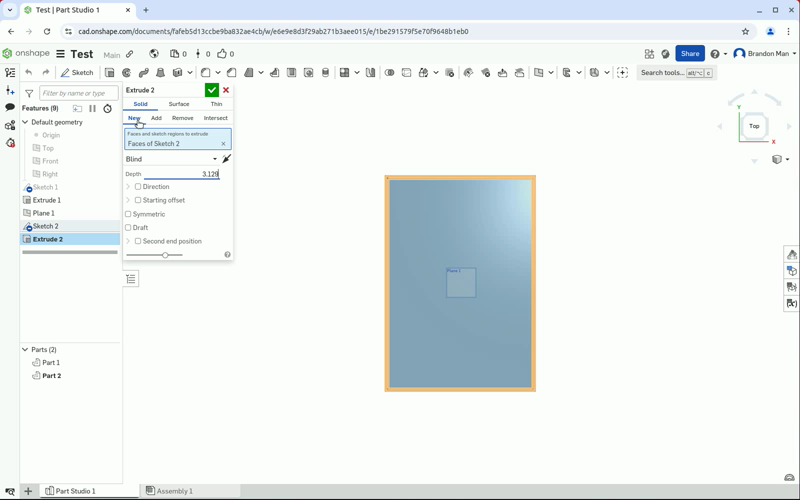
key(enter)
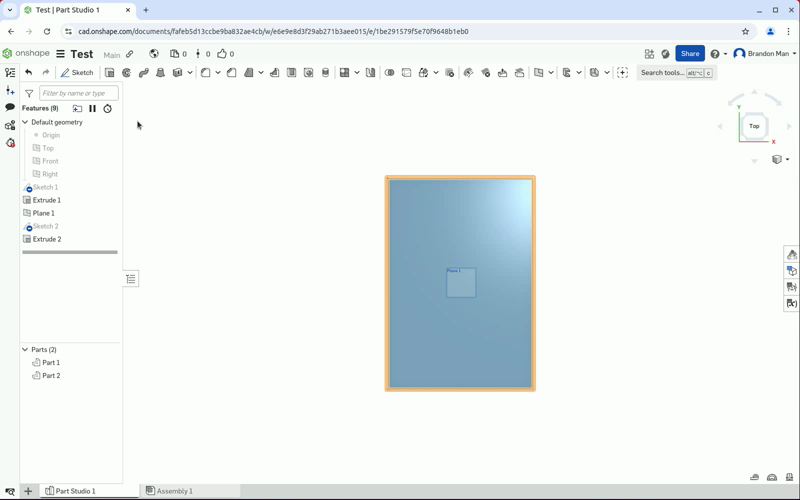
key(shift+h)
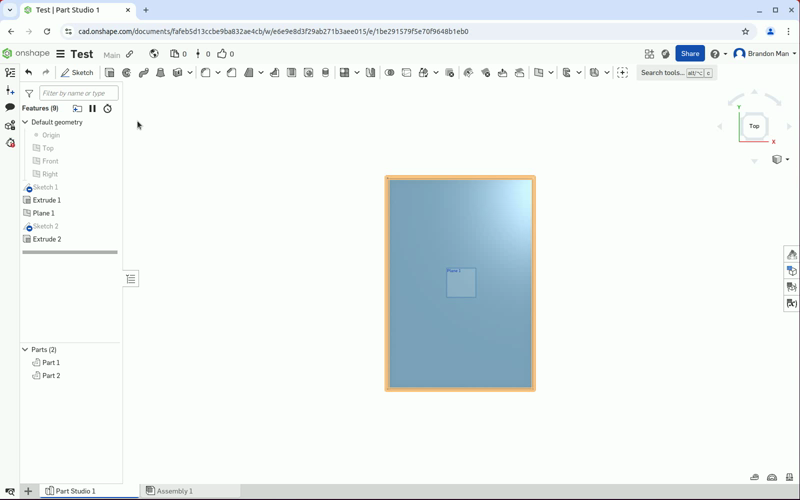
key(shift+h)
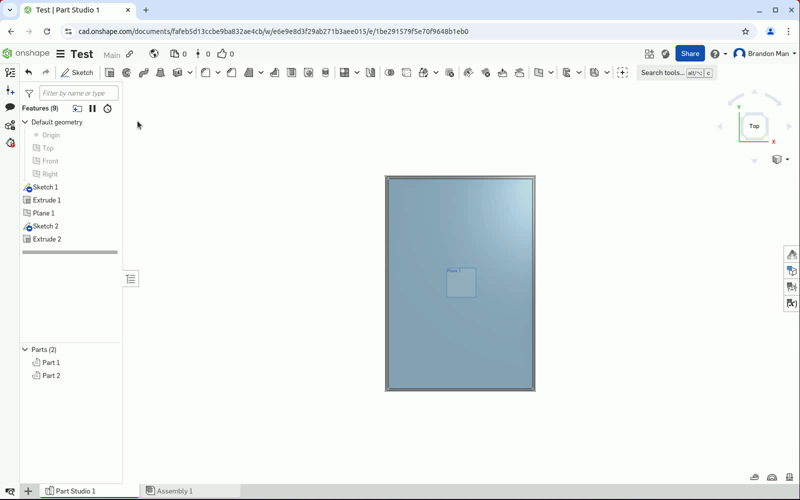
key(shift+7)
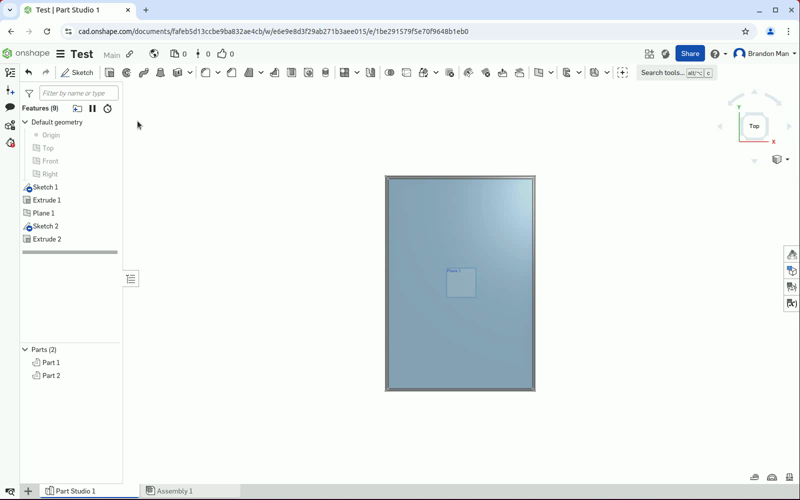
key(up, 3)
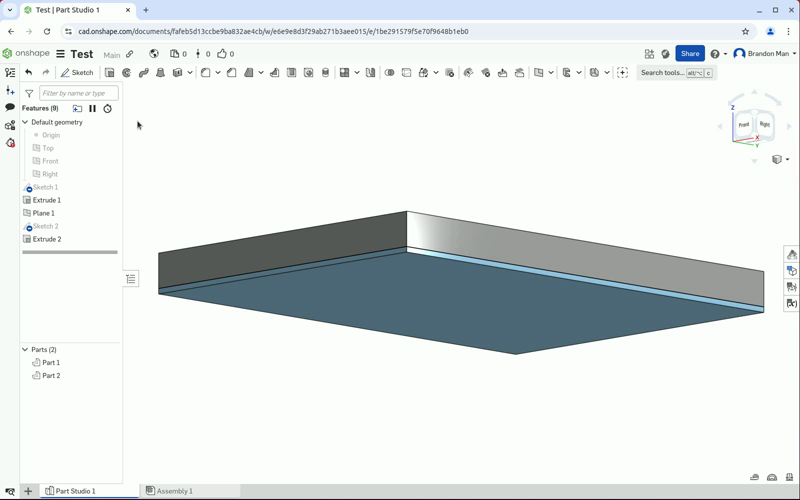
key(left, 3)
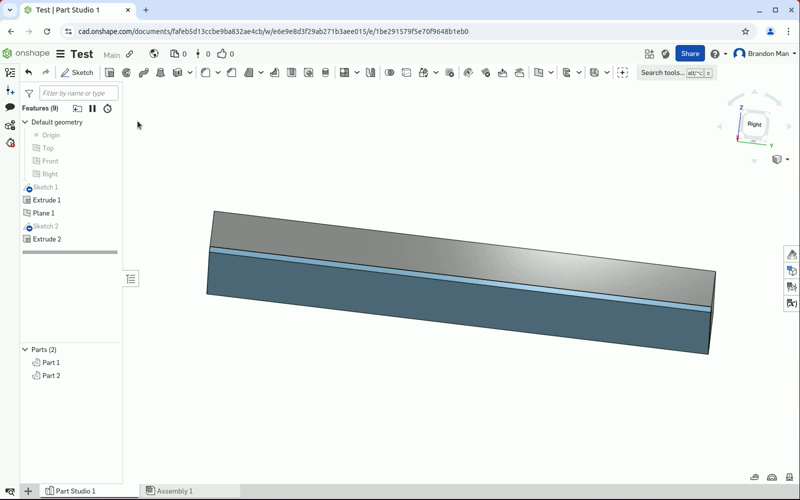
key(right, 3)
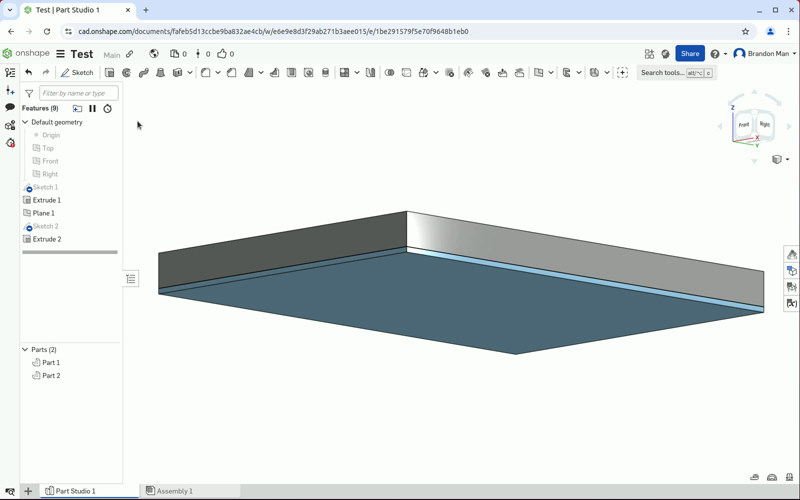
key(down, 3)
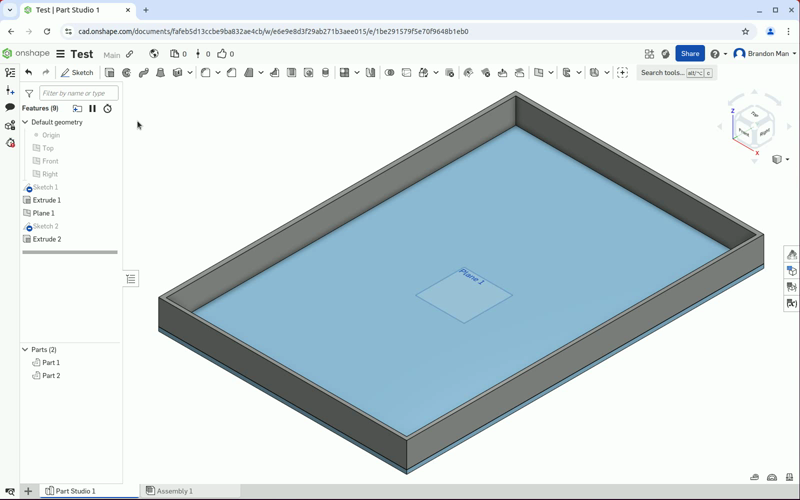
mouse_move(73, 189)
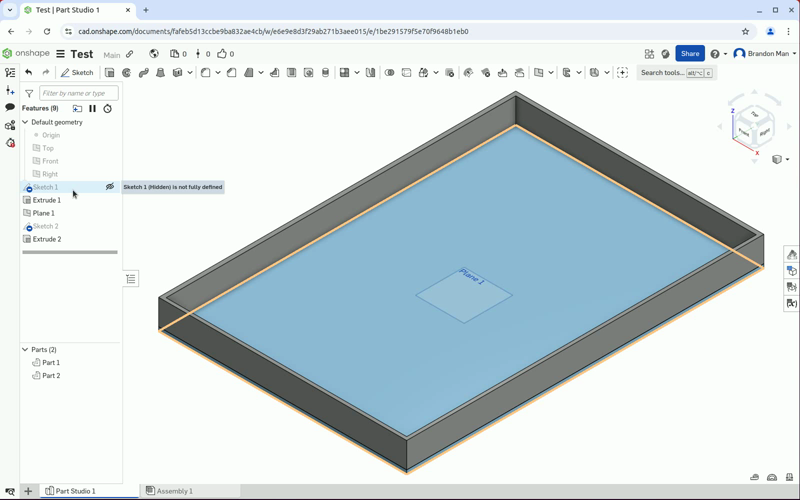
click(73, 189)